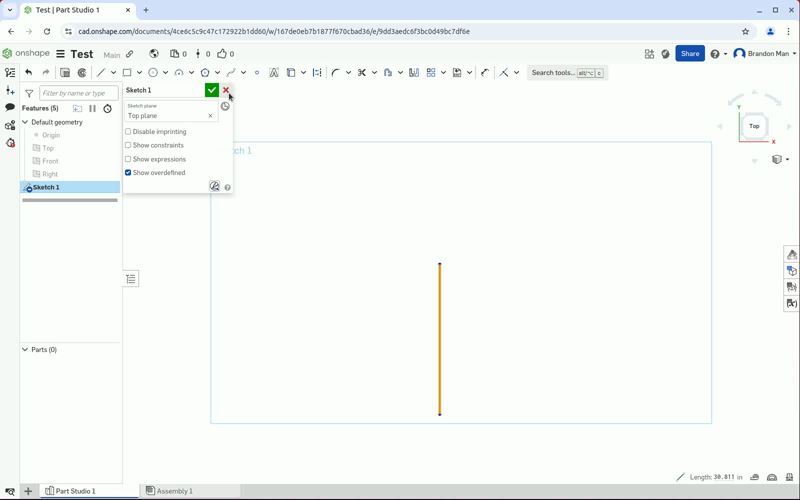
key(shift+h)
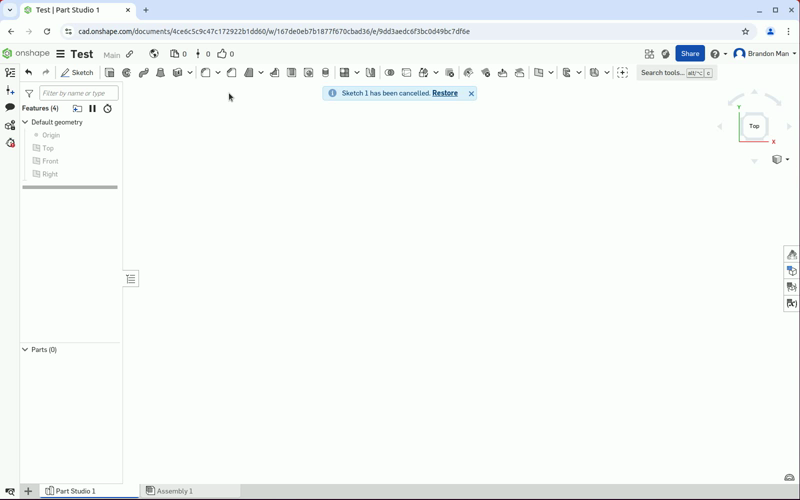
mouse_move(73, 352)
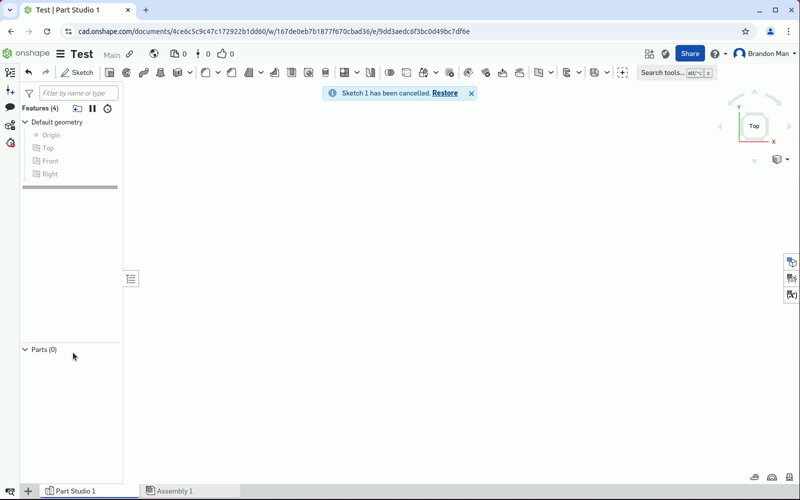
key(y)
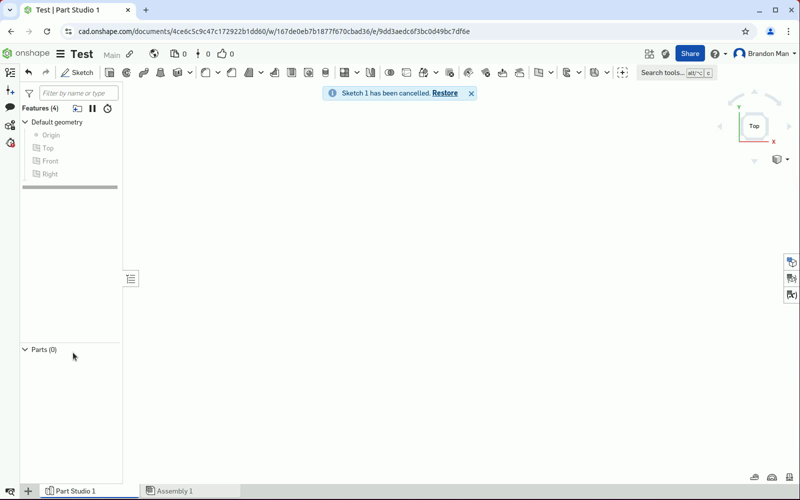
key(shift+p)
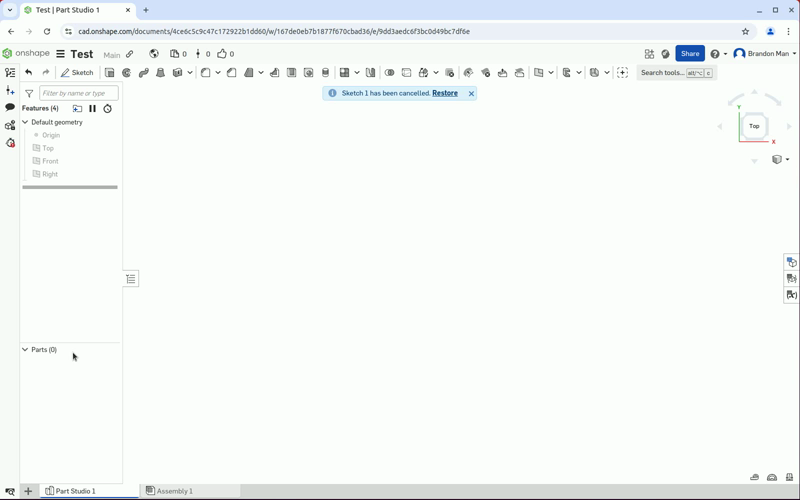
key(space)
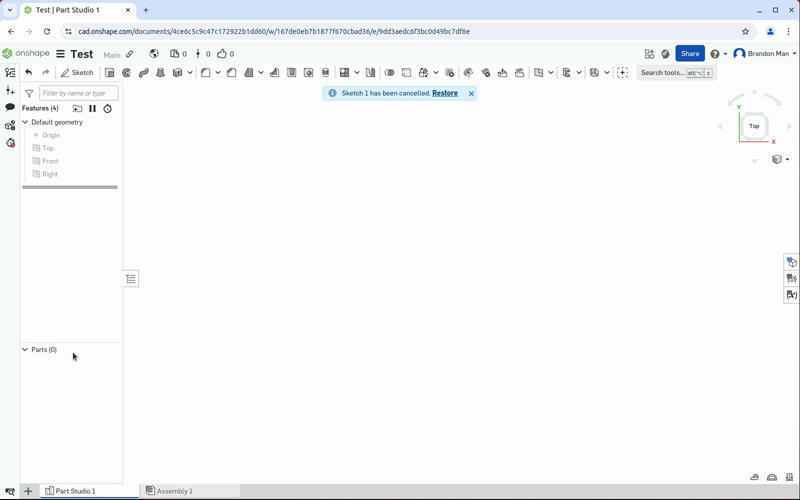
key_down(shift)
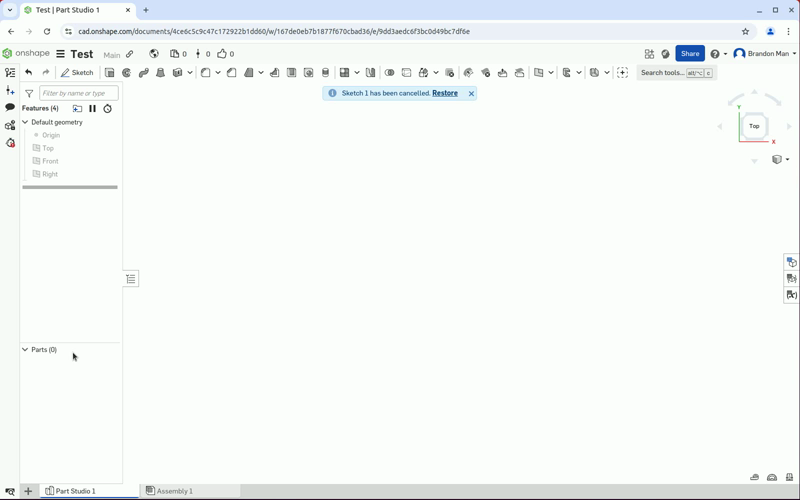
key(up)
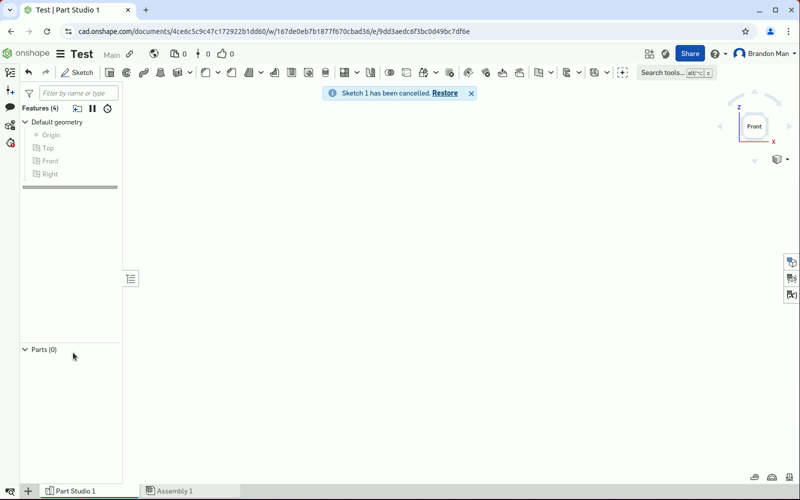
key_up(shift)
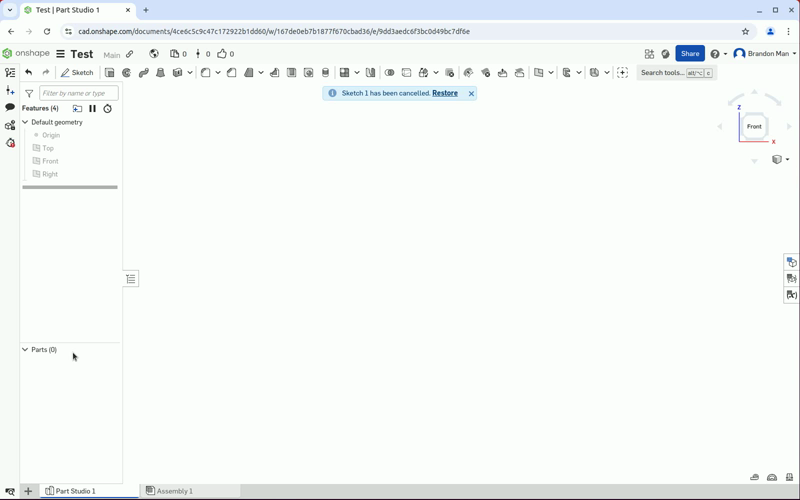
mouse_move(73, 352)
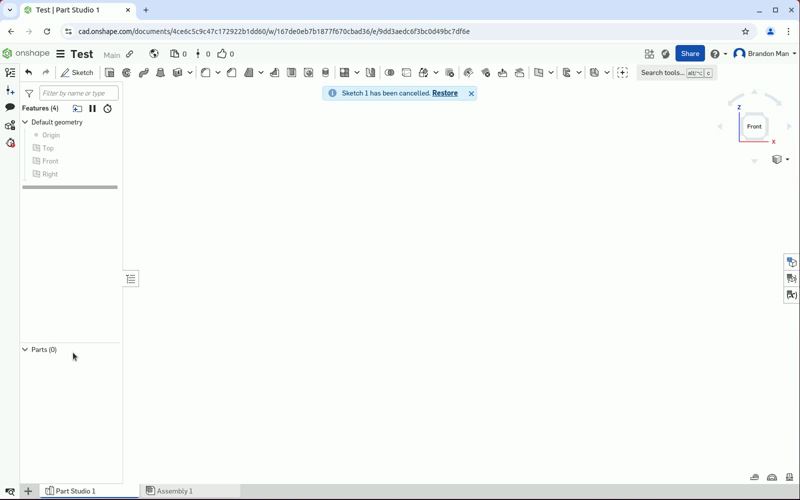
key(shift+y)
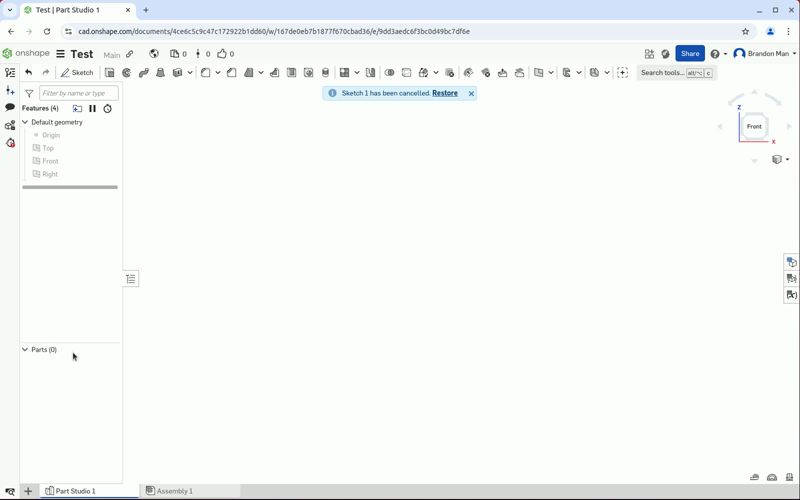
key(shift+s)
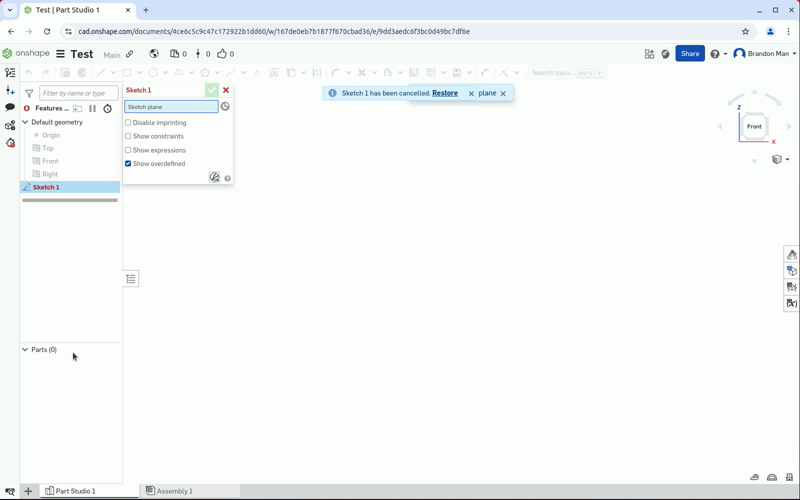
mouse_move(73, 163)
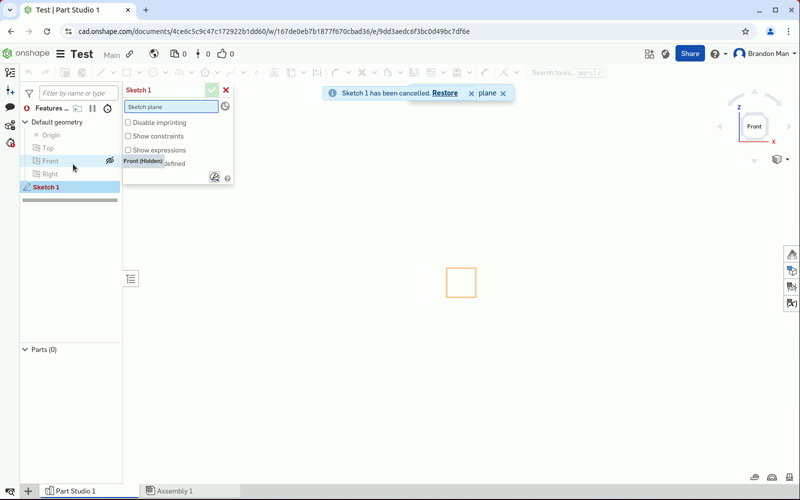
click(73, 163)
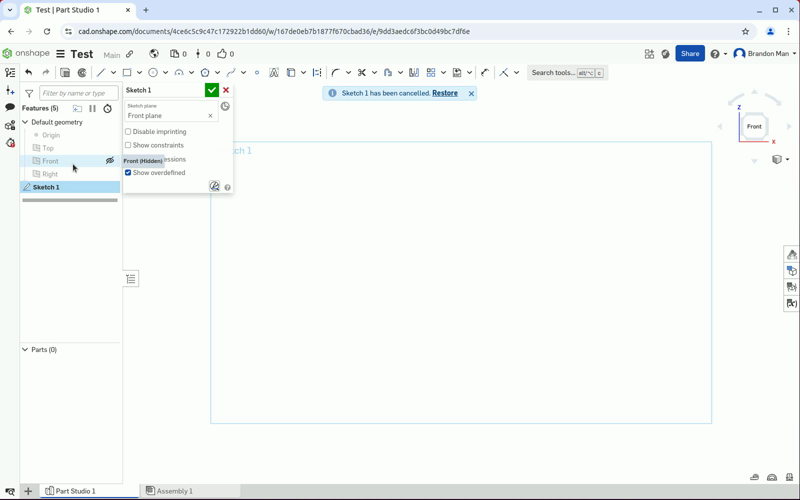
mouse_move(73, 352)
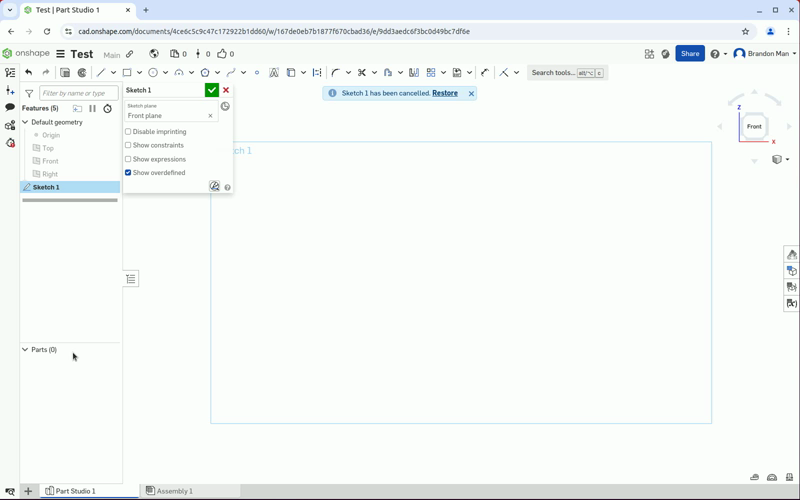
key(y)
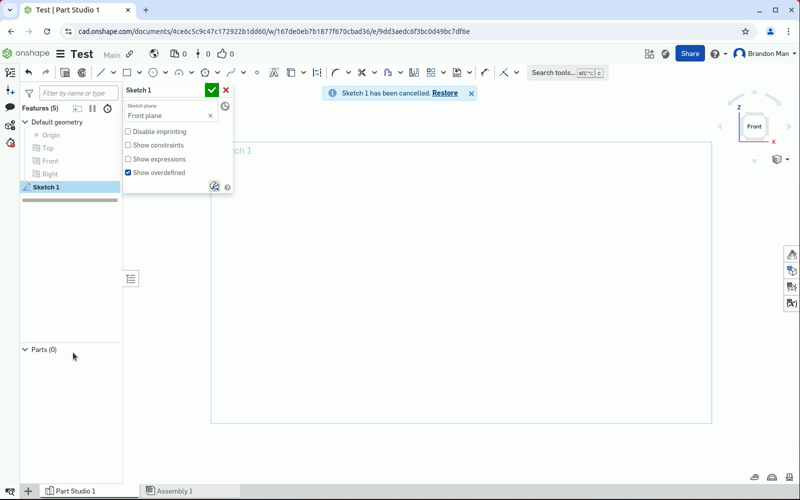
key(l)
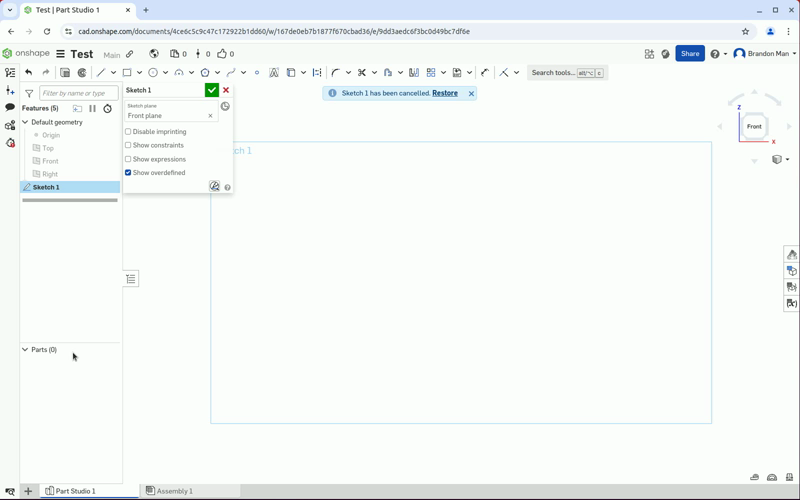
key_down(shift)
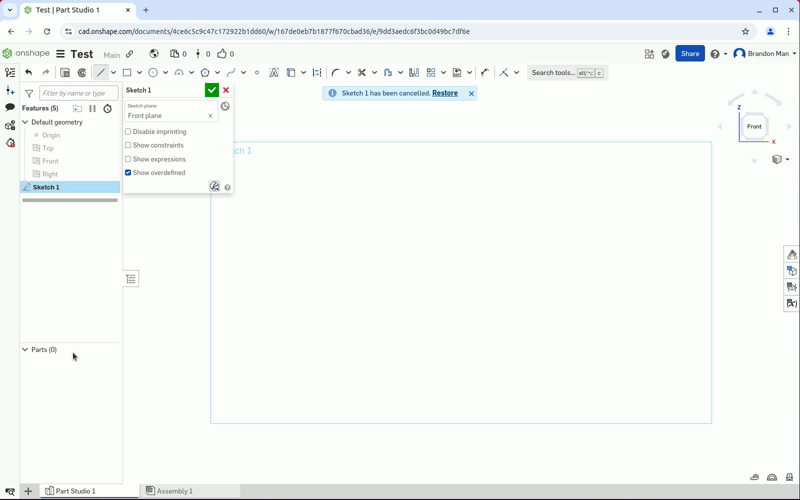
mouse_move(438, 395)
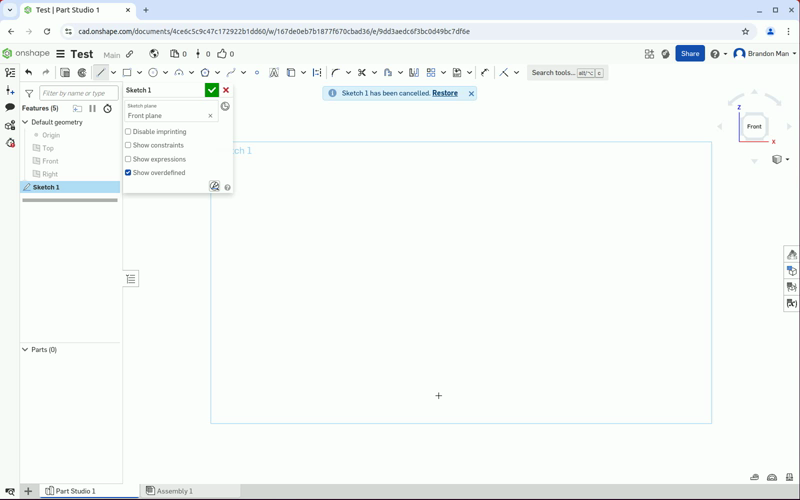
click(438, 395)
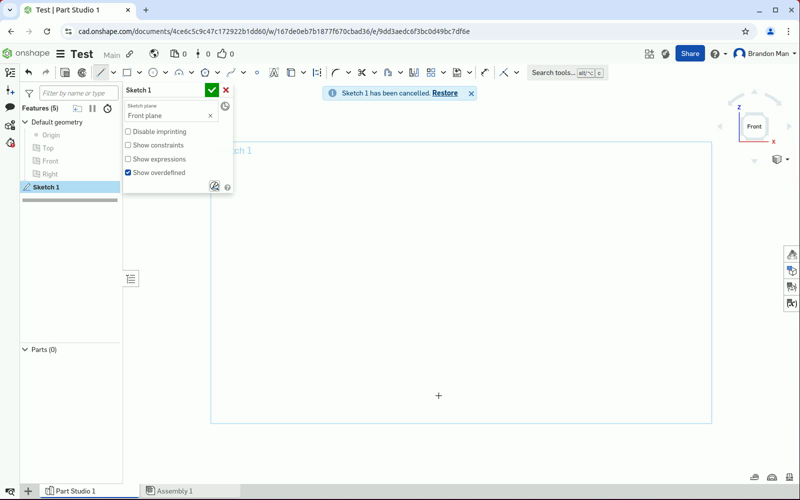
key_up(shift)
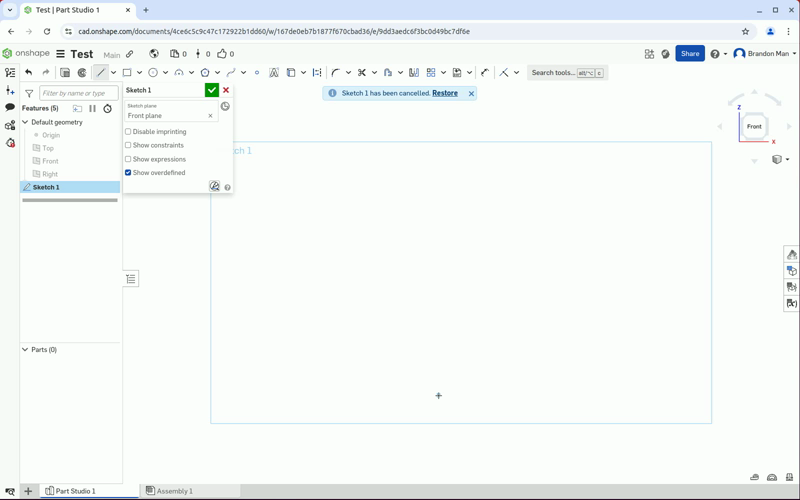
key_down(shift)
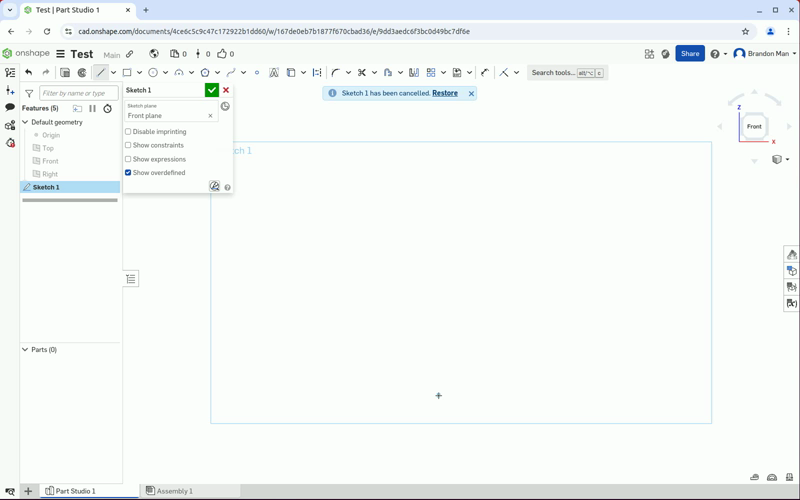
mouse_move(468, 395)
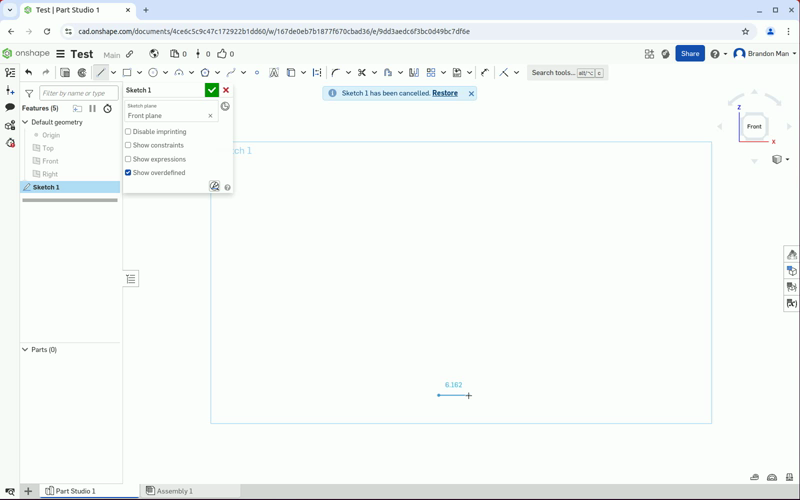
mouse_move(483, 395)
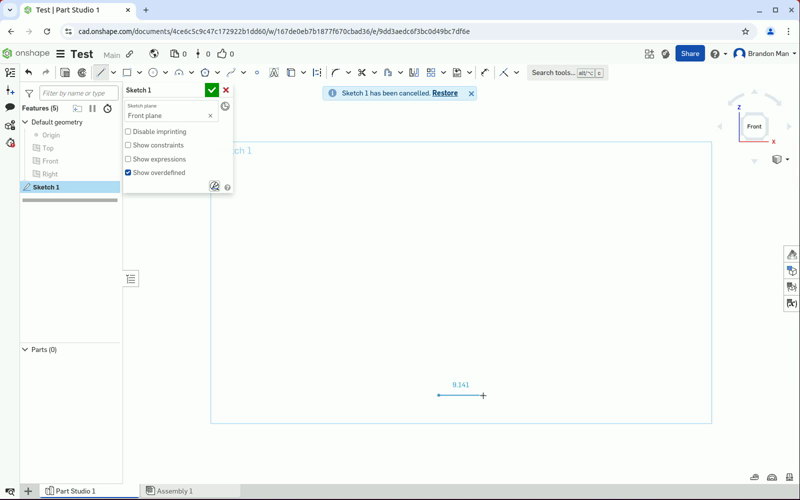
click(483, 395)
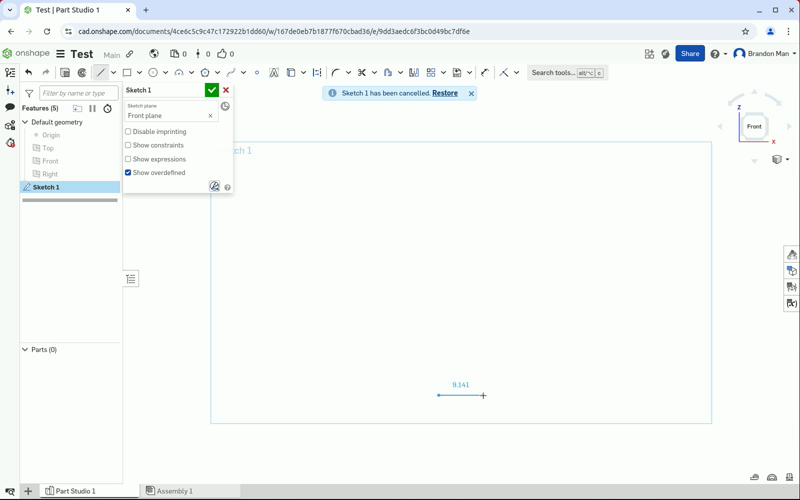
key_up(shift)
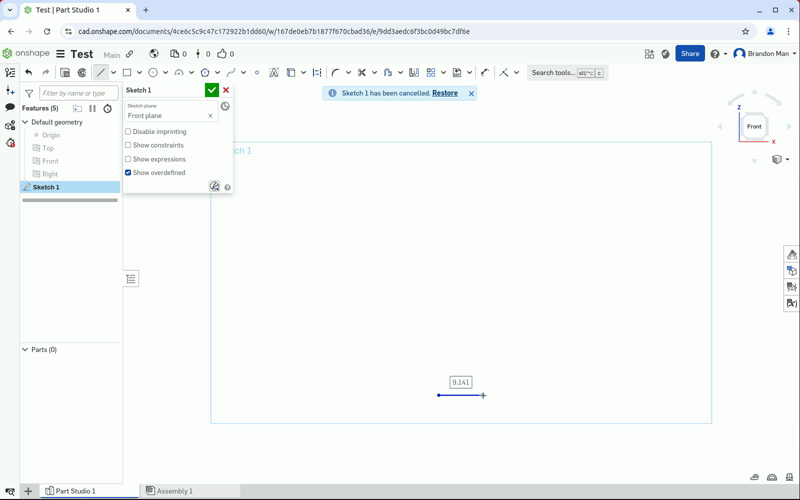
key_down(shift)
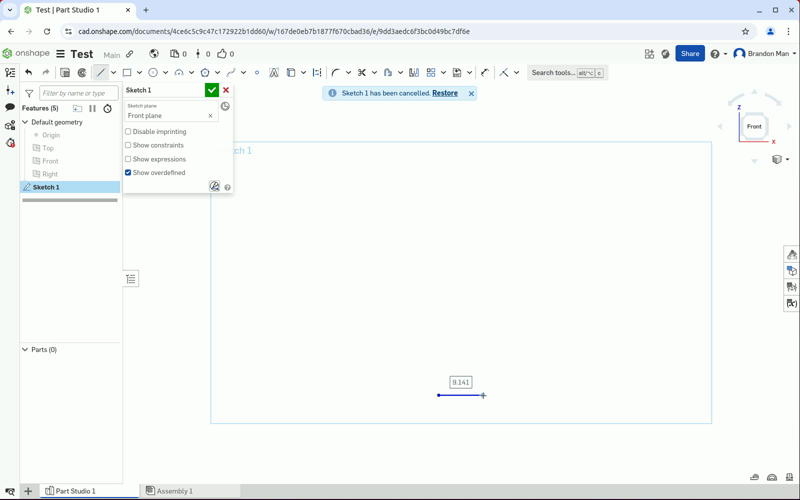
mouse_move(483, 171)
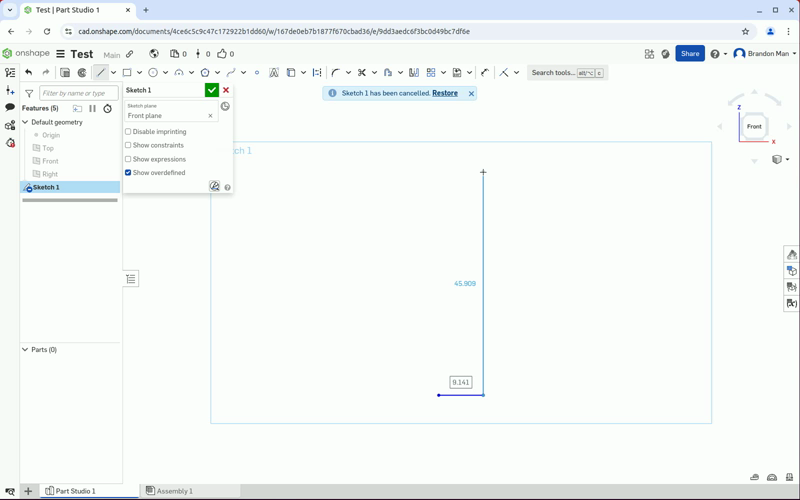
click(483, 171)
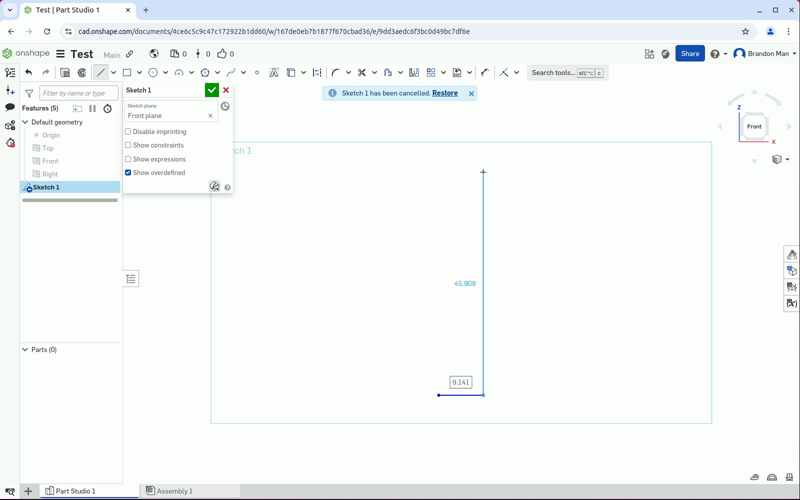
key_up(shift)
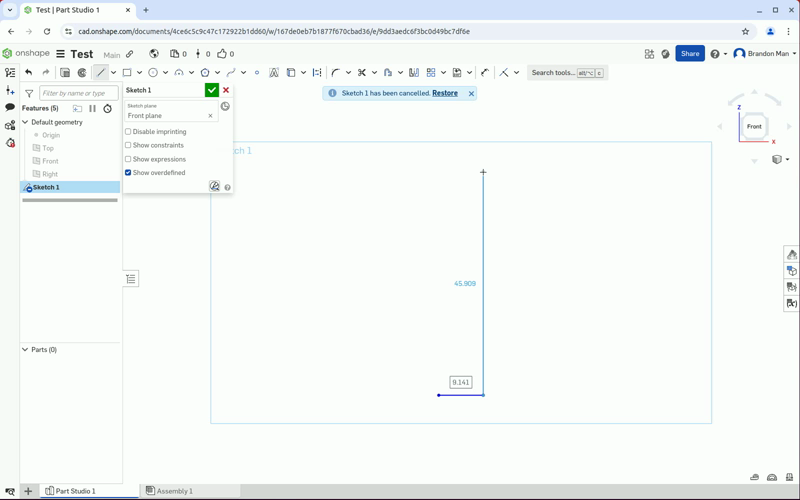
key_down(shift)
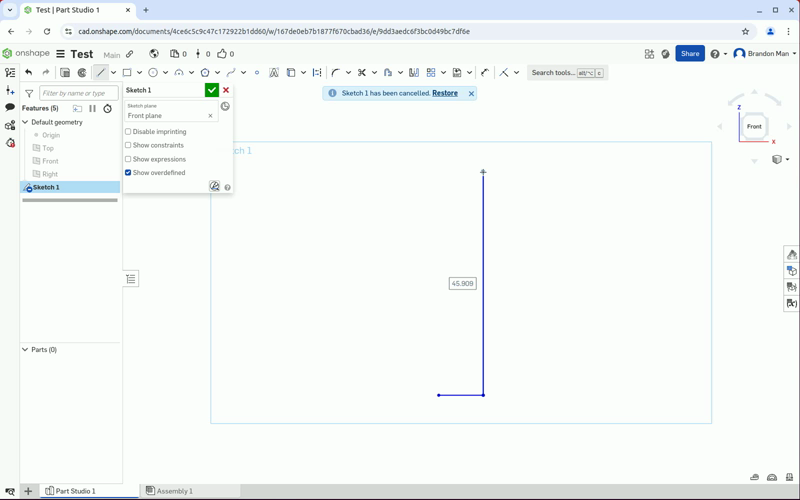
mouse_move(513, 171)
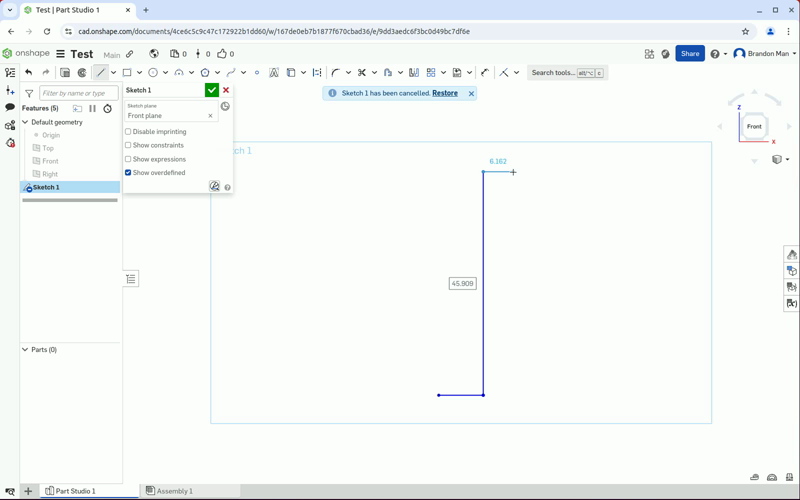
mouse_move(438, 171)
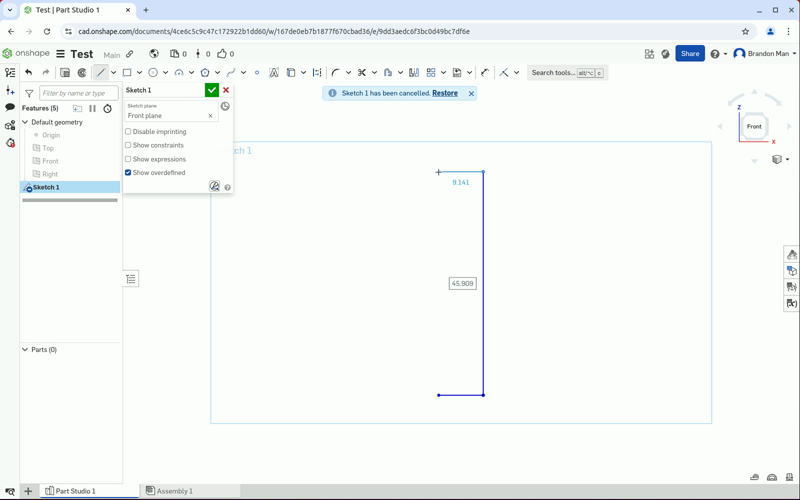
click(438, 171)
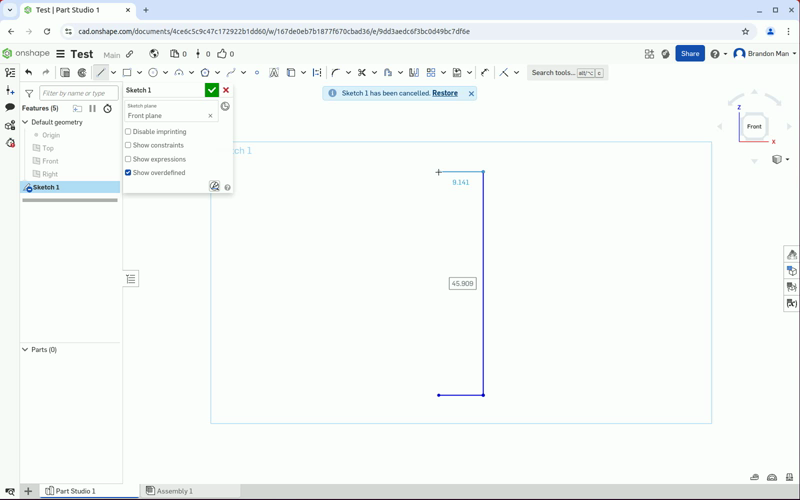
key_up(shift)
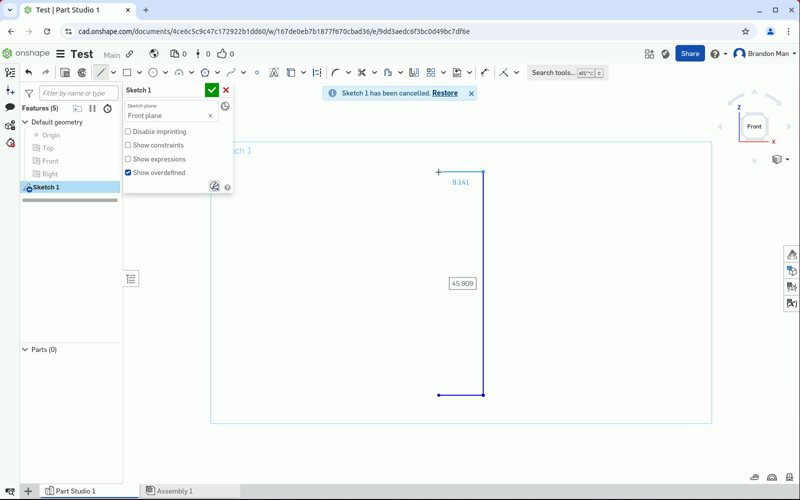
key_down(shift)
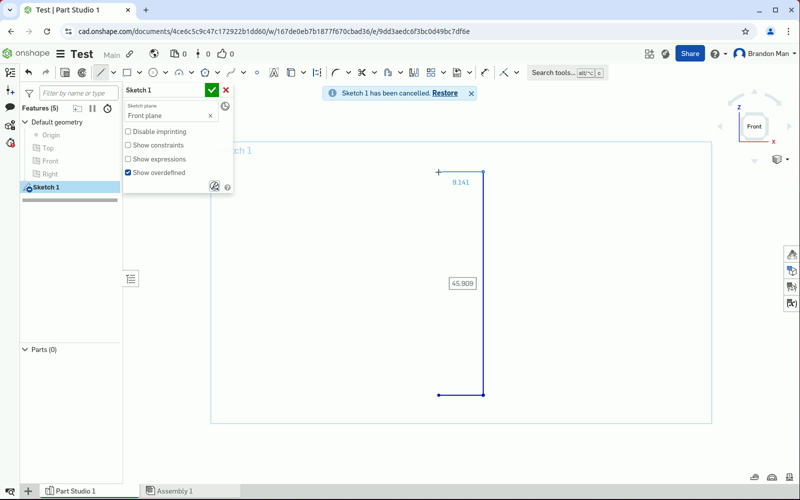
mouse_move(438, 395)
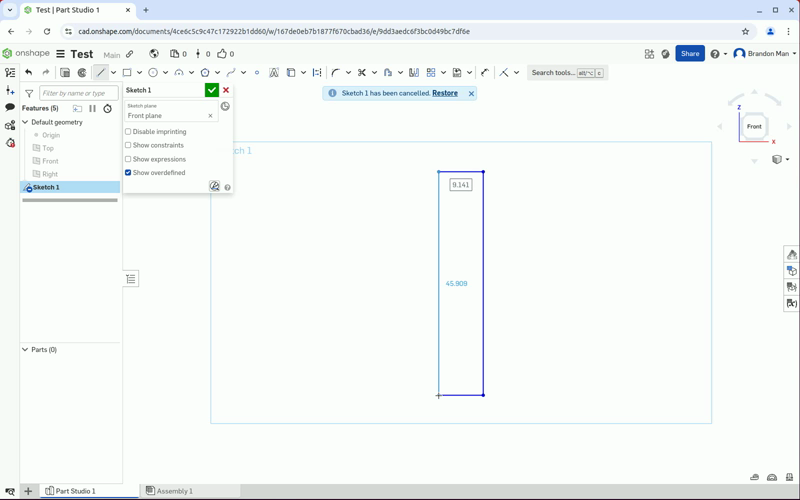
key_up(shift)
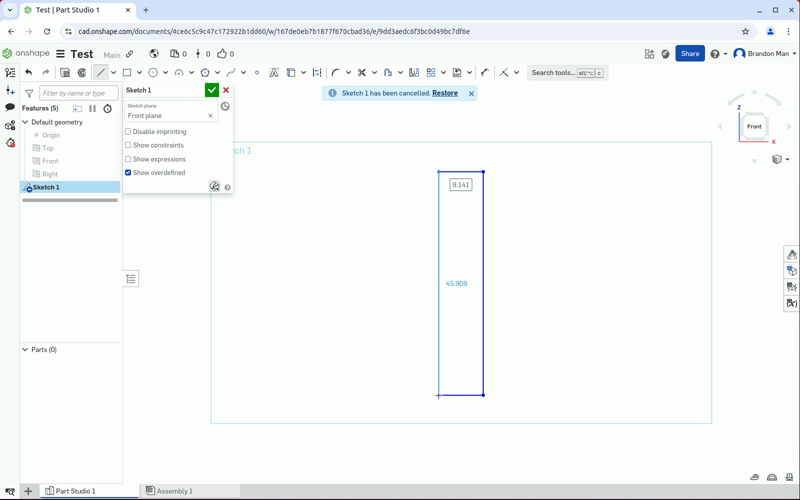
click(438, 395)
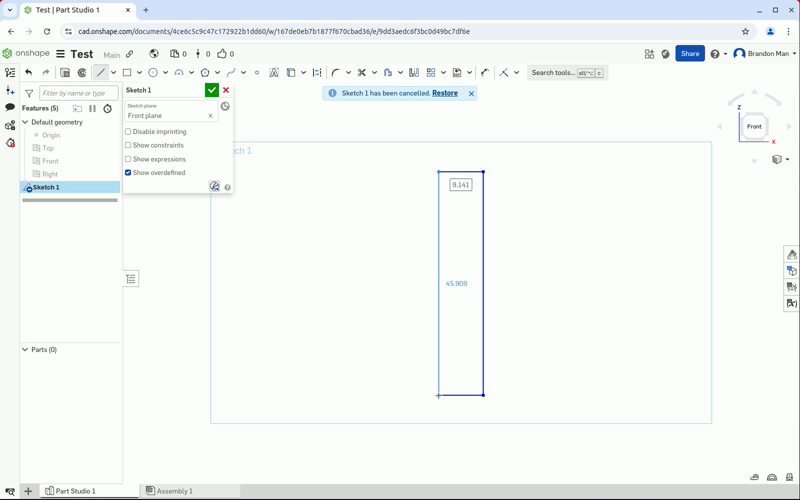
key(esc)
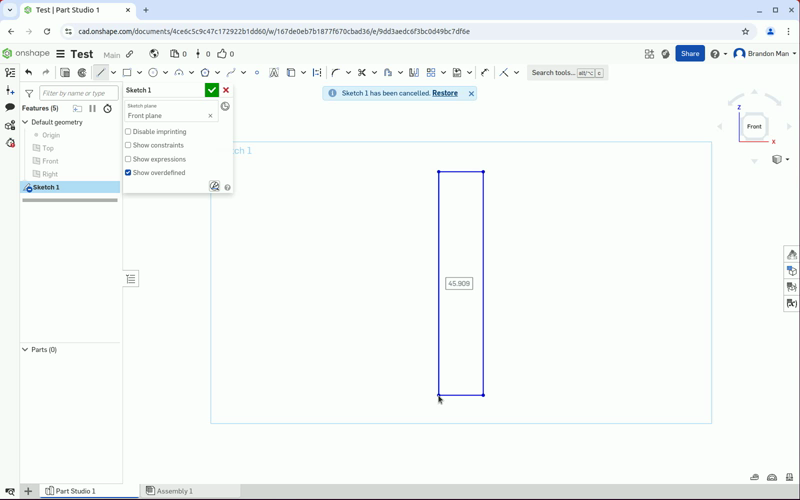
mouse_move(469, 358)
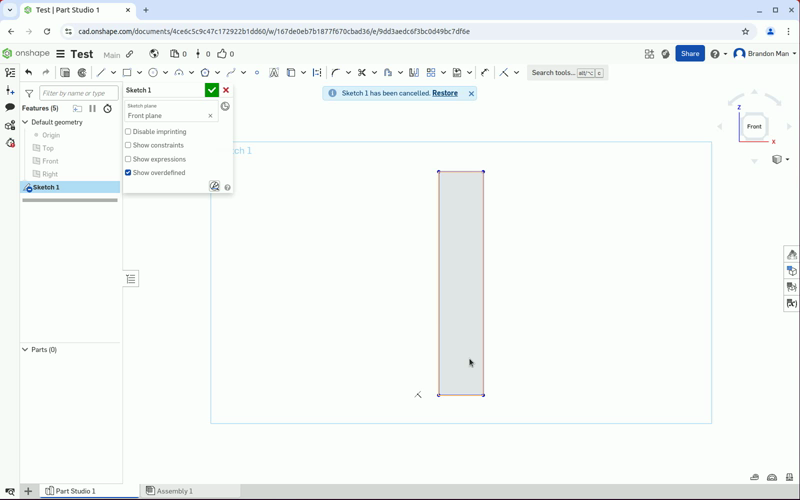
click(469, 358)
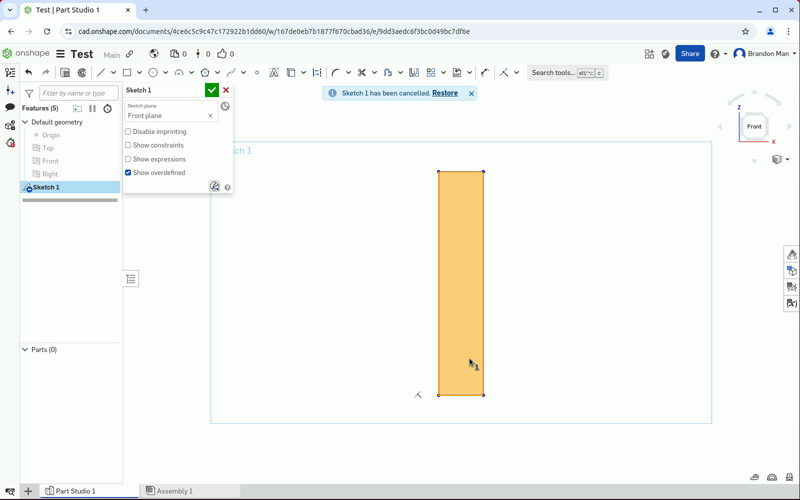
mouse_move(73, 352)
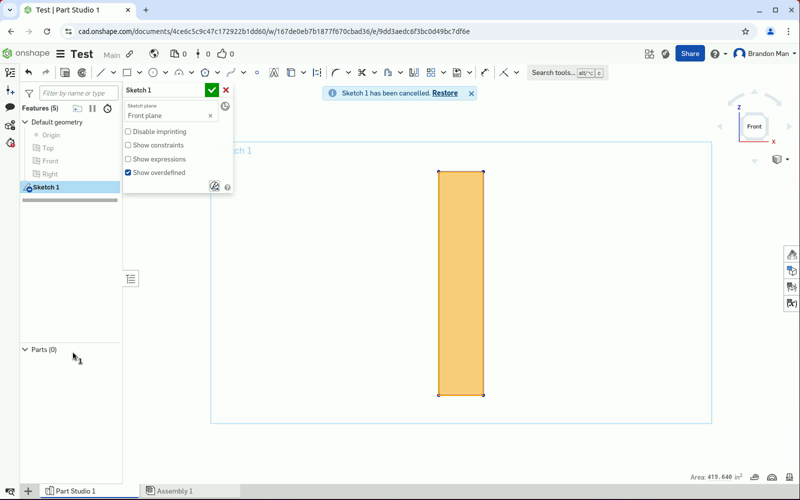
key(shift+y)
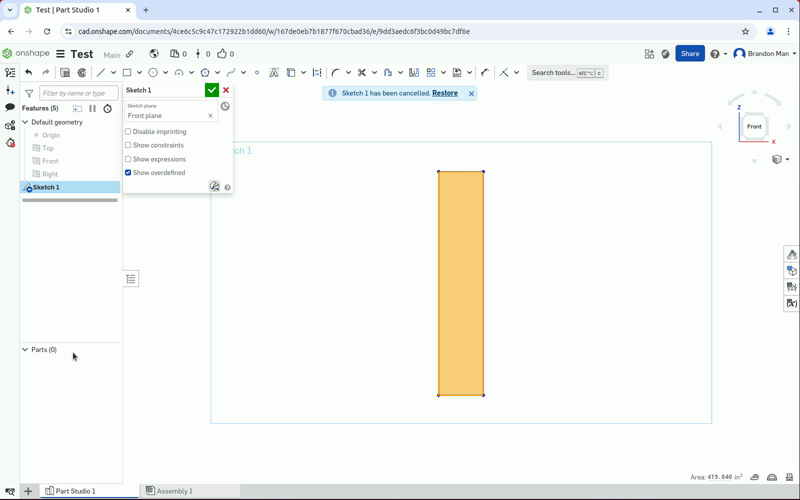
key(shift+e)
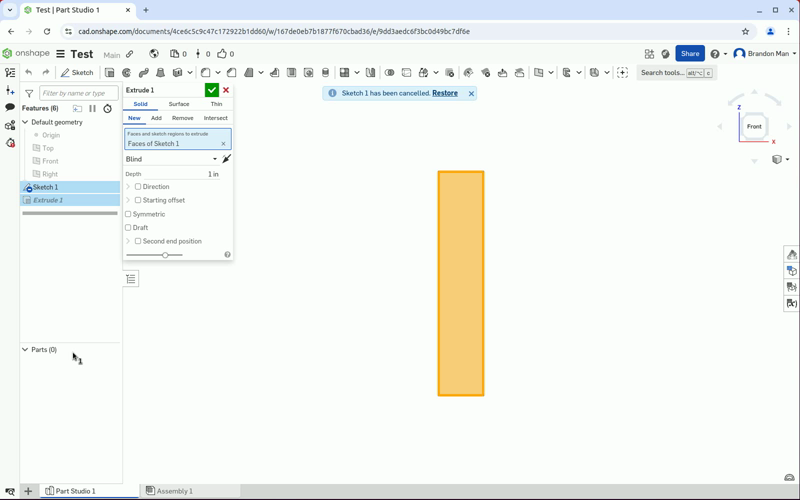
mouse_move(143, 106)
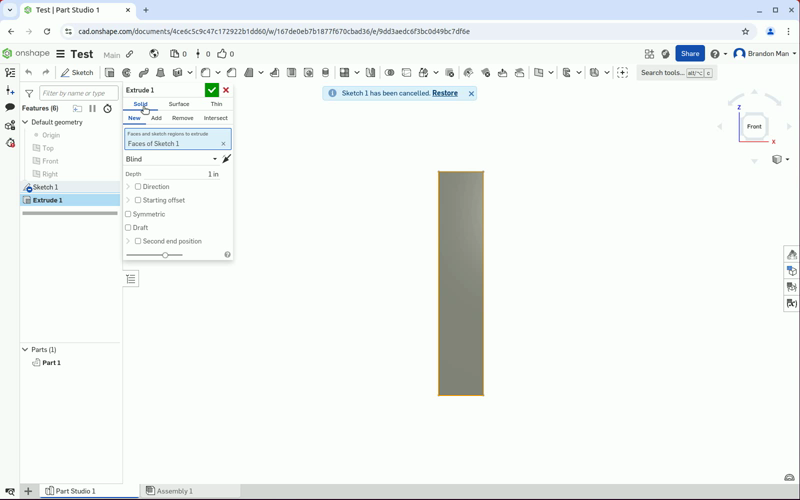
click(143, 106)
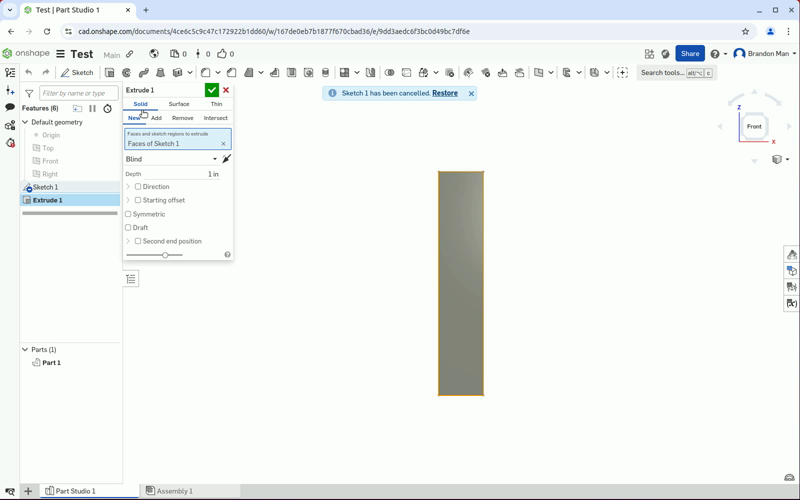
mouse_move(137, 120)
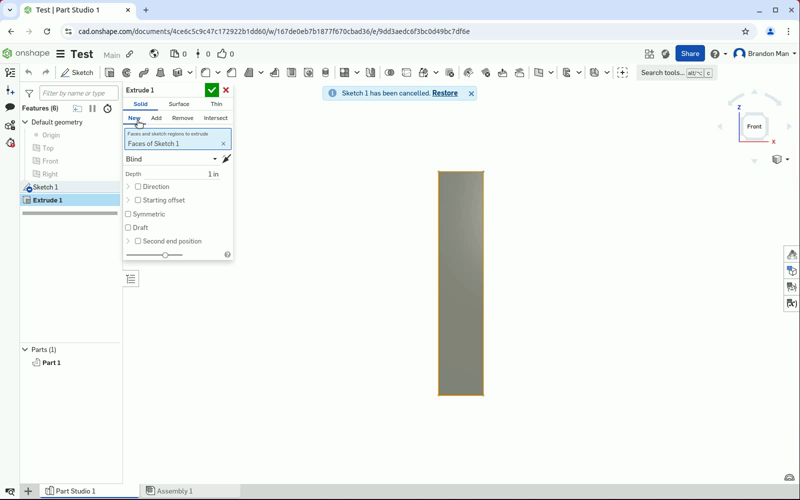
click(137, 120)
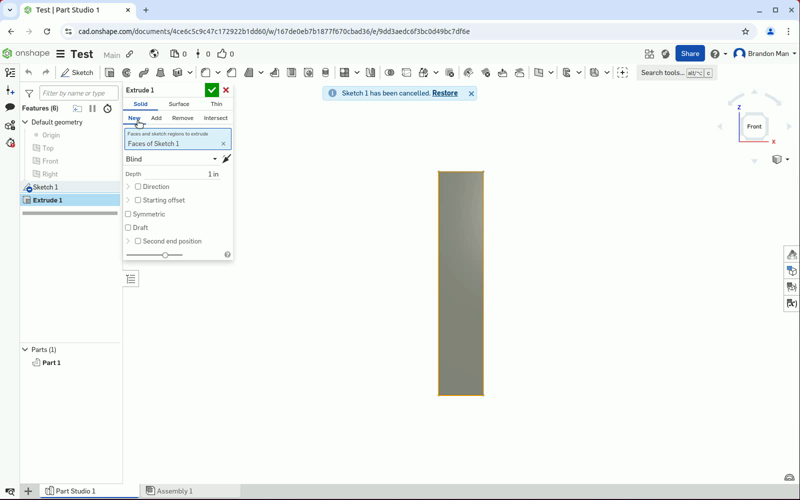
key(tab, 4)
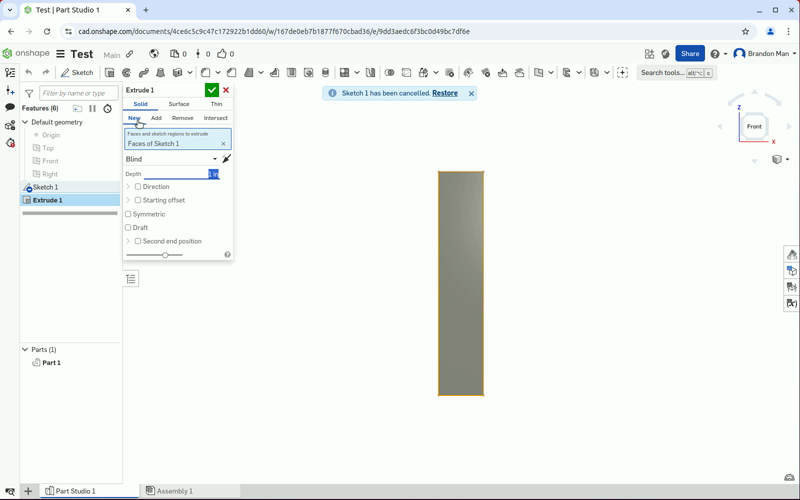
text(1.204)
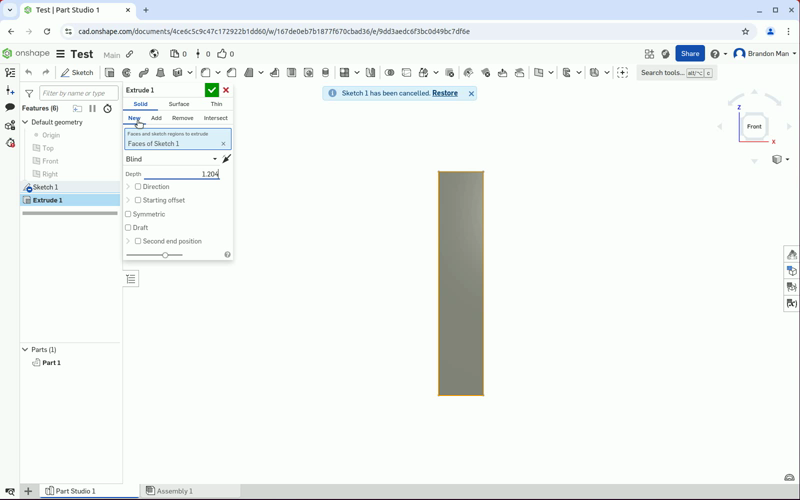
key(enter)
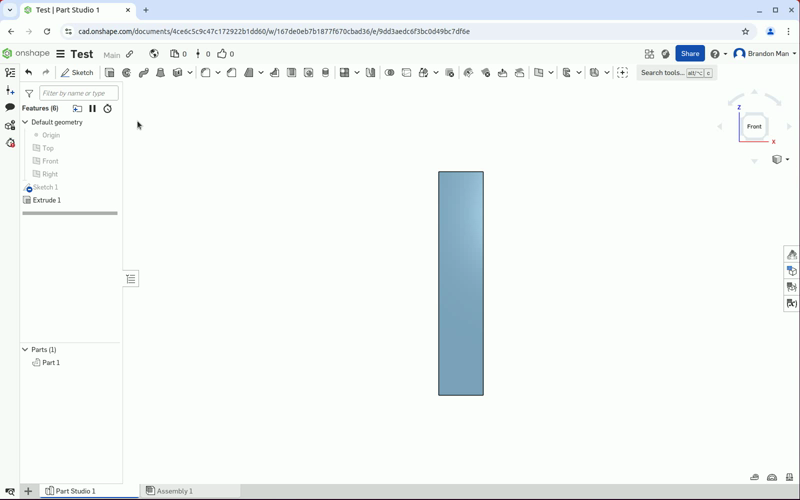
key(shift+h)
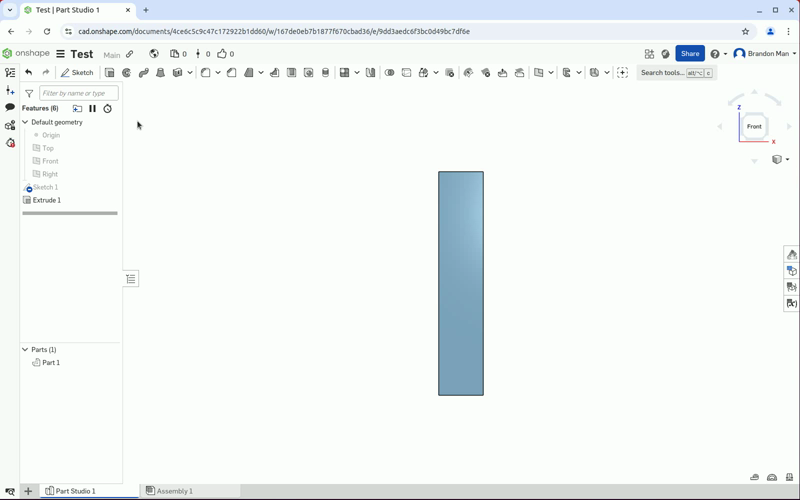
key(shift+h)
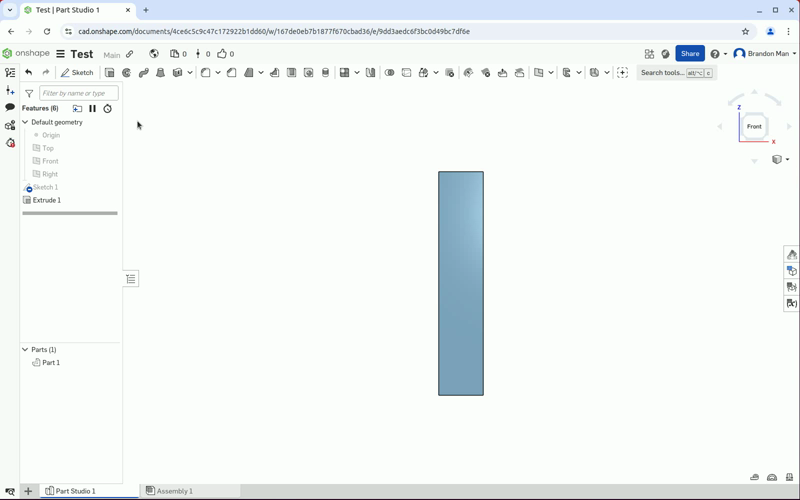
mouse_move(73, 189)
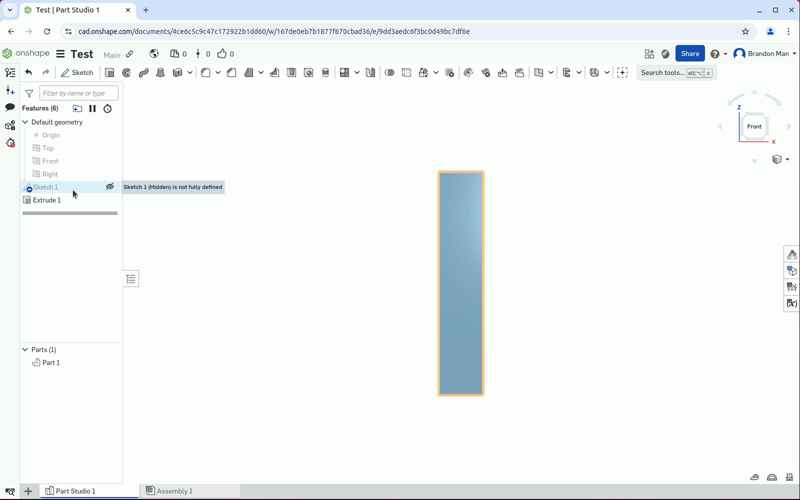
click(73, 189)
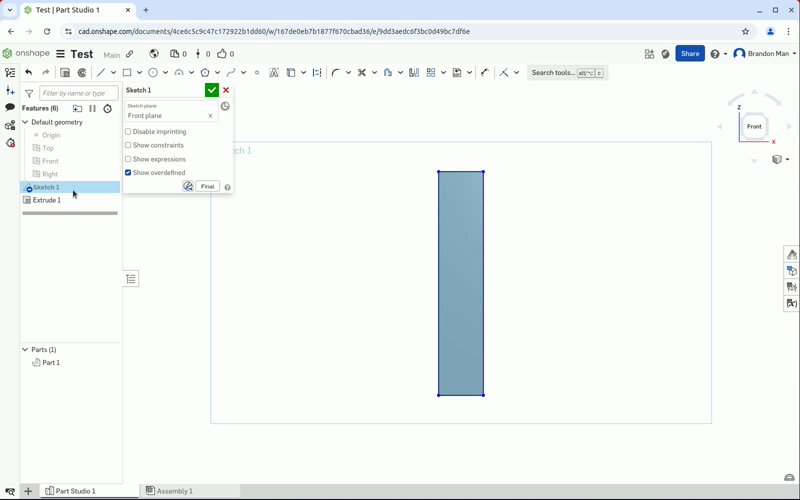
mouse_move(229, 92)
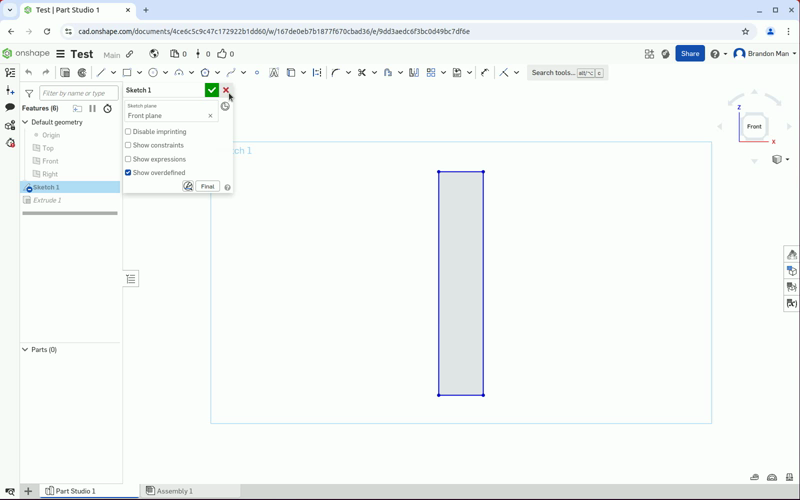
click(229, 92)
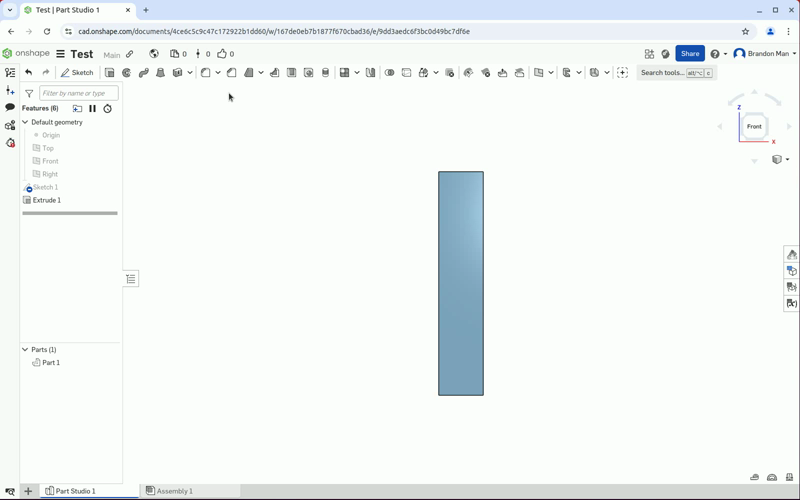
mouse_move(541, 75)
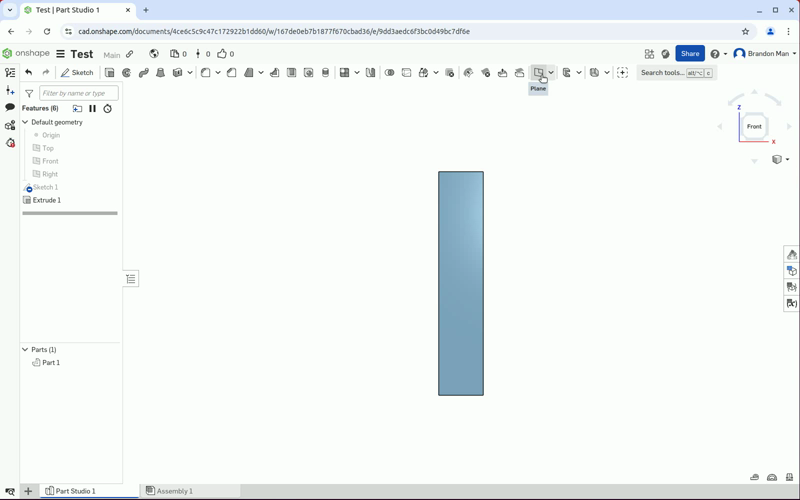
click(541, 75)
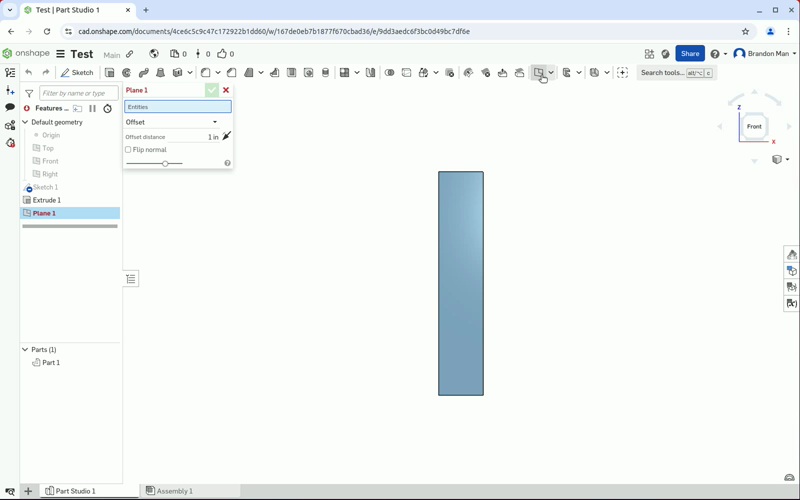
mouse_move(73, 163)
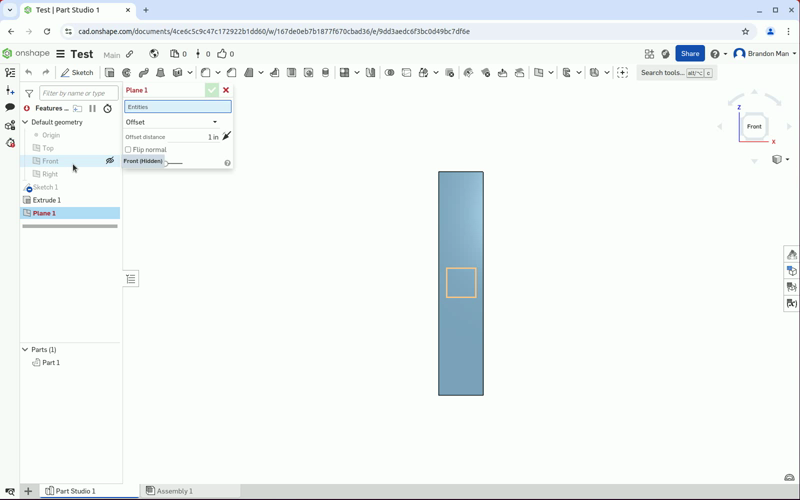
click(73, 163)
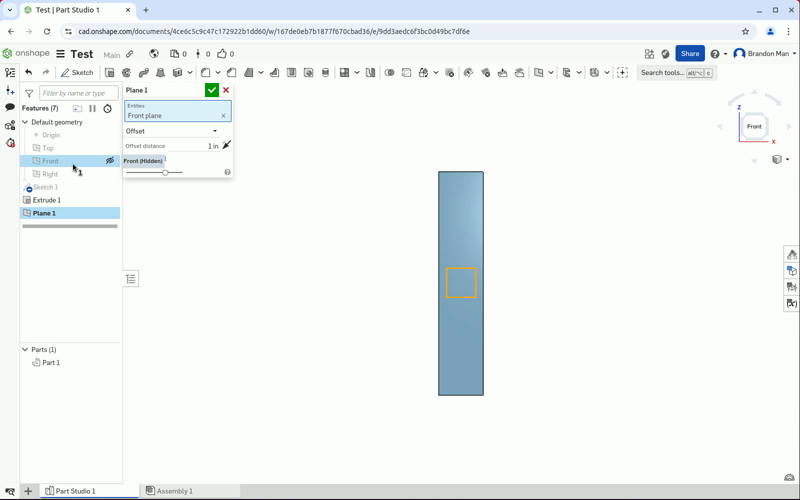
key(tab, 2)
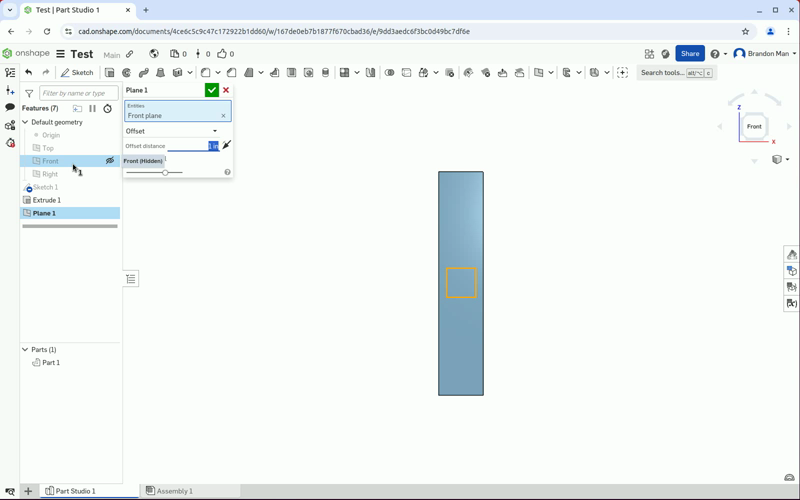
text(1.202)
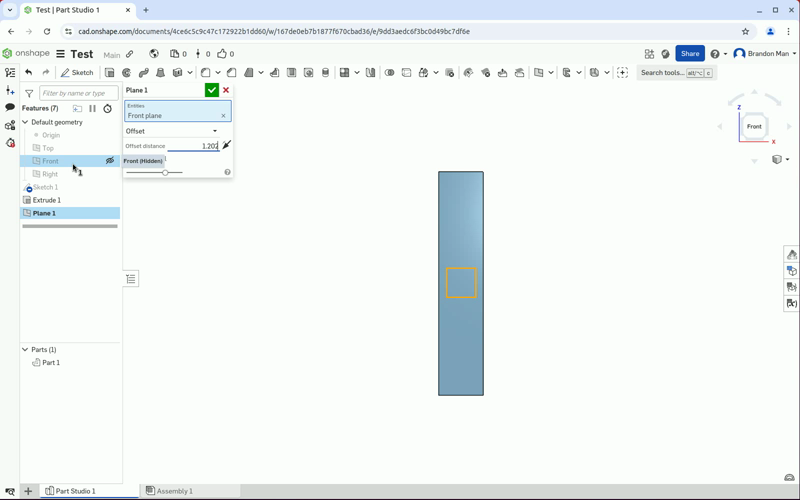
key(enter, 2)
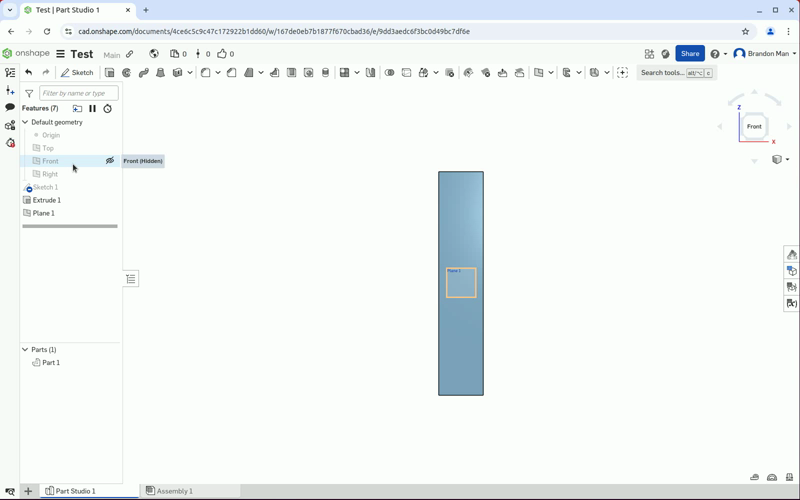
key(shift+s)
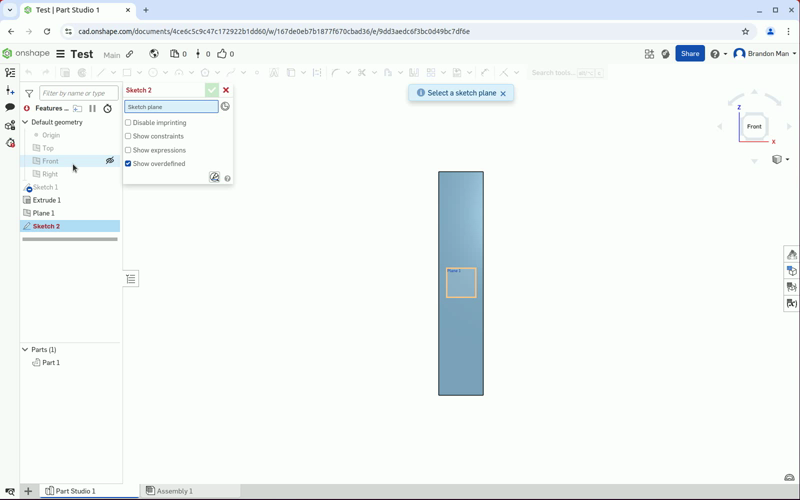
mouse_move(73, 215)
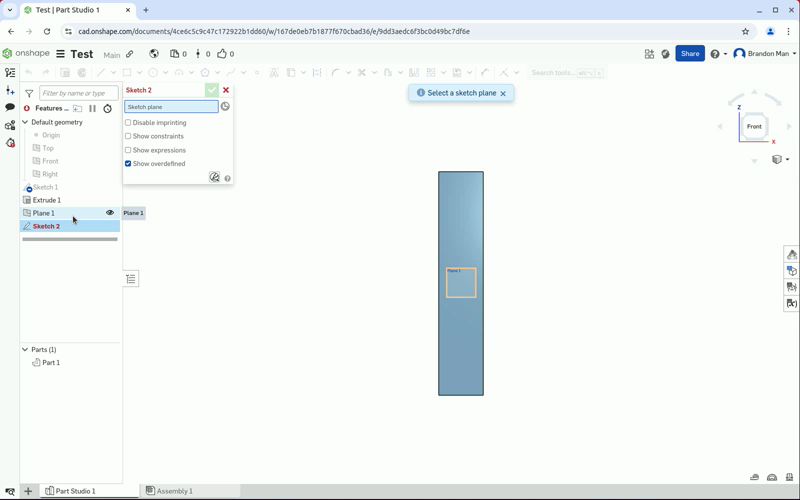
click(73, 215)
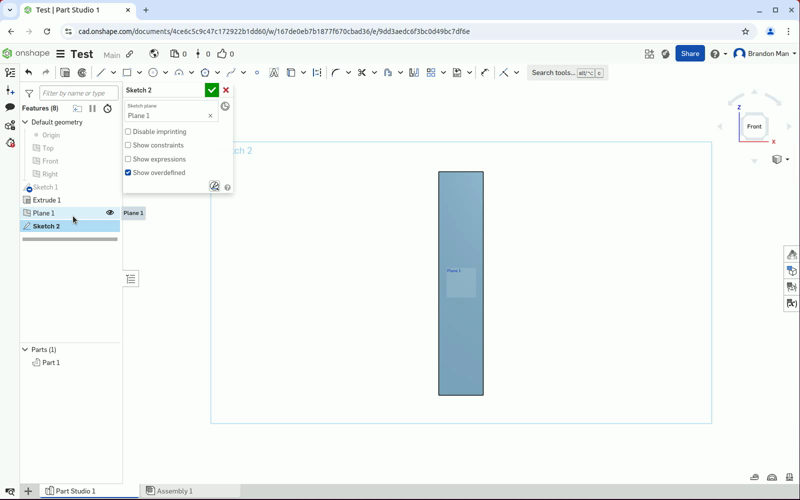
mouse_move(73, 352)
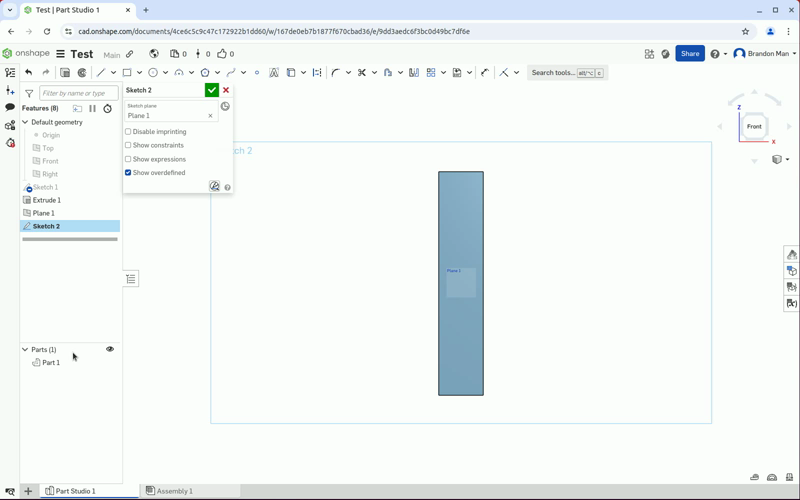
key(y)
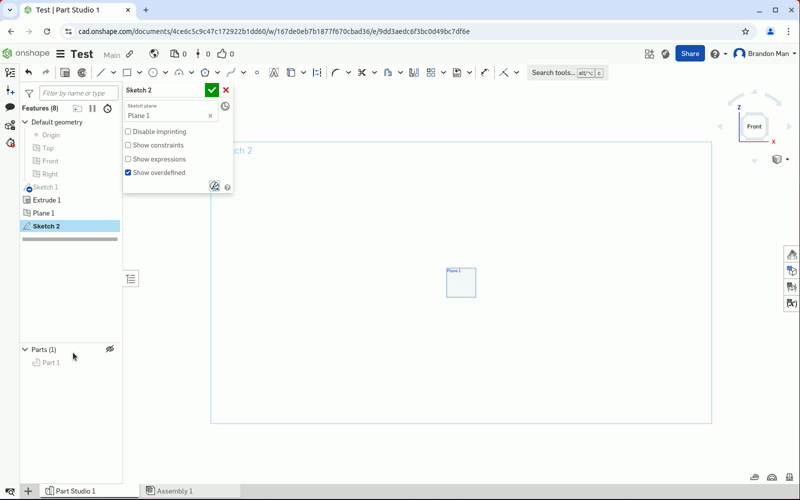
key(l)
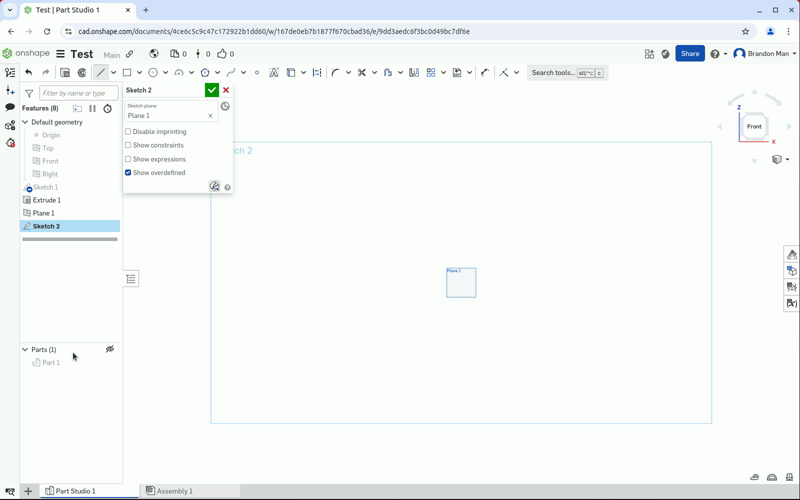
key_down(shift)
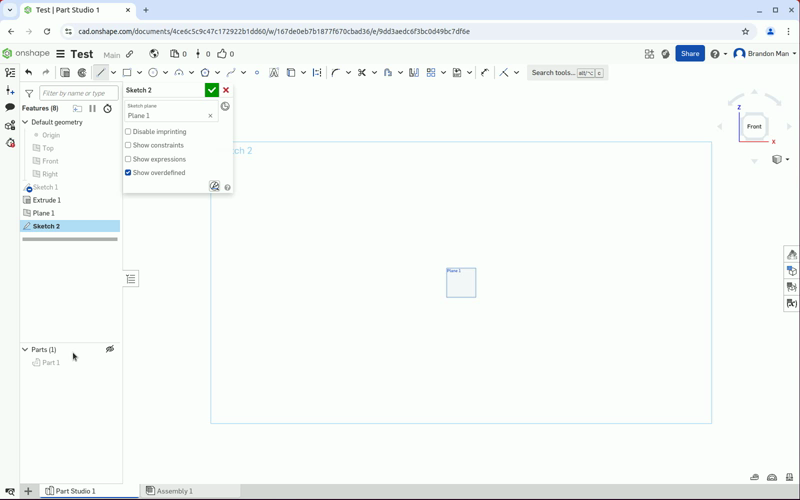
mouse_move(446, 198)
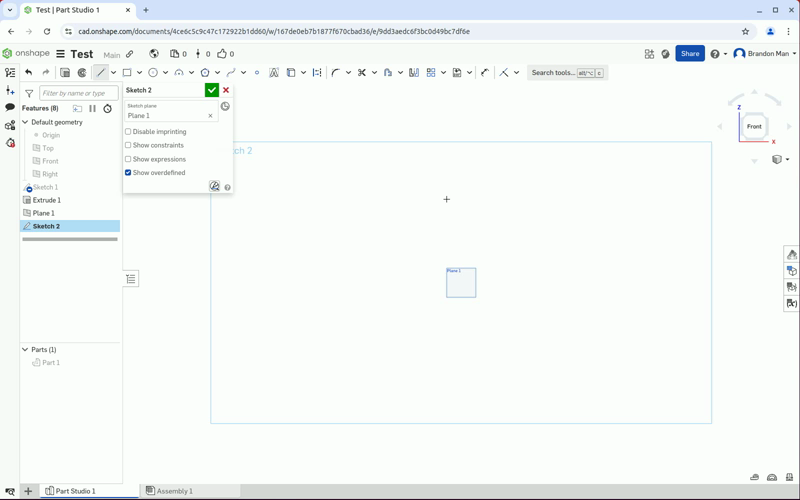
click(446, 198)
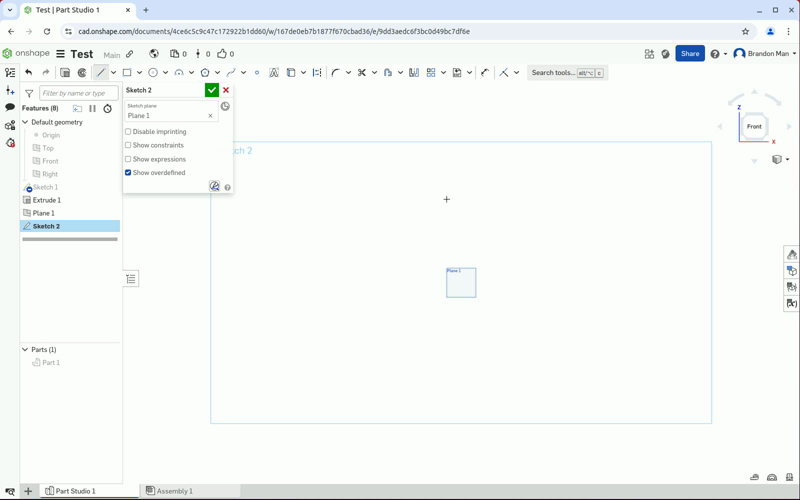
key_up(shift)
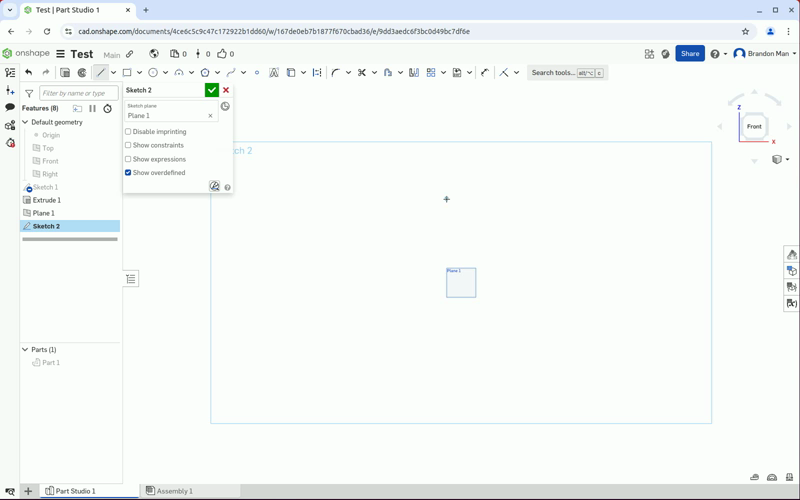
key_down(shift)
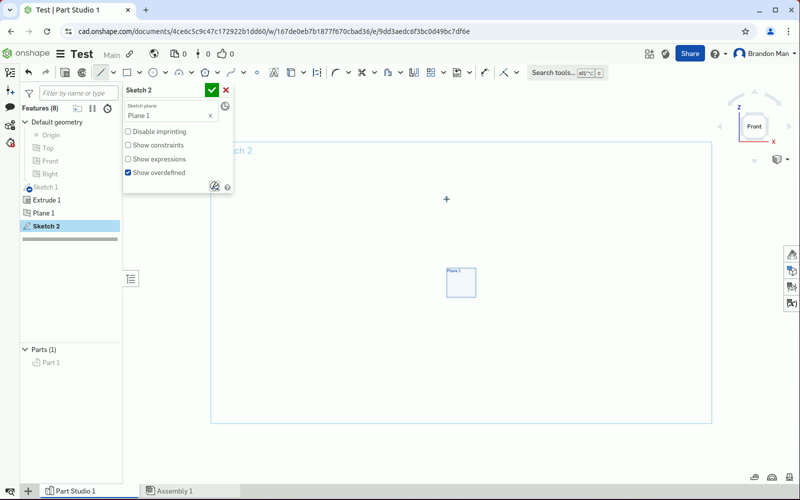
mouse_move(476, 198)
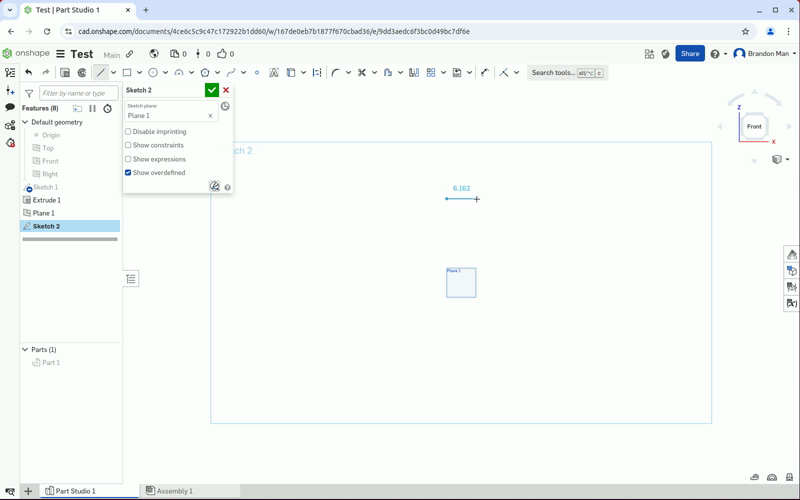
mouse_move(474, 198)
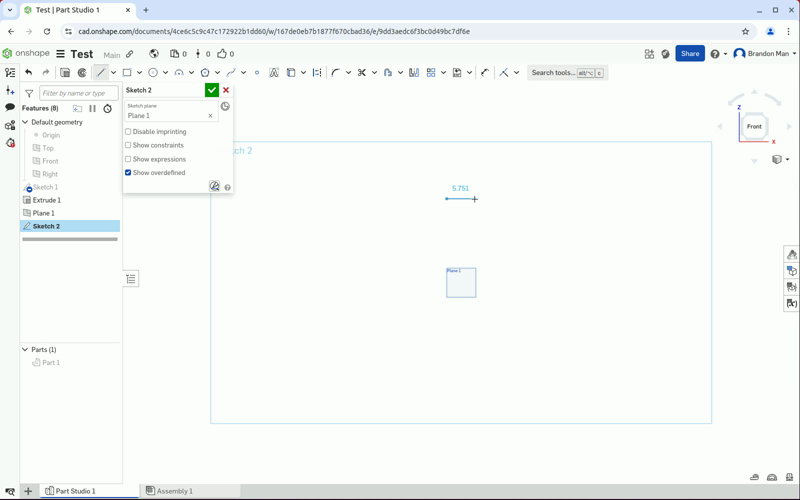
click(474, 198)
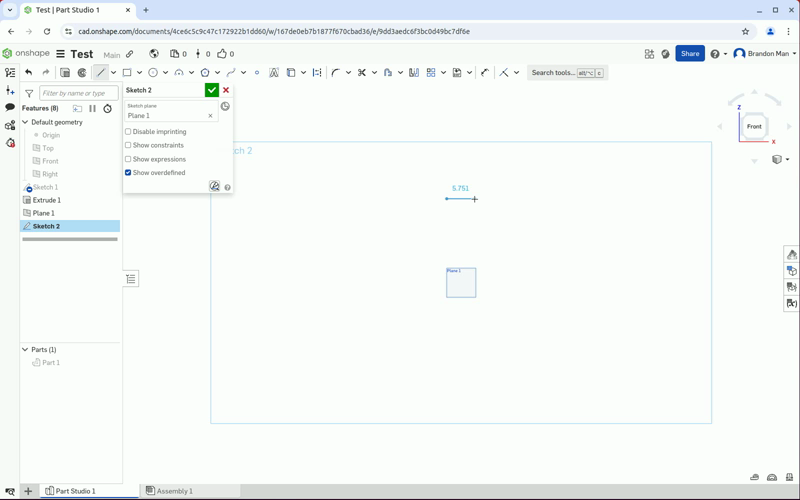
key_up(shift)
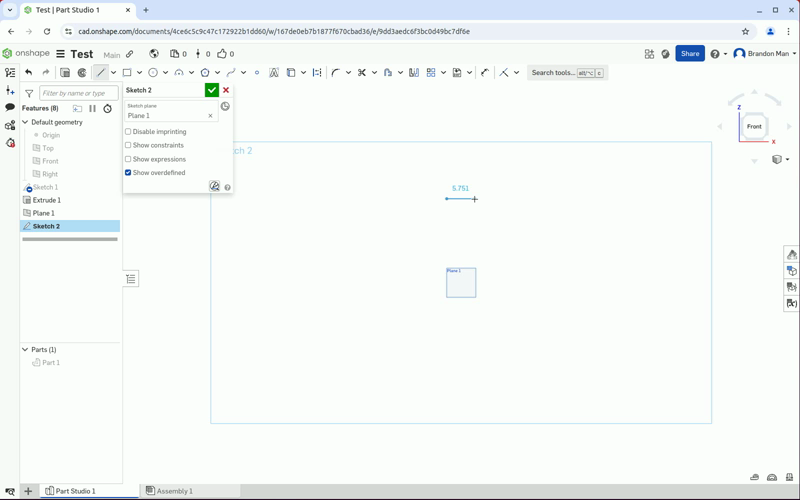
key_down(shift)
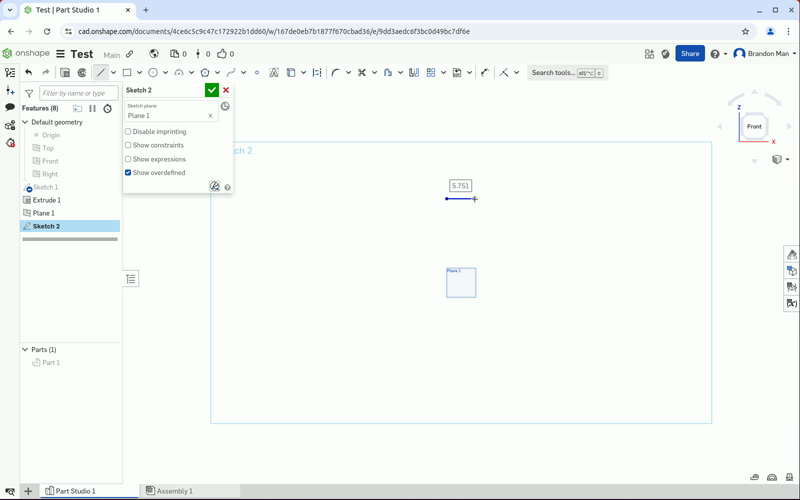
mouse_move(504, 198)
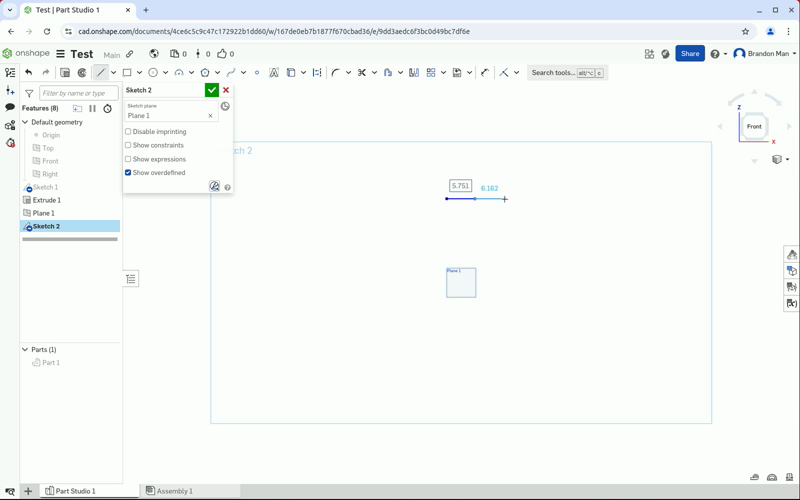
mouse_move(474, 192)
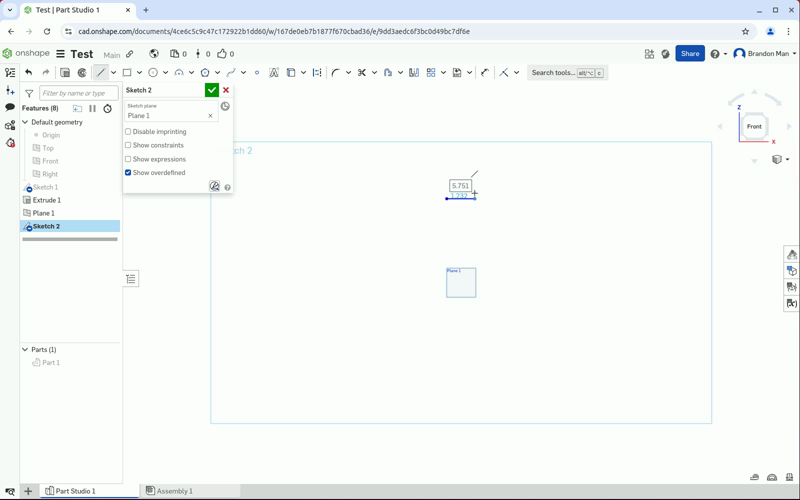
scroll(6)
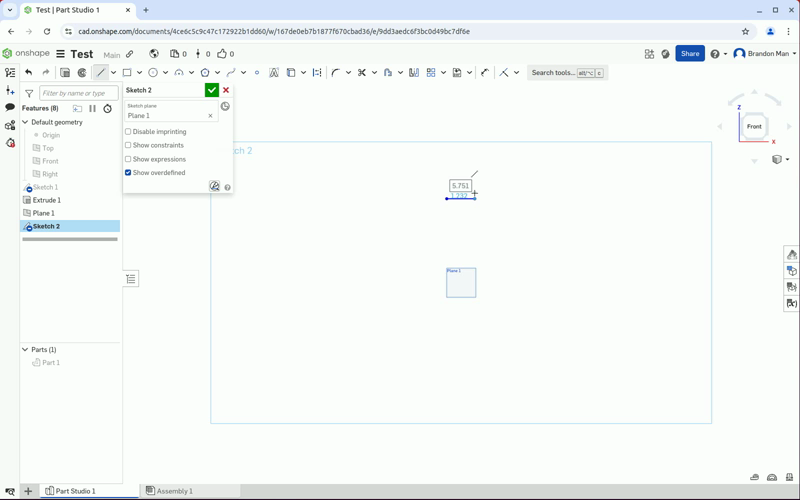
scroll(6)
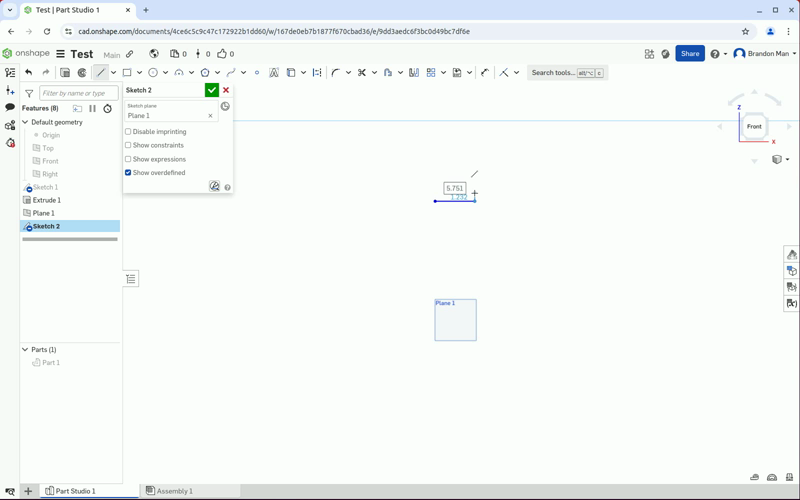
scroll(6)
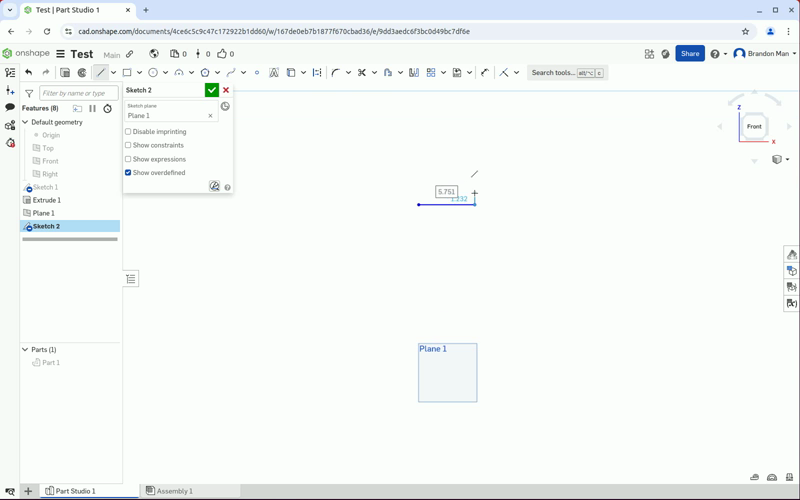
scroll(6)
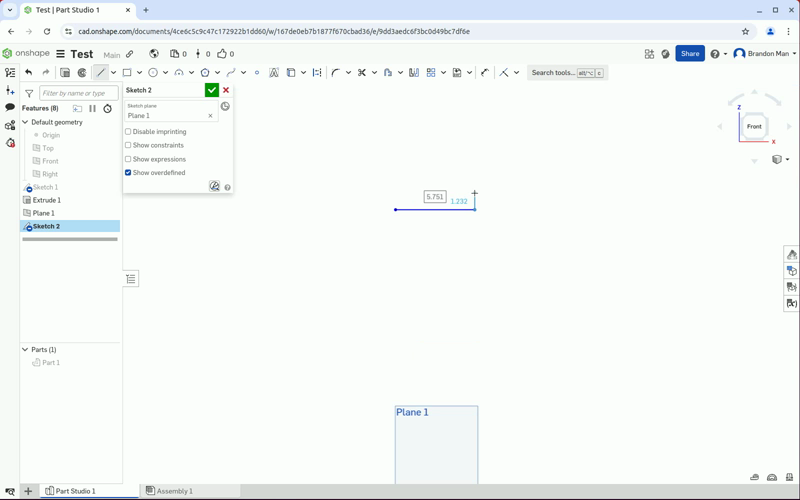
scroll(6)
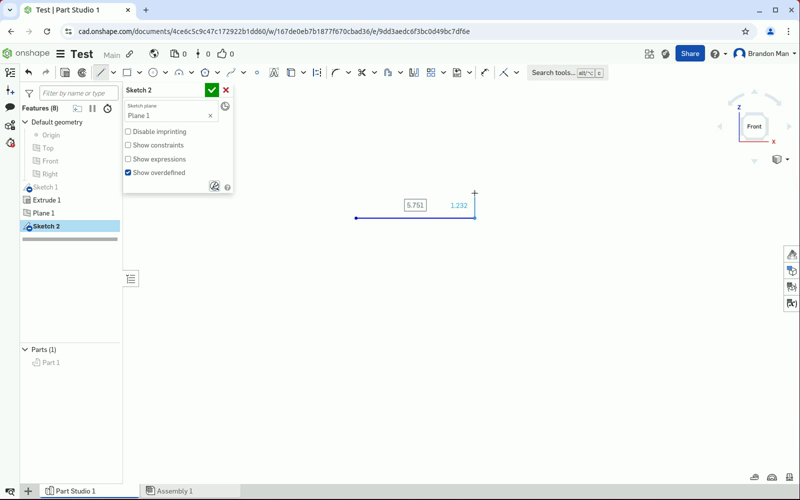
scroll(6)
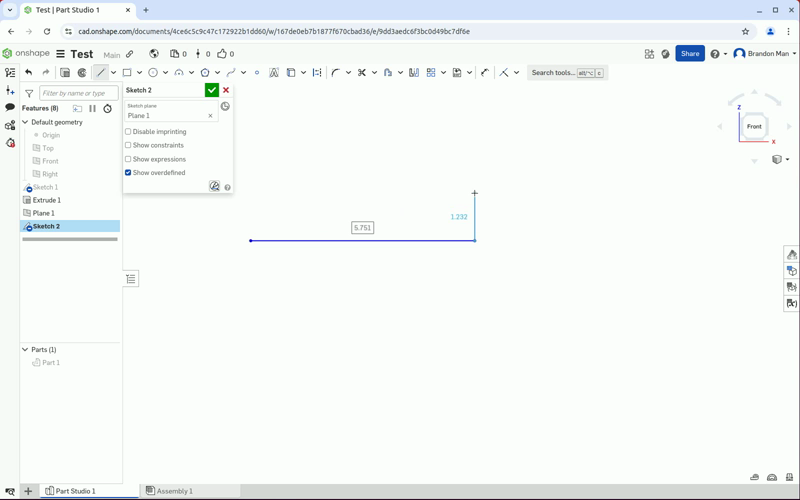
scroll(6)
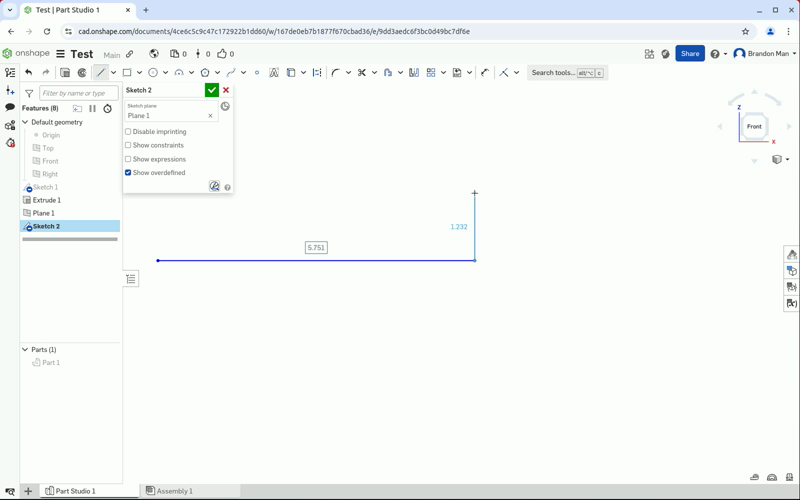
click(474, 192)
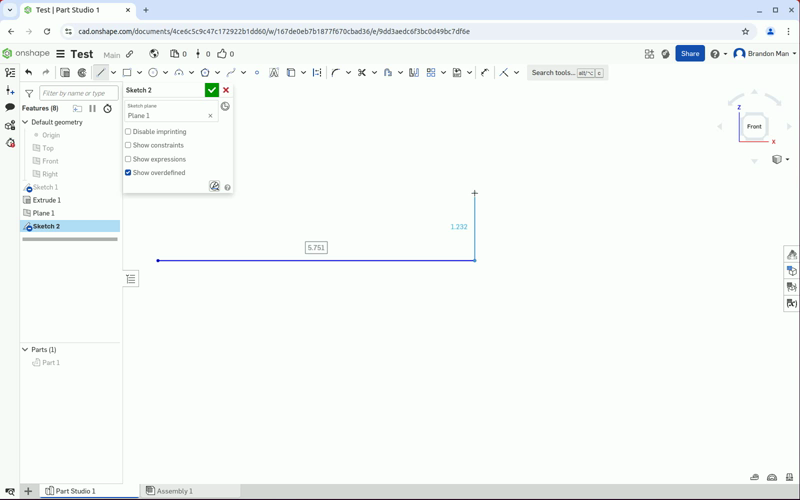
scroll(-6)
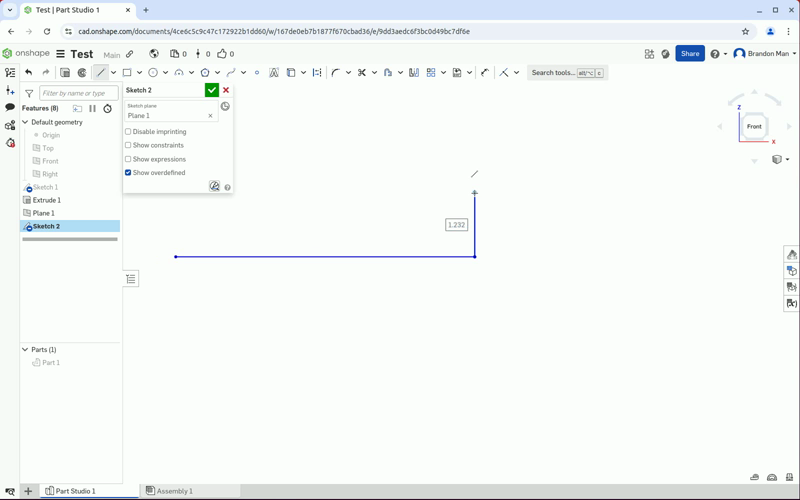
scroll(-6)
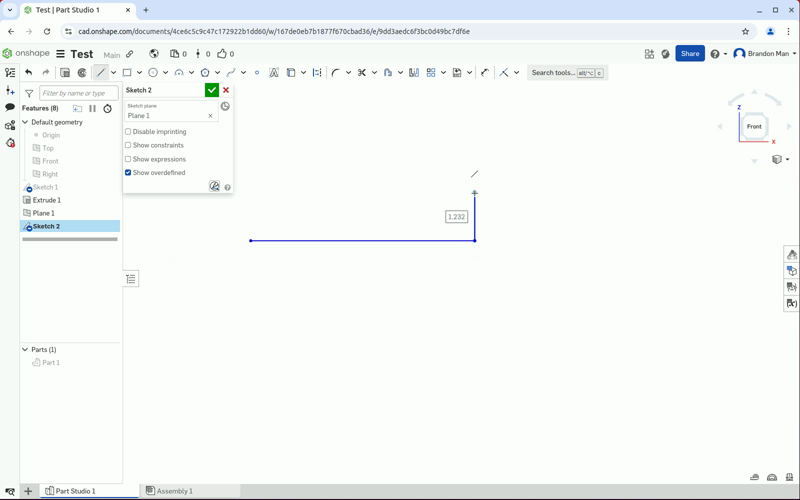
scroll(-6)
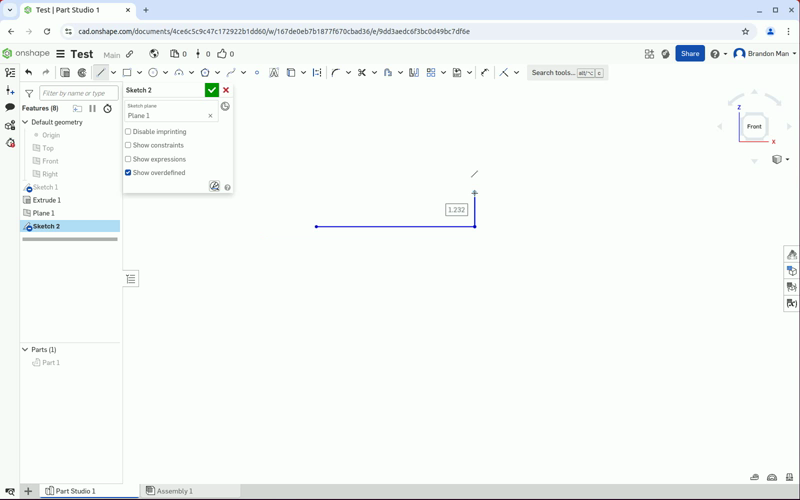
scroll(-6)
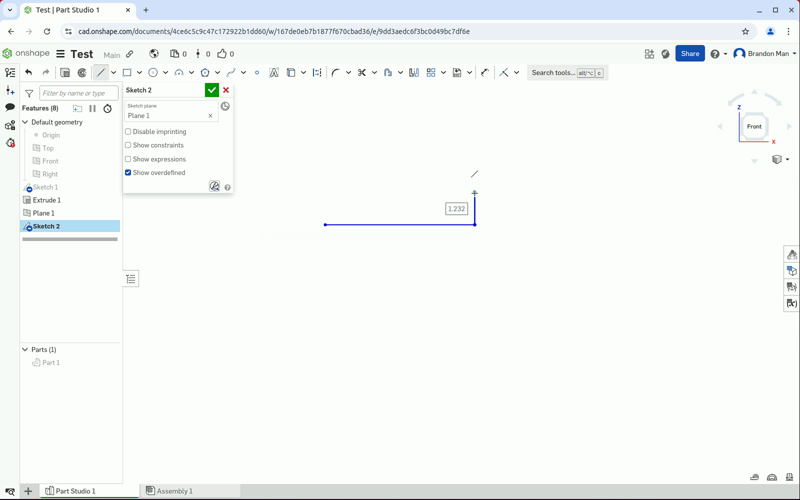
scroll(-6)
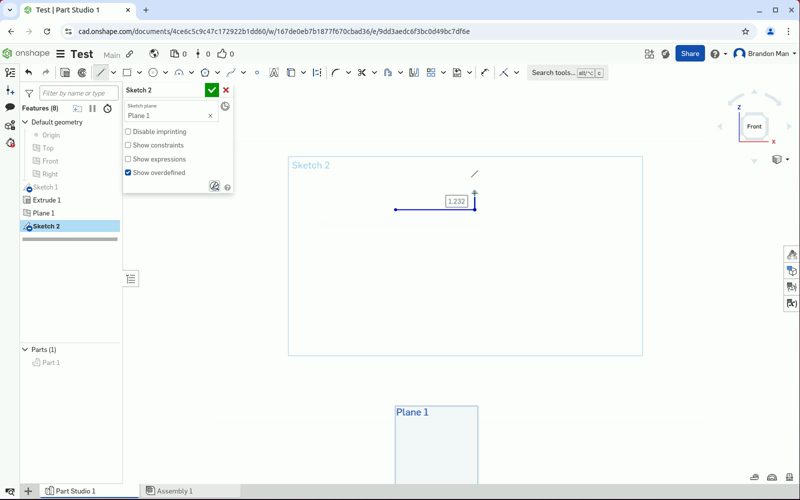
scroll(-6)
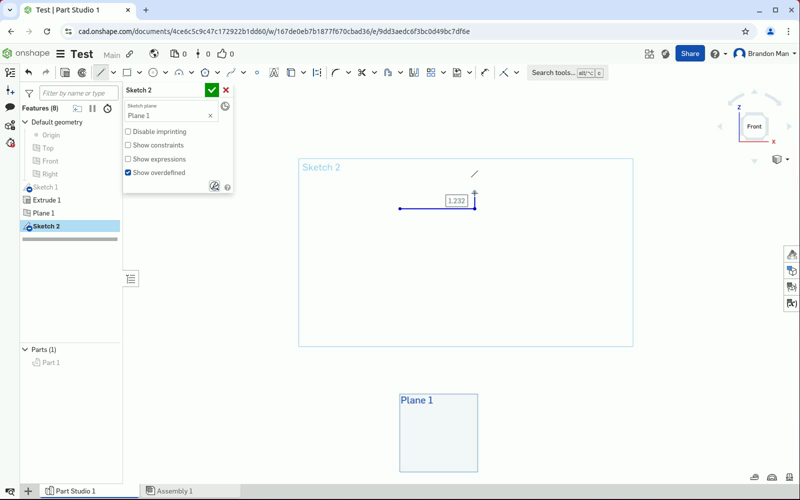
scroll(-6)
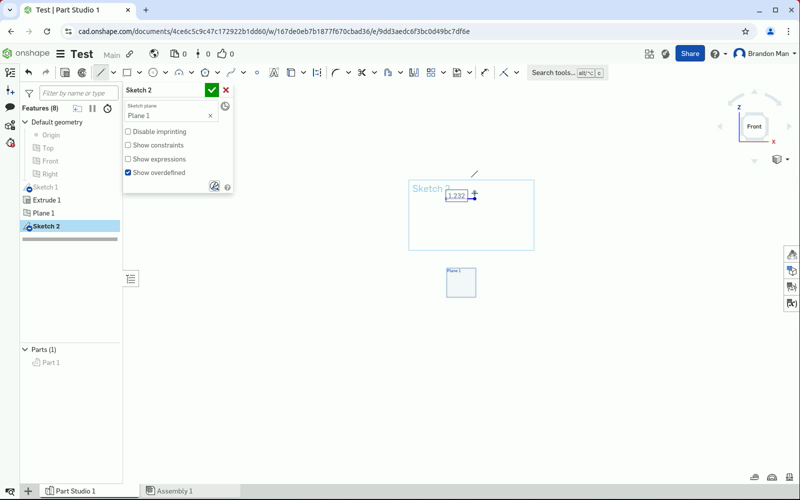
key_up(shift)
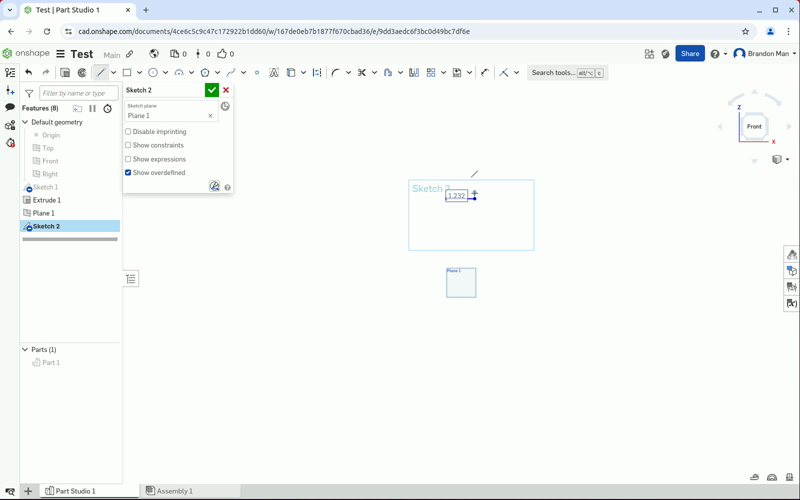
key_down(shift)
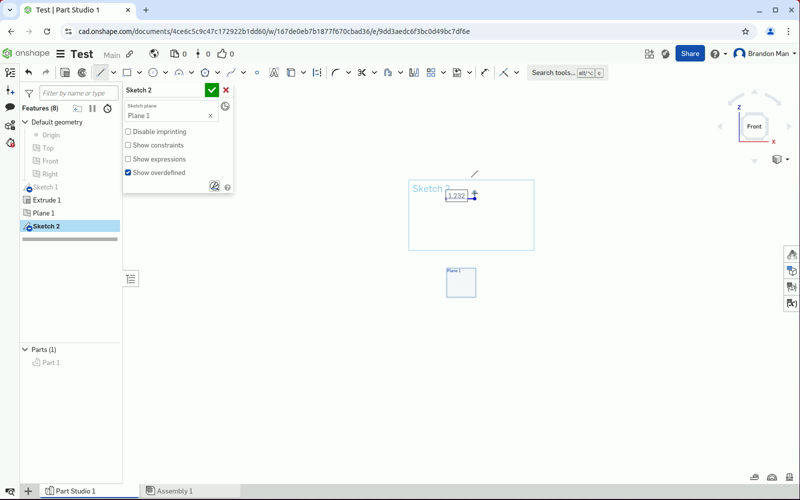
mouse_move(504, 192)
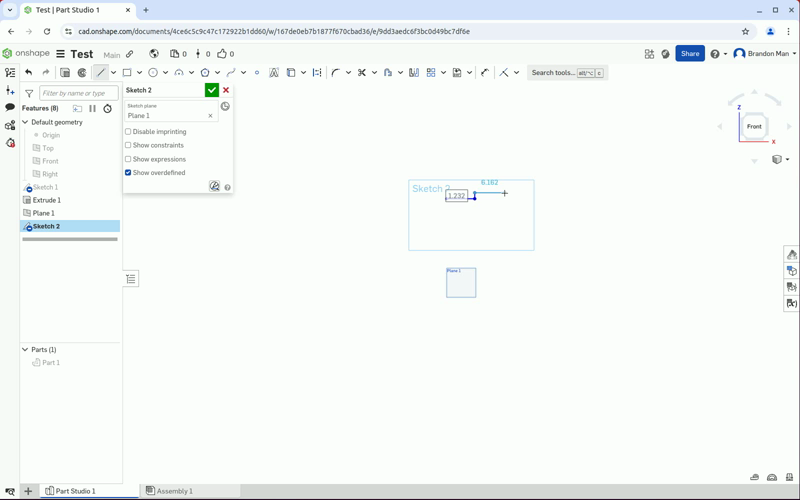
mouse_move(446, 192)
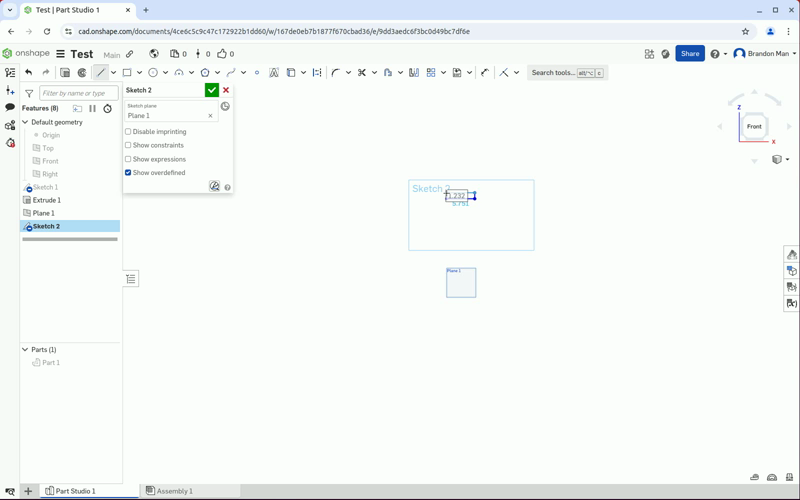
click(446, 192)
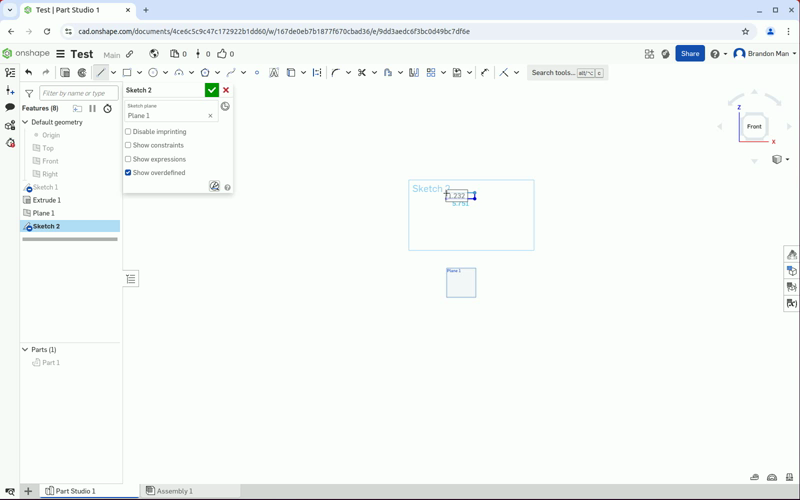
key_up(shift)
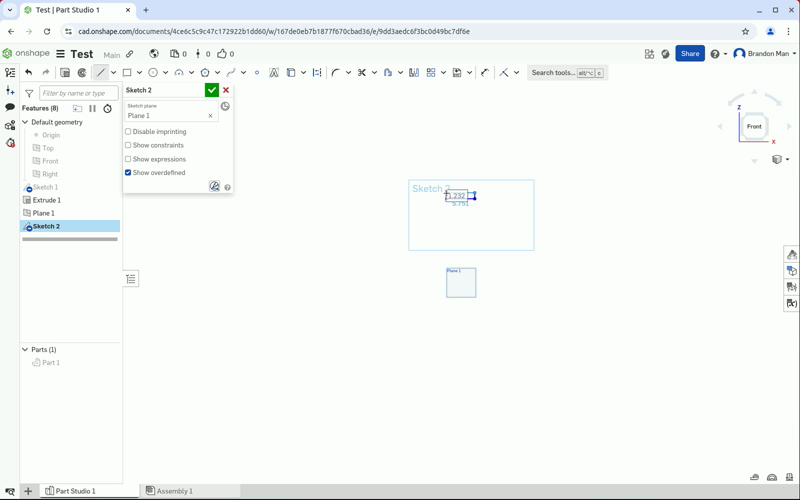
mouse_move(476, 192)
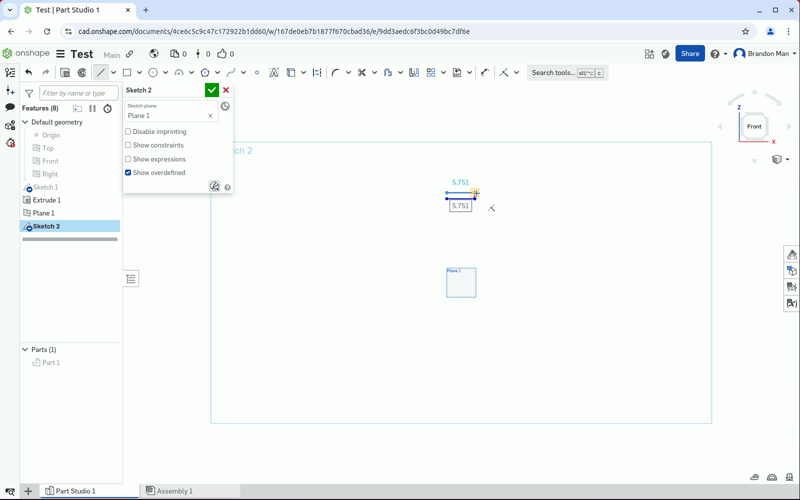
key_down(shift)
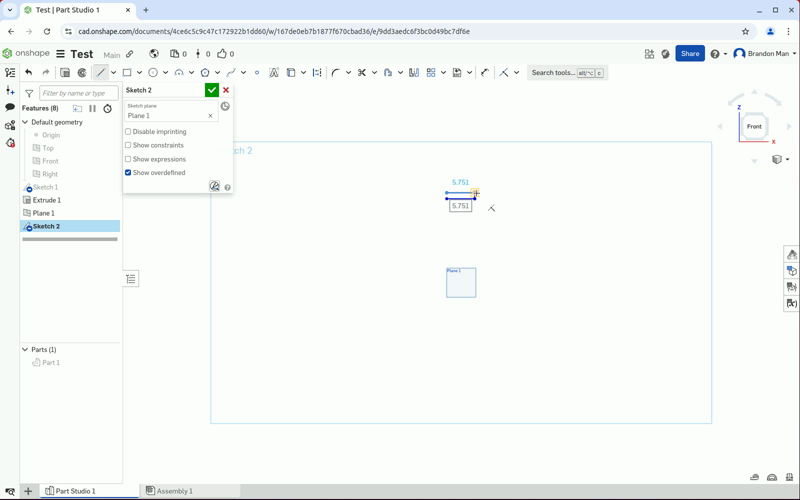
mouse_move(446, 198)
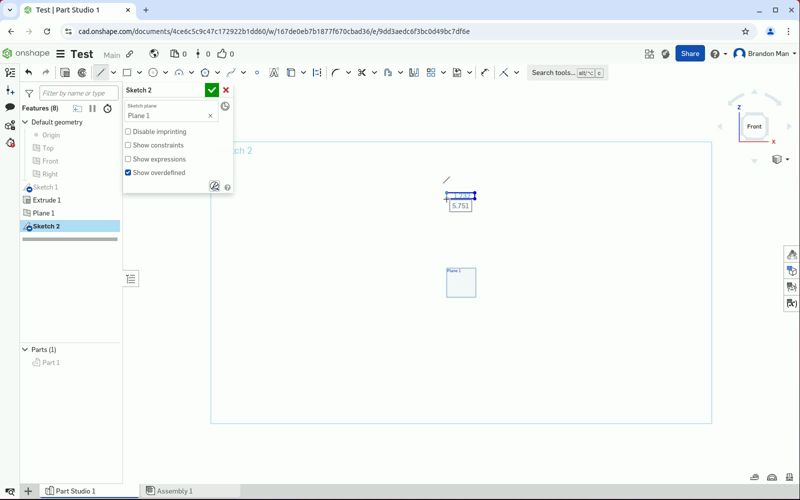
scroll(6)
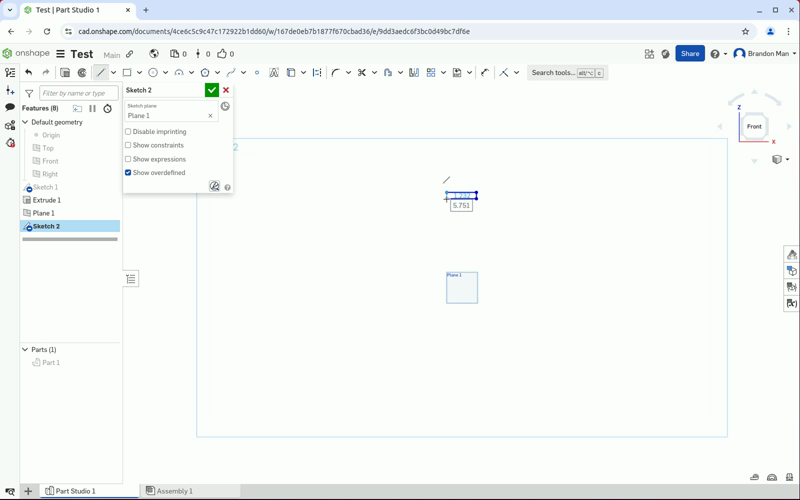
scroll(6)
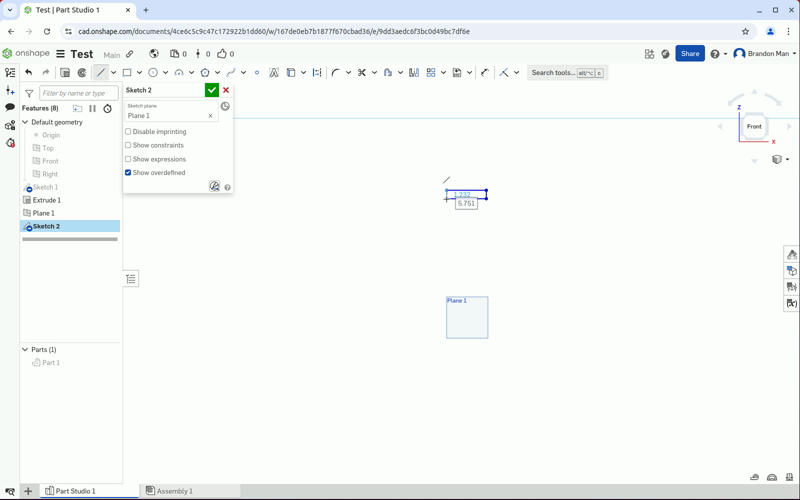
scroll(6)
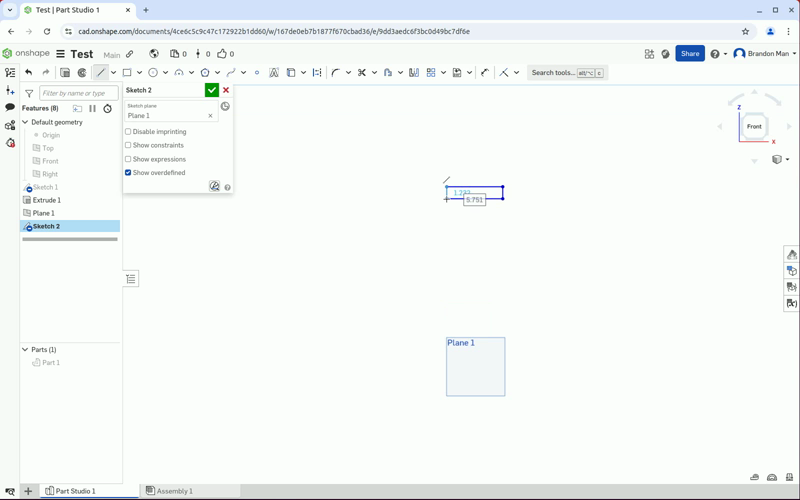
scroll(6)
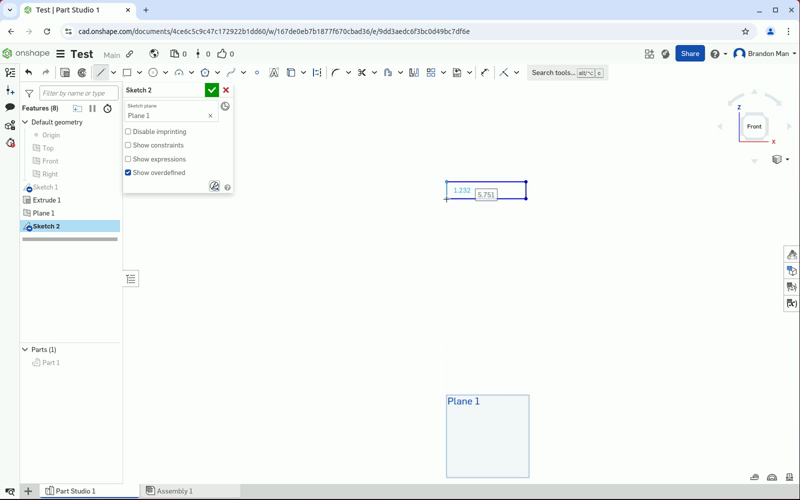
scroll(6)
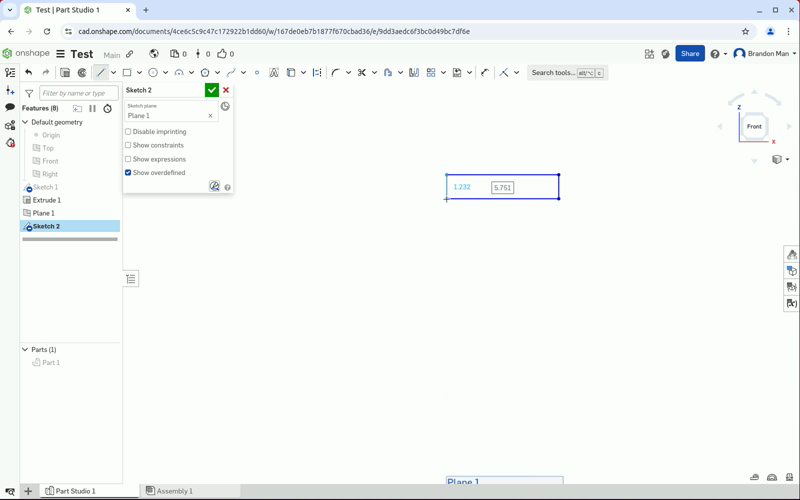
scroll(6)
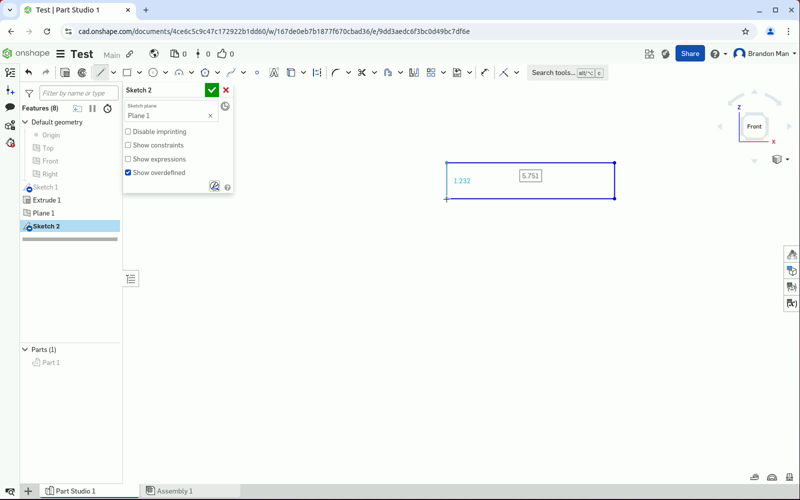
scroll(6)
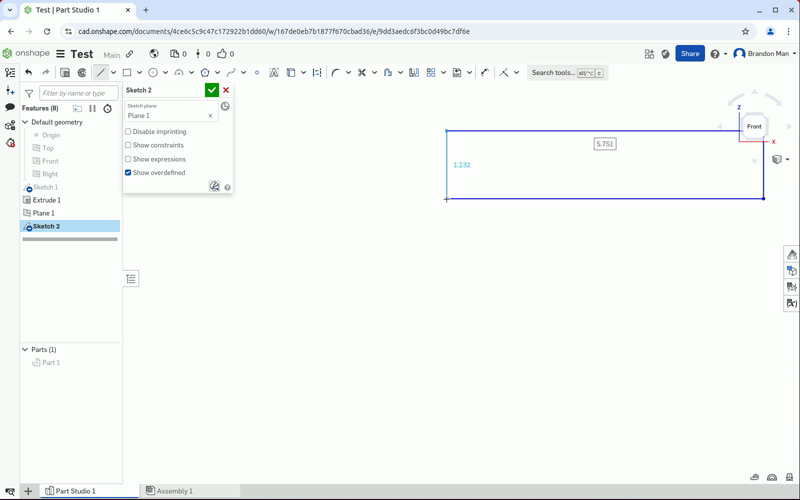
key_up(shift)
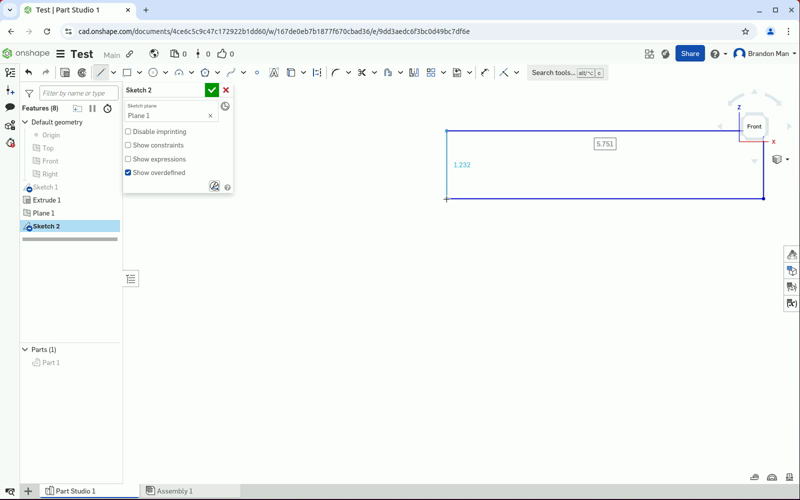
click(446, 198)
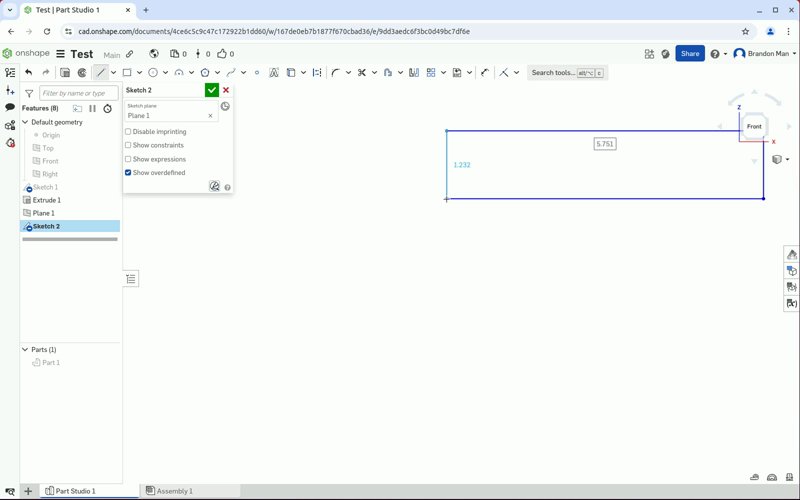
scroll(-6)
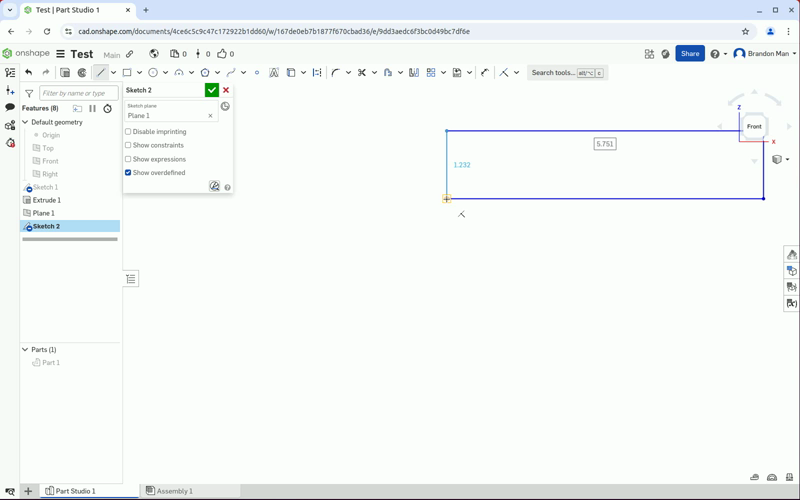
scroll(-6)
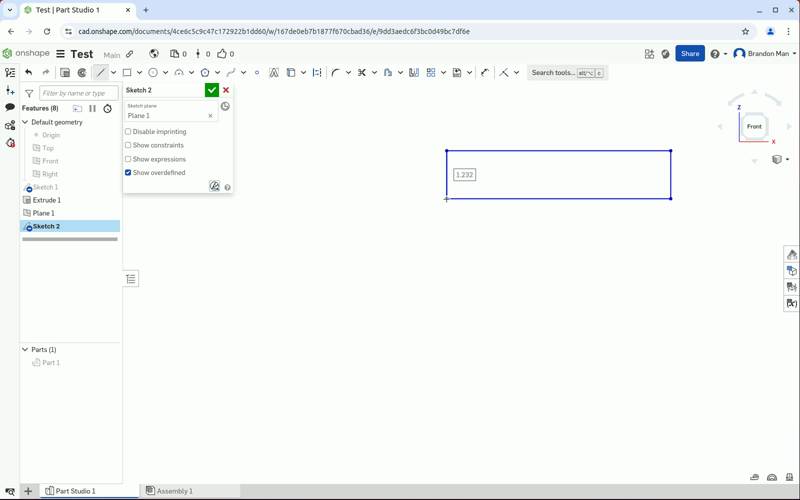
scroll(-6)
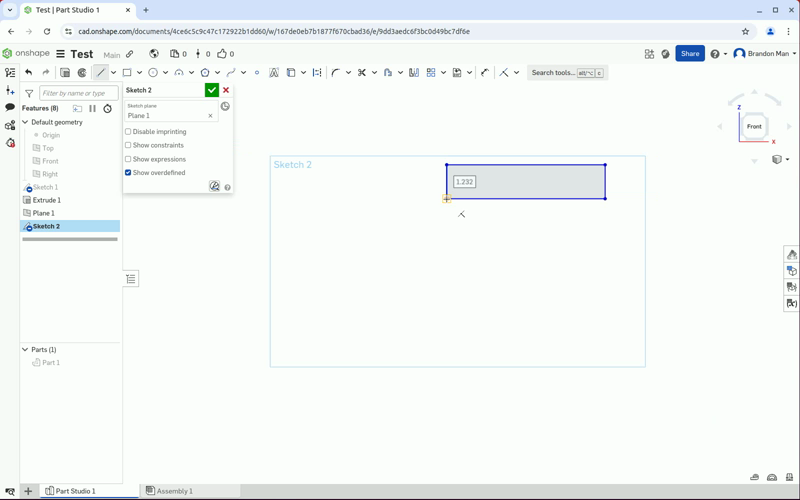
scroll(-6)
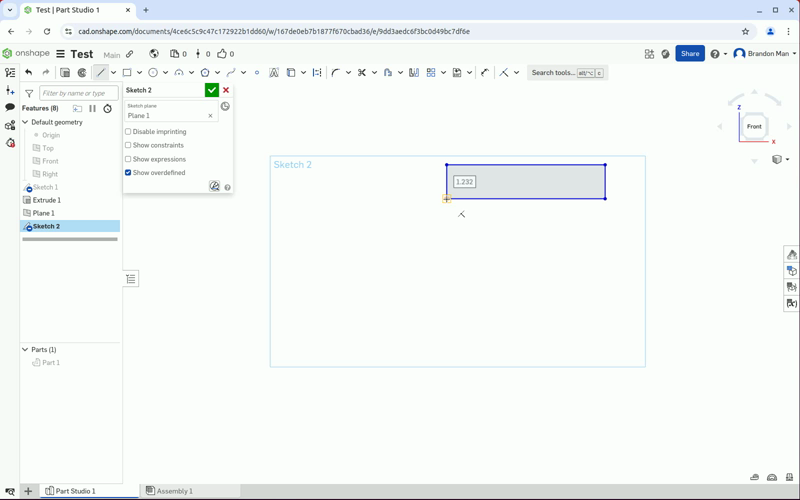
scroll(-6)
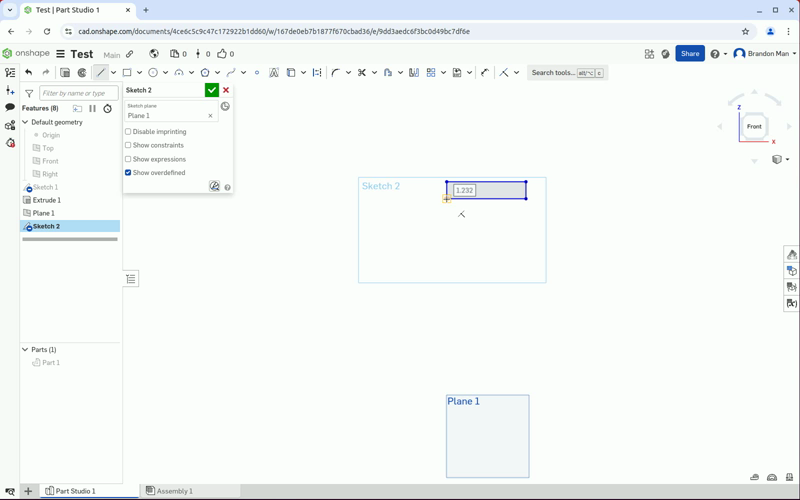
scroll(-6)
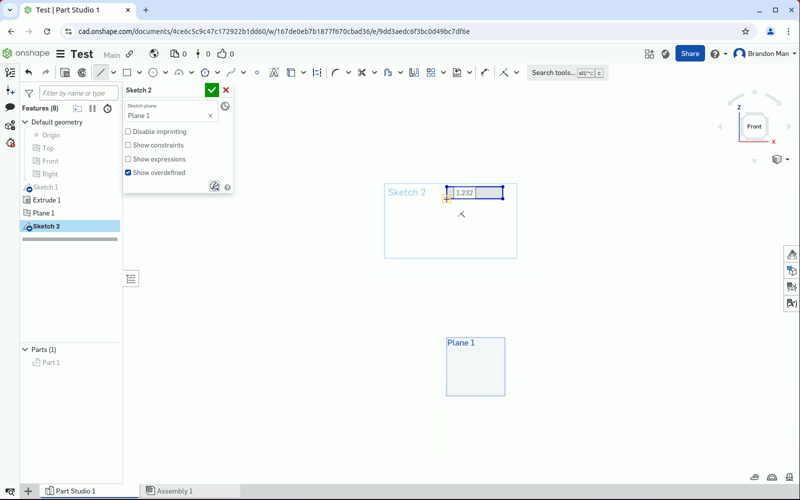
scroll(-6)
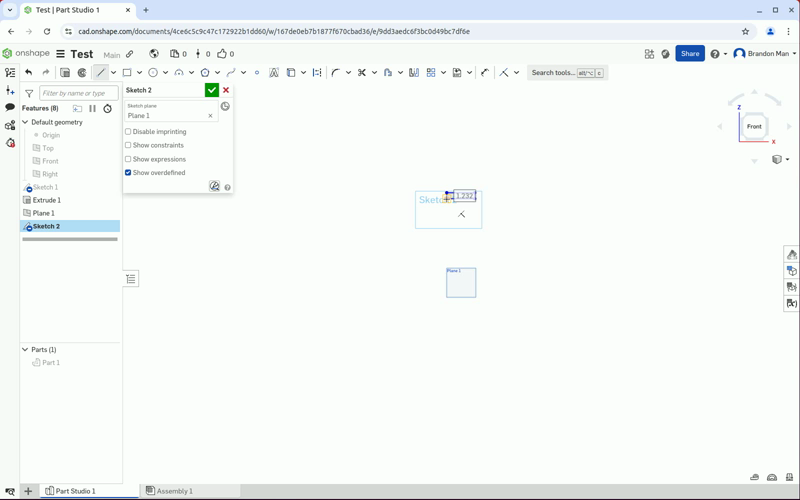
key(esc)
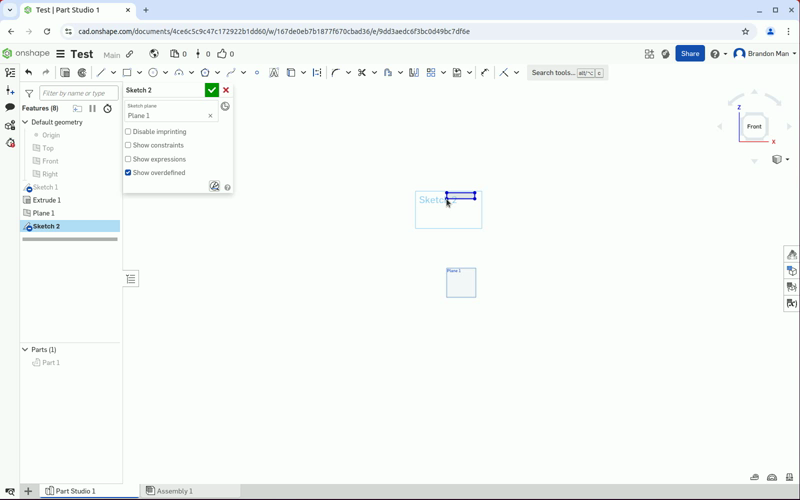
mouse_move(472, 196)
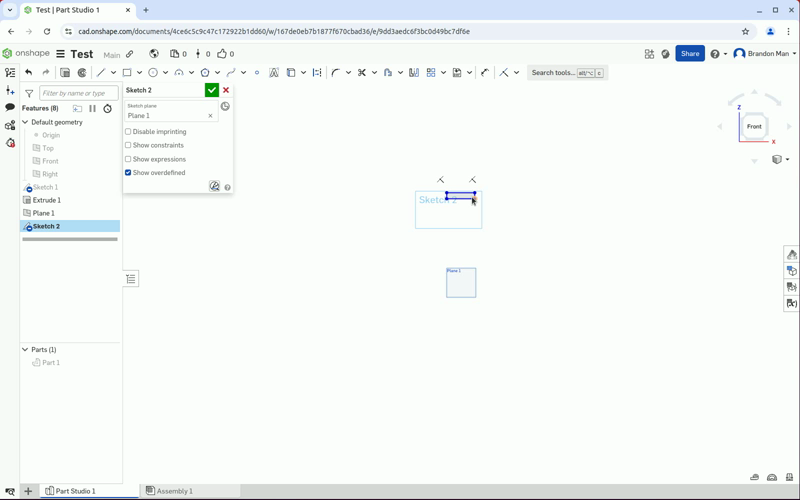
scroll(6)
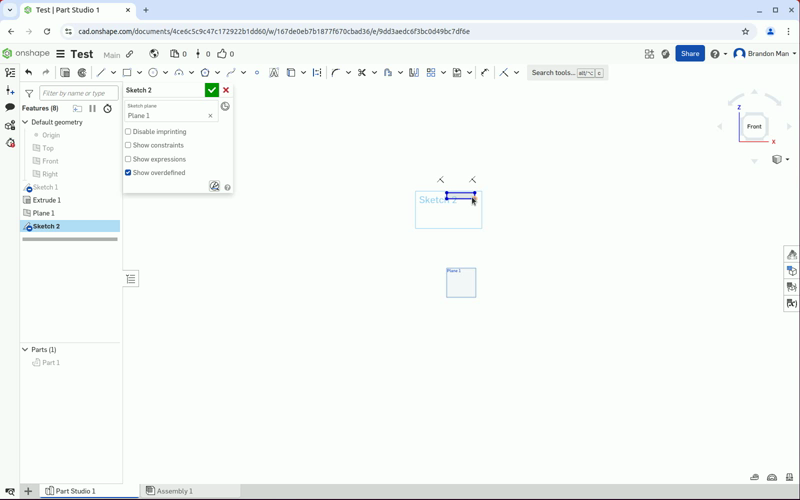
scroll(6)
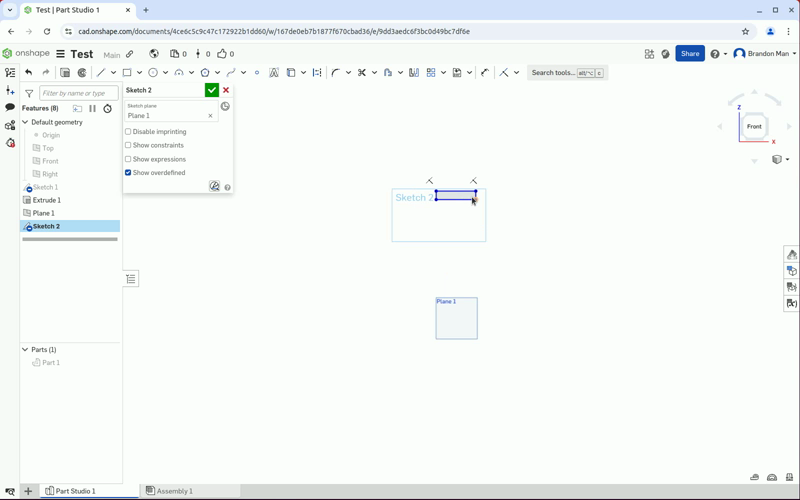
scroll(6)
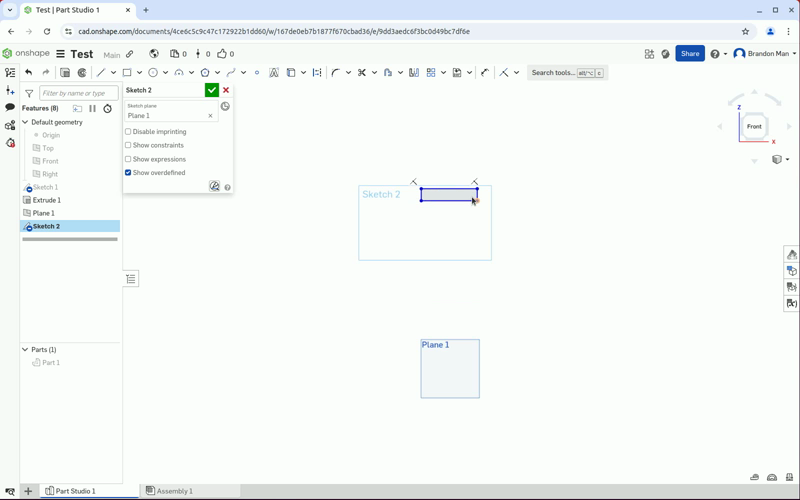
scroll(6)
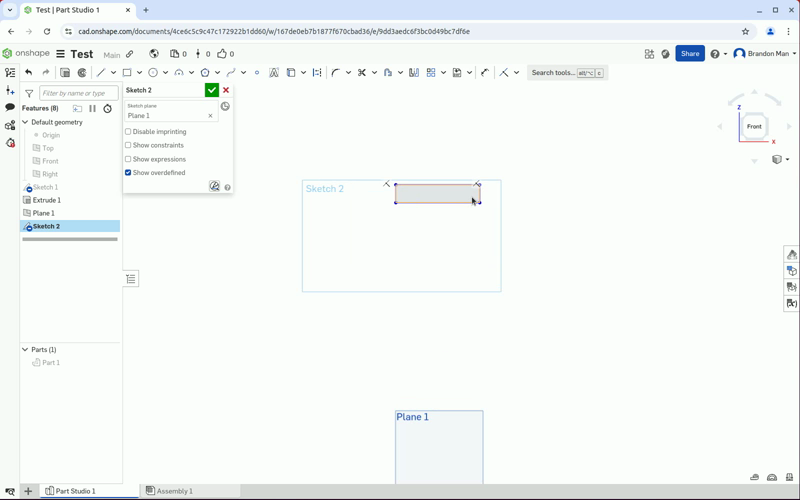
scroll(6)
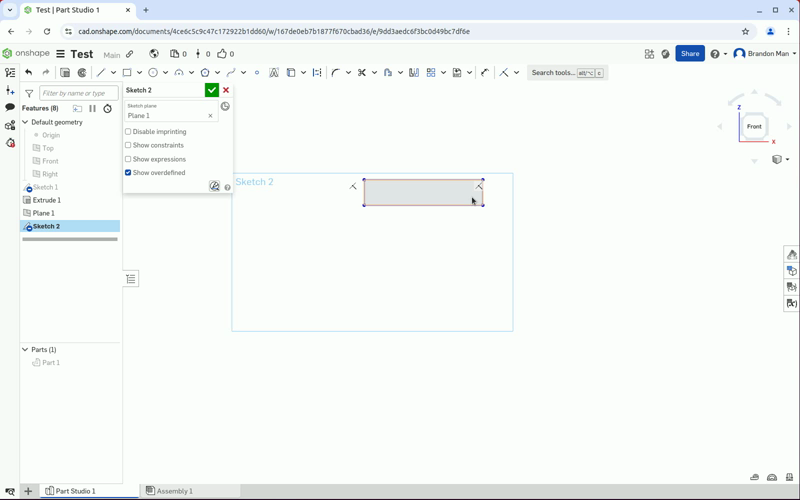
scroll(6)
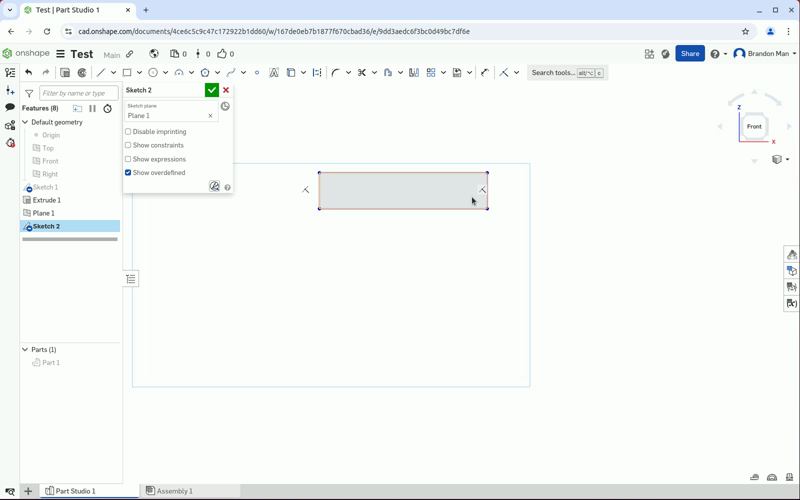
scroll(6)
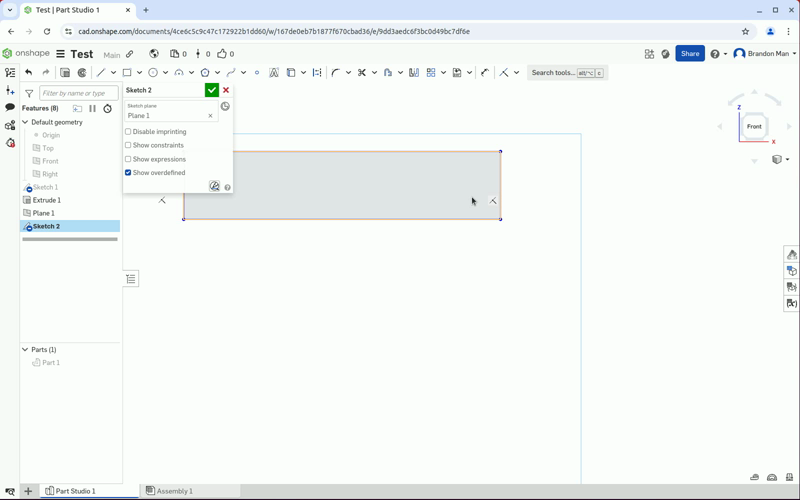
click(472, 196)
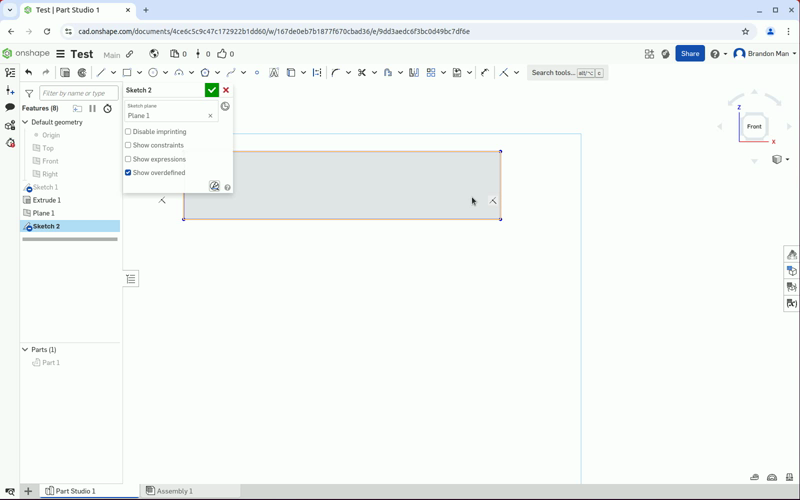
scroll(-6)
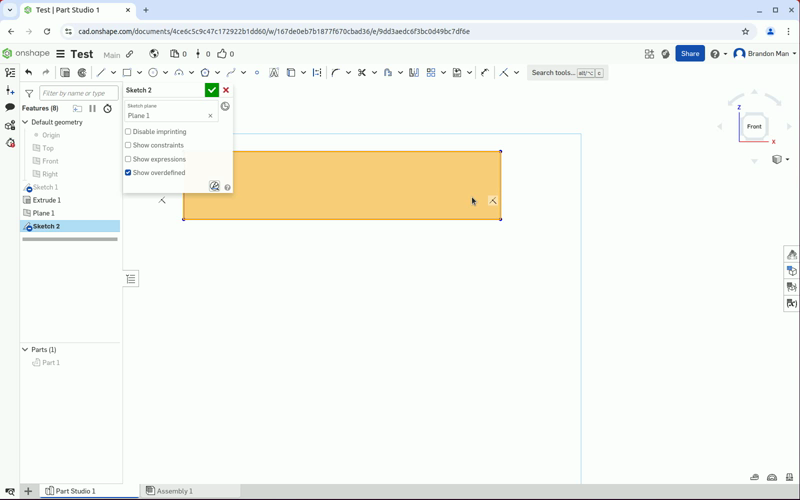
scroll(-6)
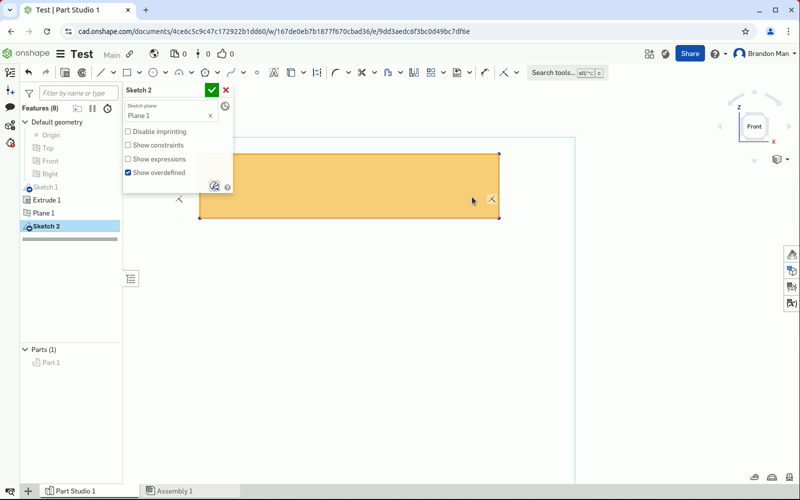
scroll(-6)
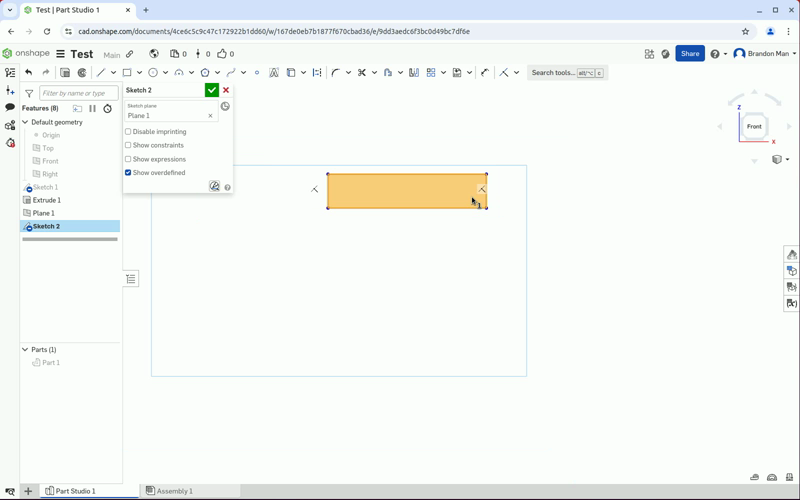
scroll(-6)
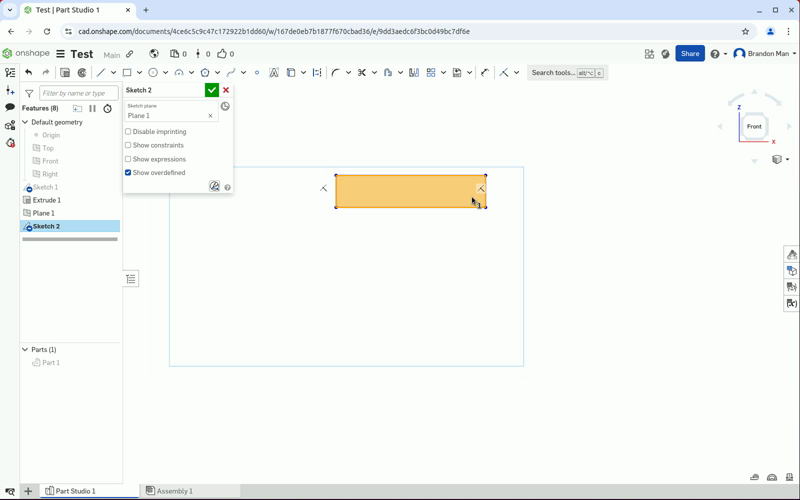
scroll(-6)
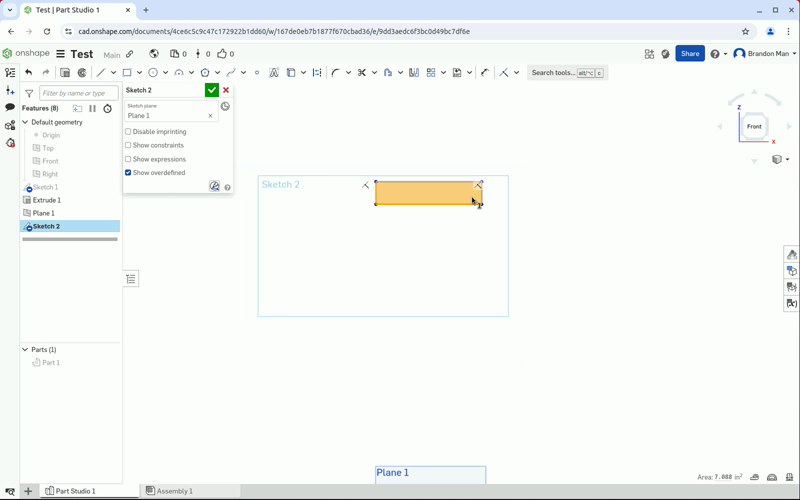
scroll(-6)
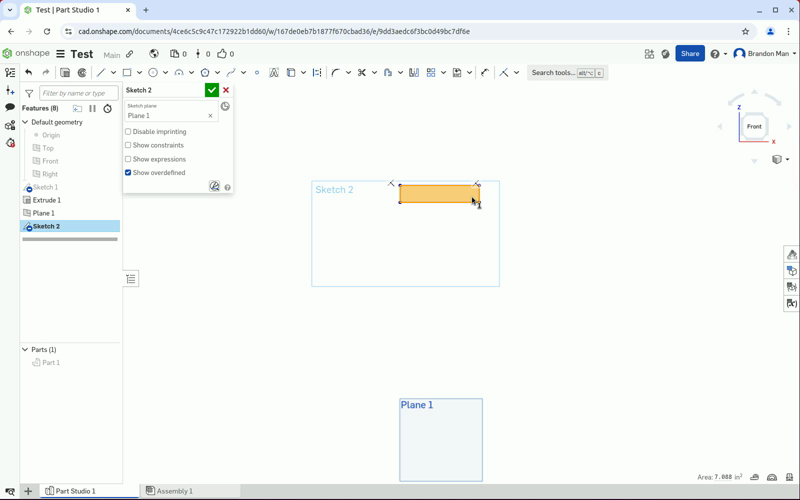
scroll(-6)
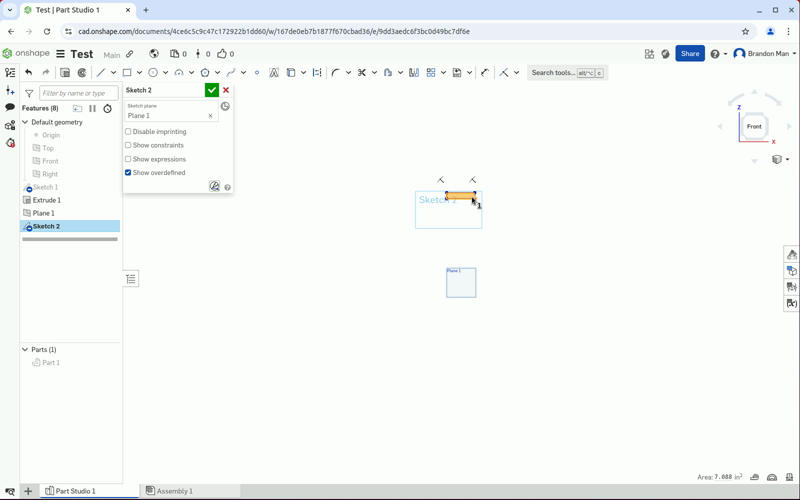
mouse_move(73, 352)
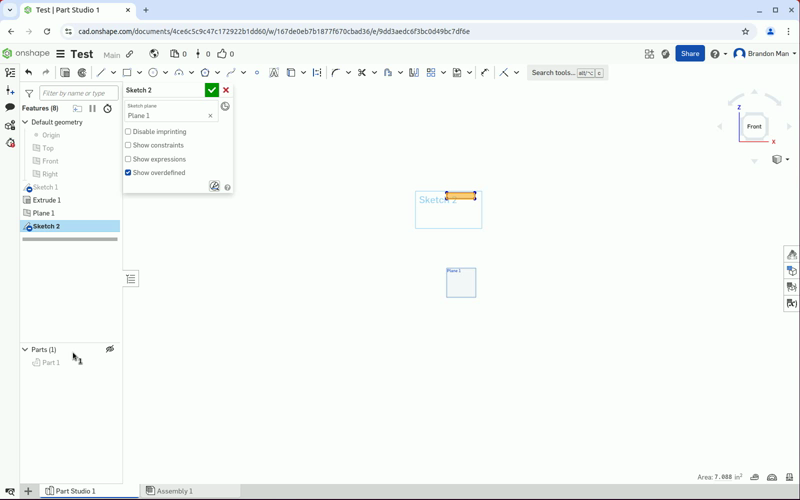
key(shift+y)
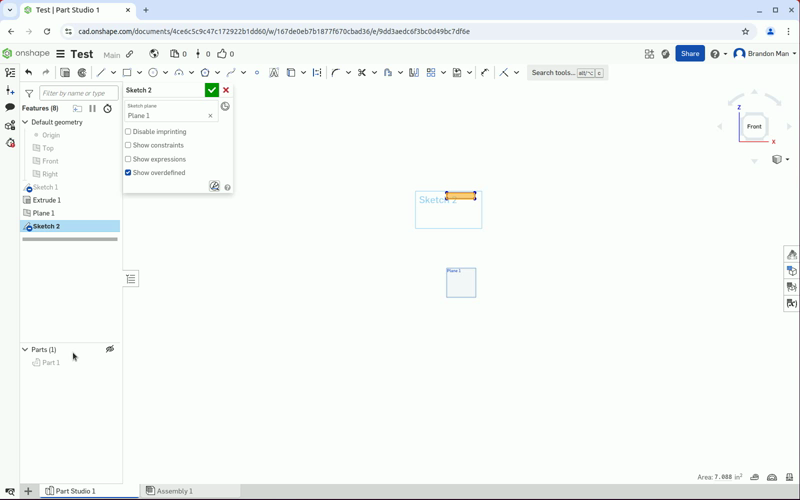
key(shift+e)
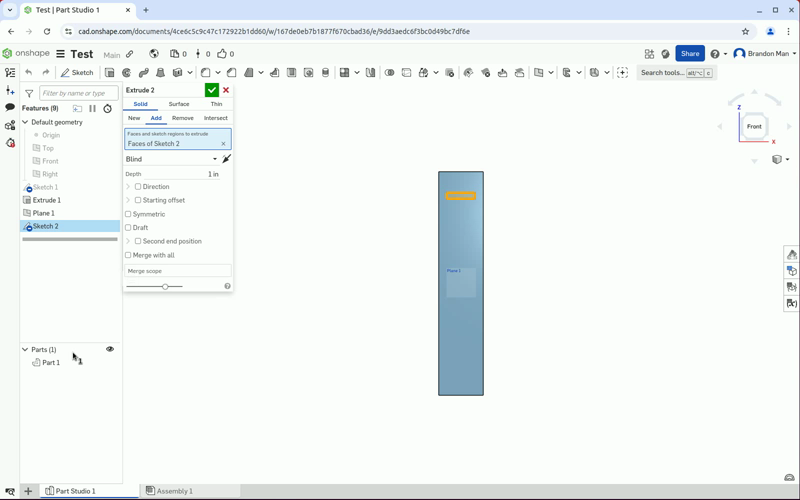
mouse_move(143, 106)
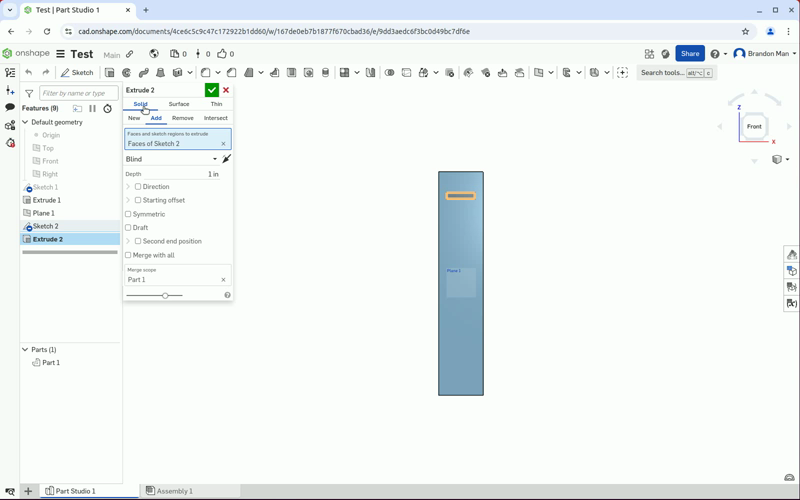
click(143, 106)
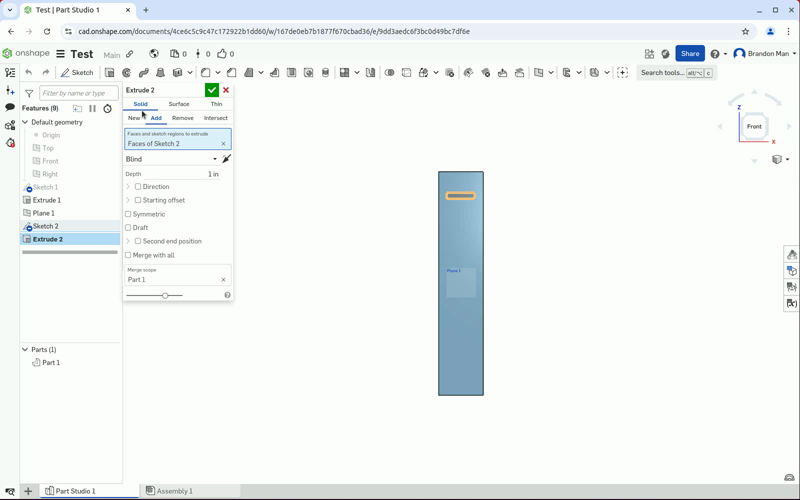
mouse_move(137, 120)
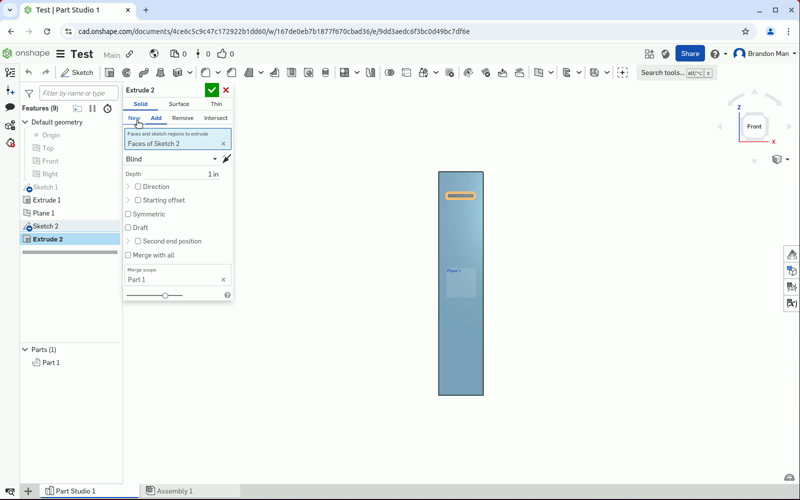
click(137, 120)
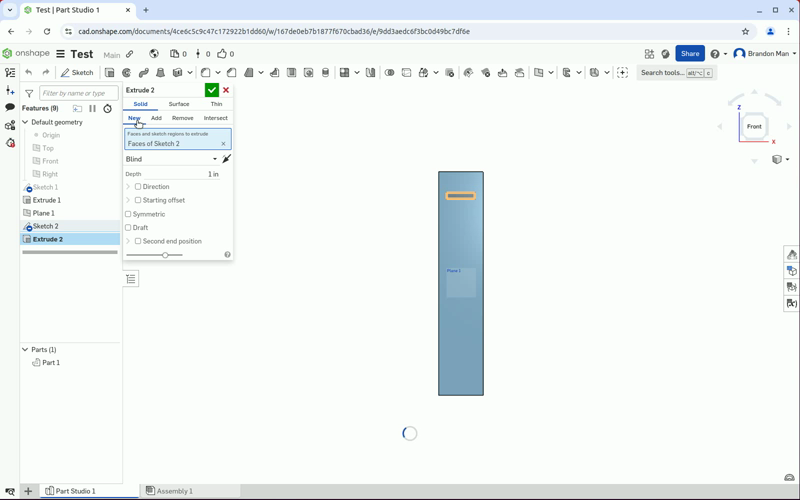
key(tab, 4)
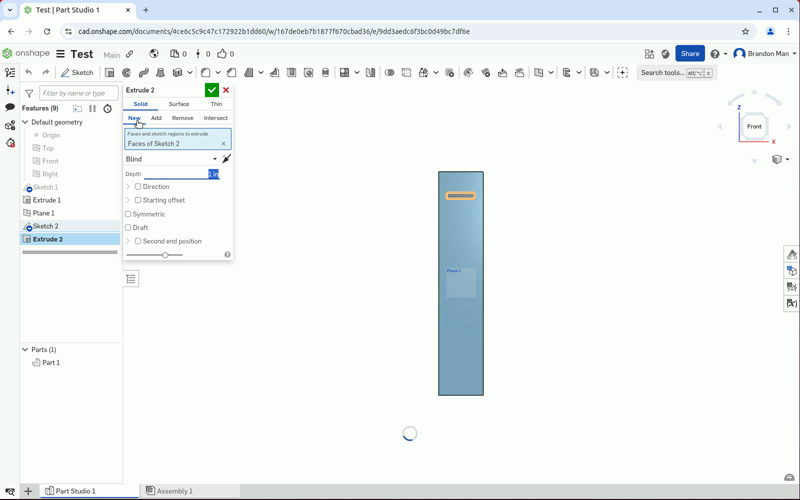
text(4.574)
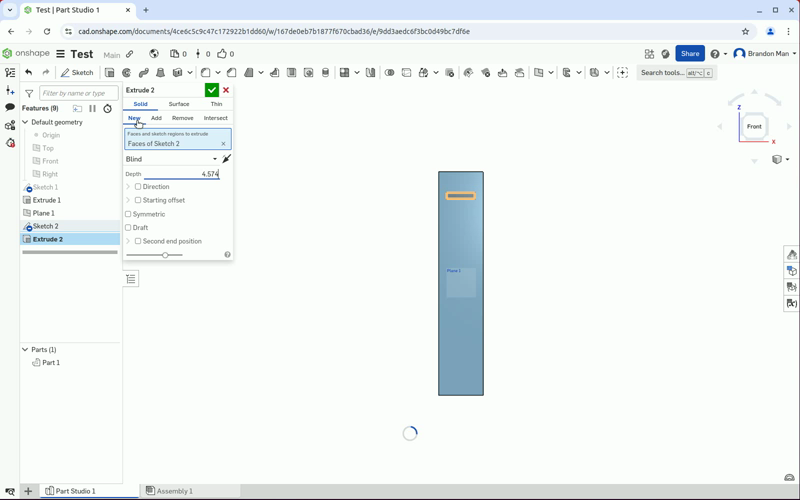
key(enter)
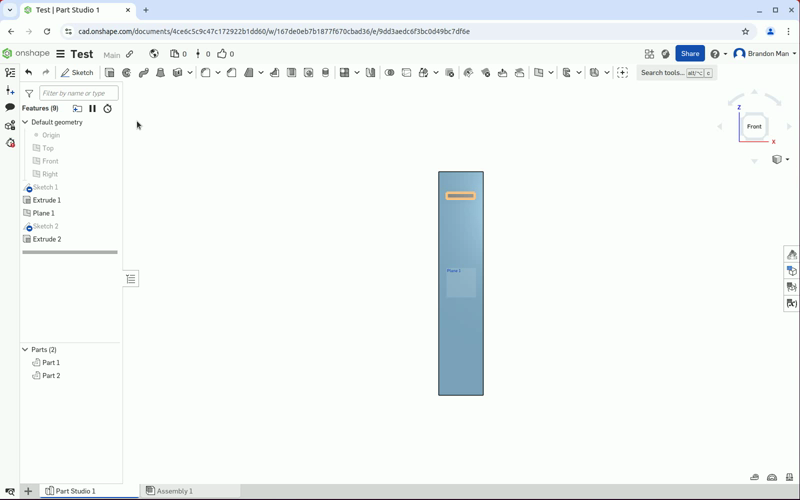
key(shift+h)
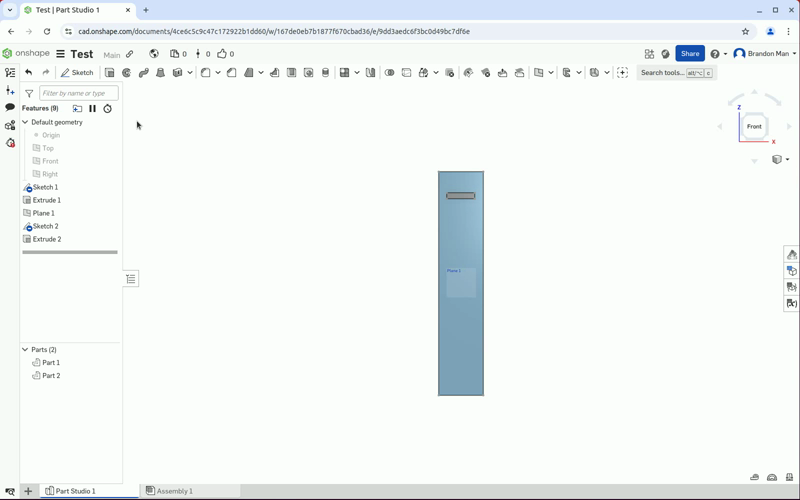
key(shift+h)
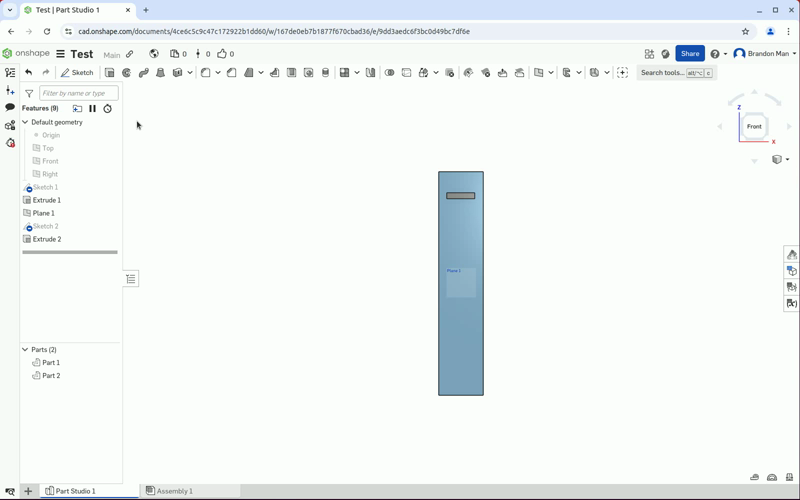
mouse_move(73, 189)
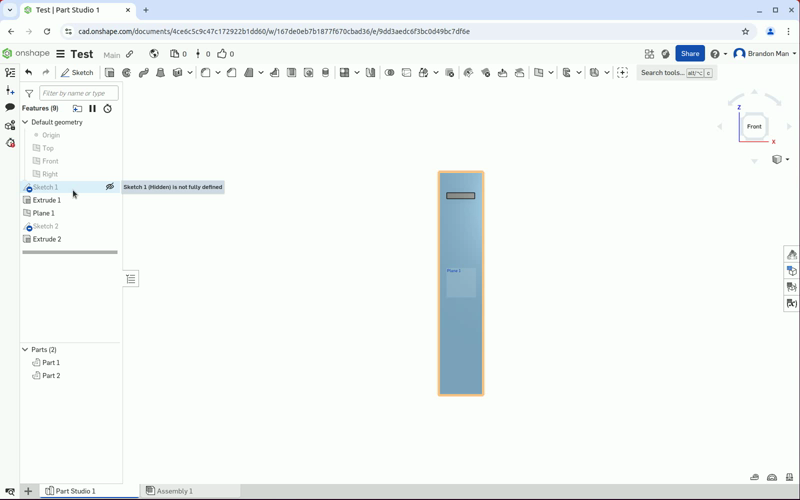
click(73, 189)
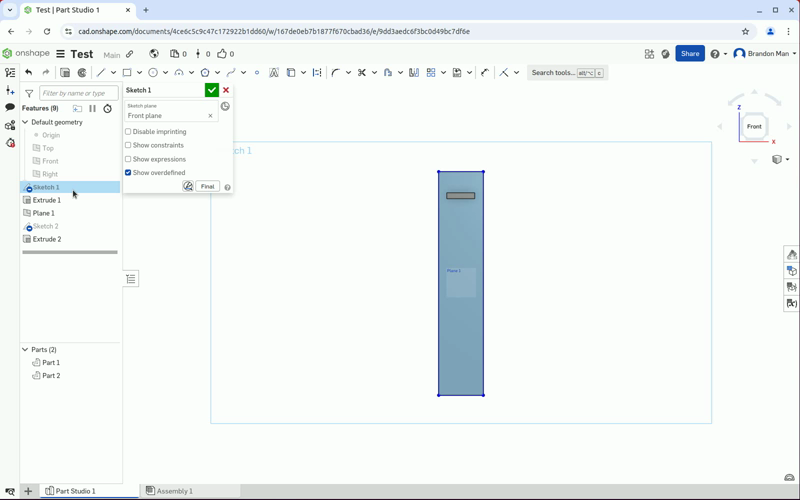
mouse_move(229, 92)
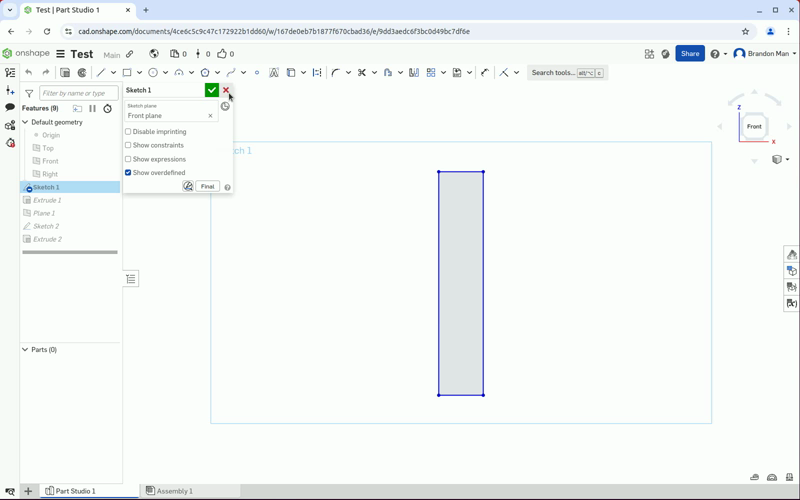
click(229, 92)
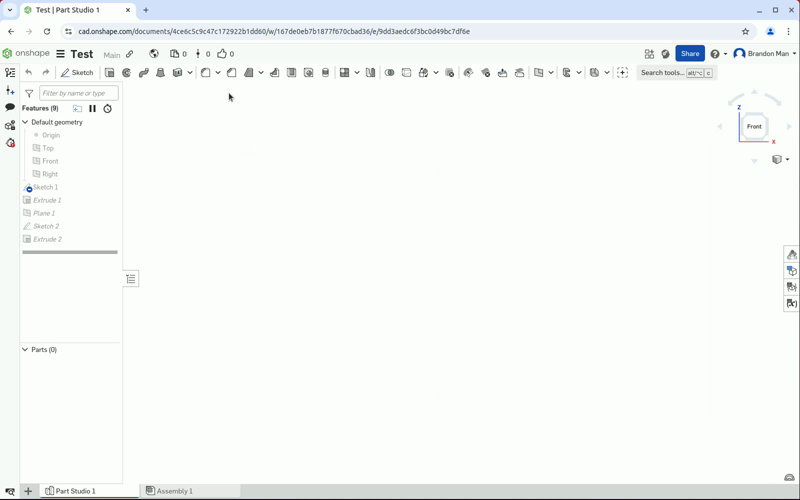
key(shift+s)
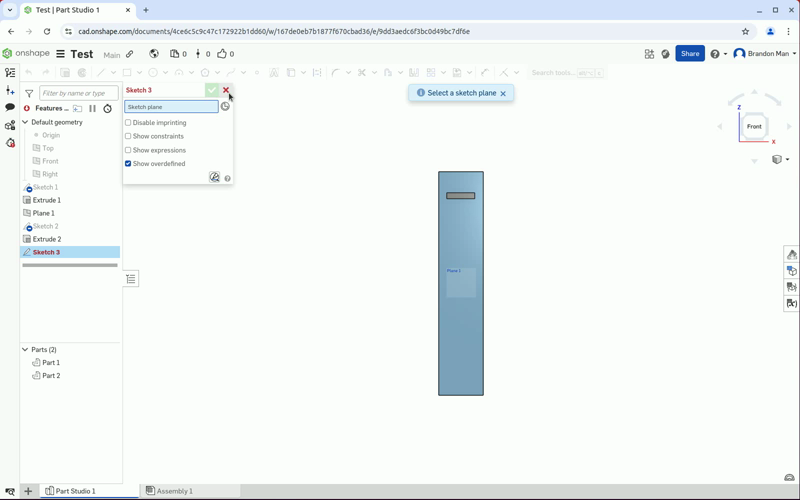
mouse_move(73, 215)
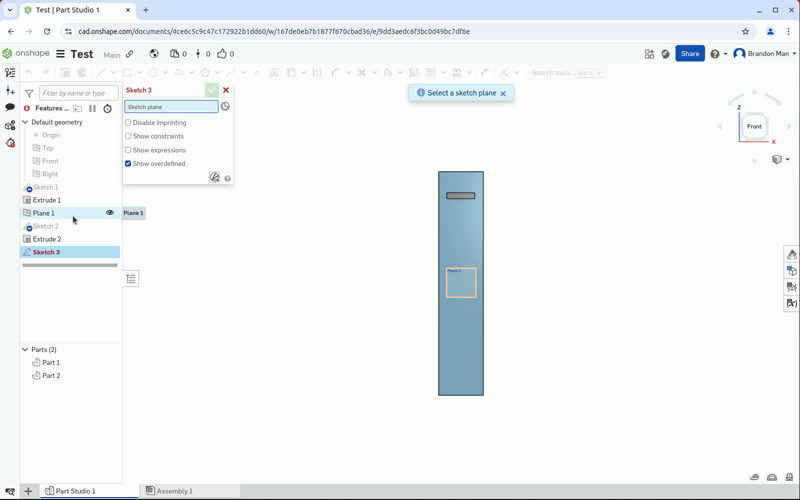
click(73, 215)
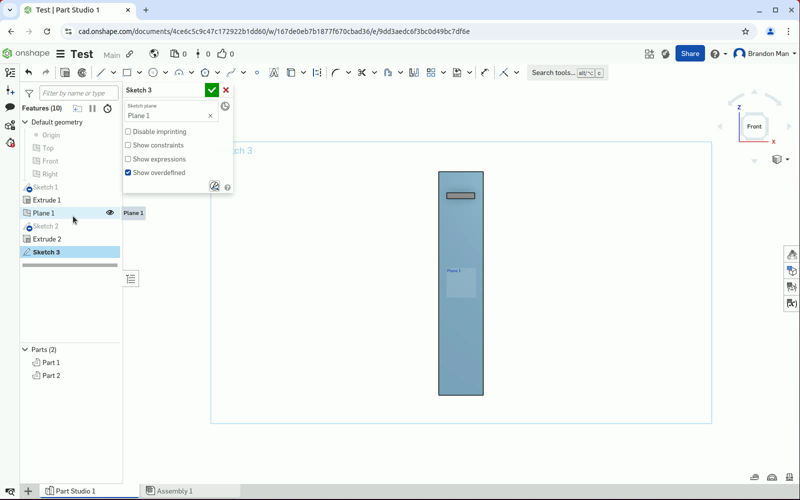
mouse_move(73, 352)
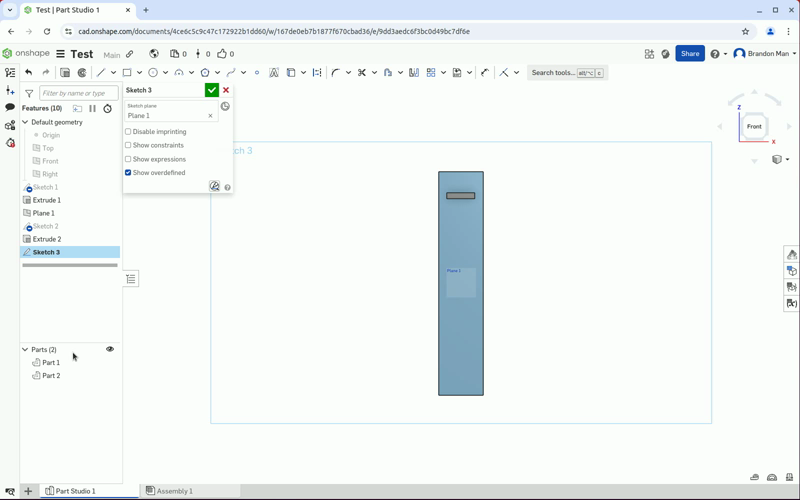
key(y)
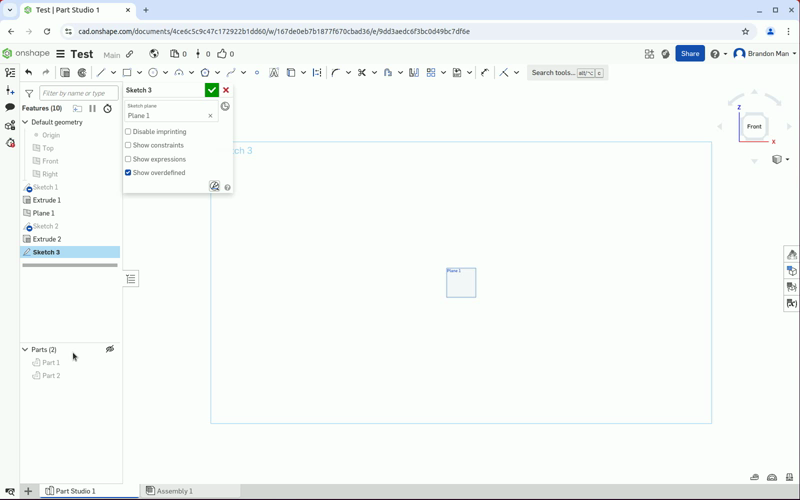
key(l)
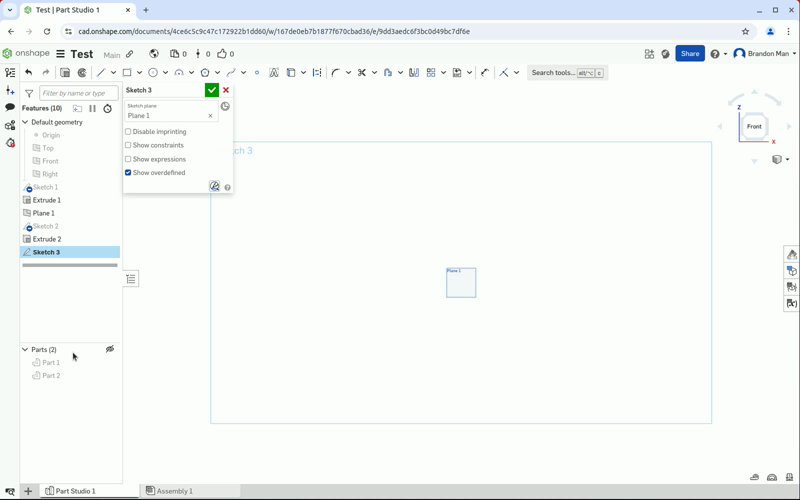
key_down(shift)
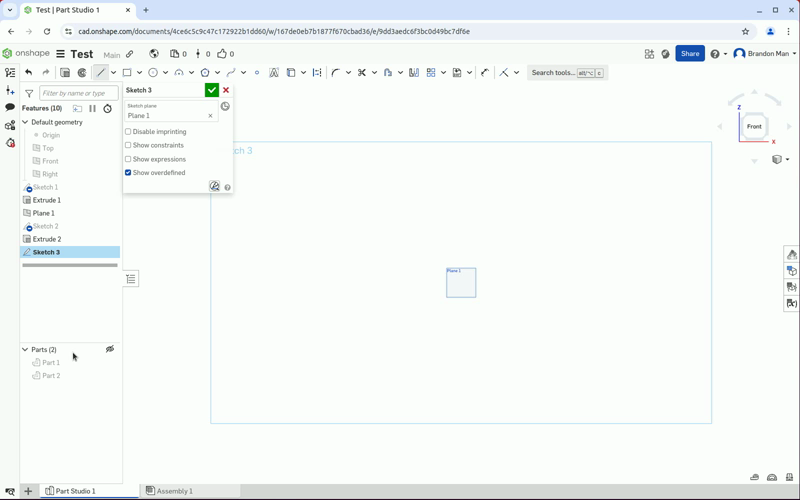
mouse_move(446, 373)
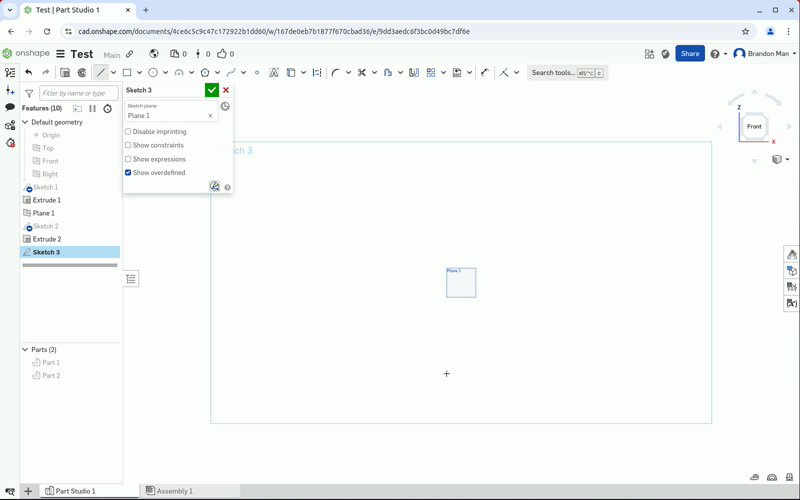
click(446, 373)
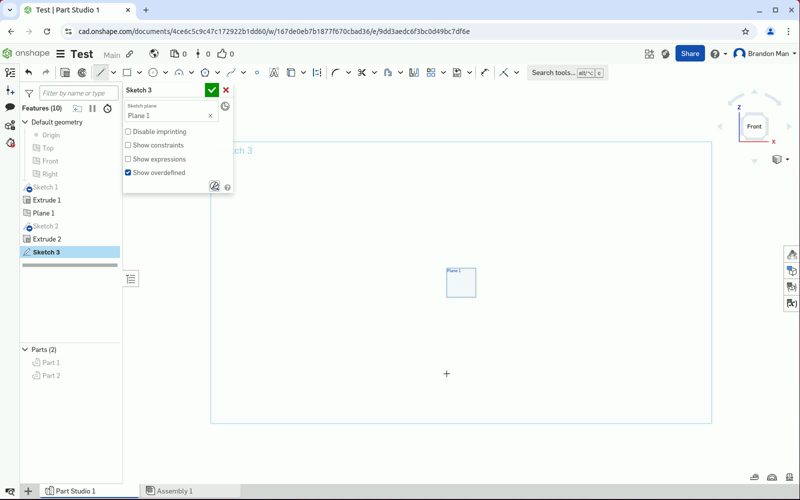
key_up(shift)
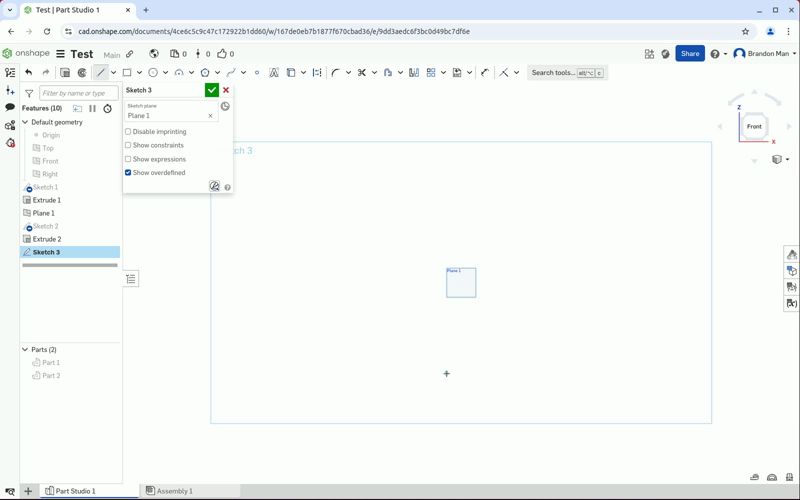
key_down(shift)
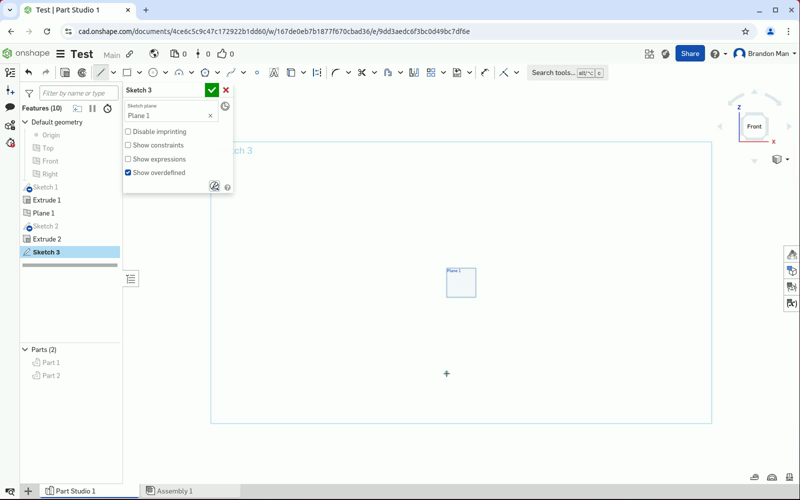
mouse_move(476, 373)
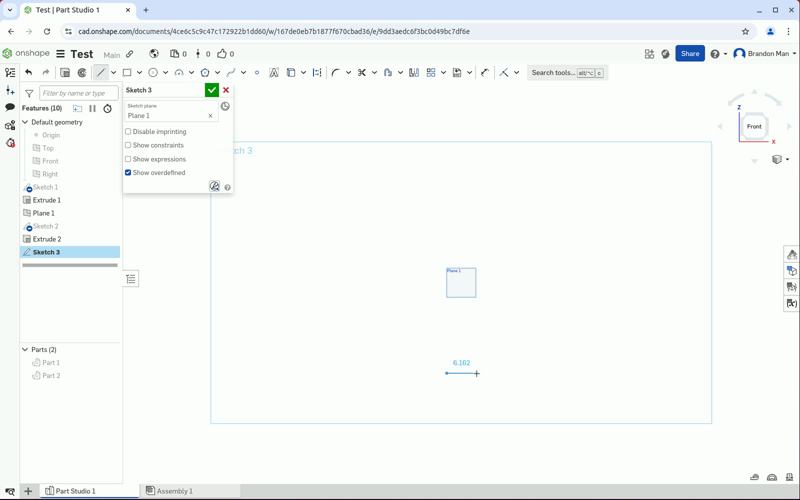
mouse_move(474, 373)
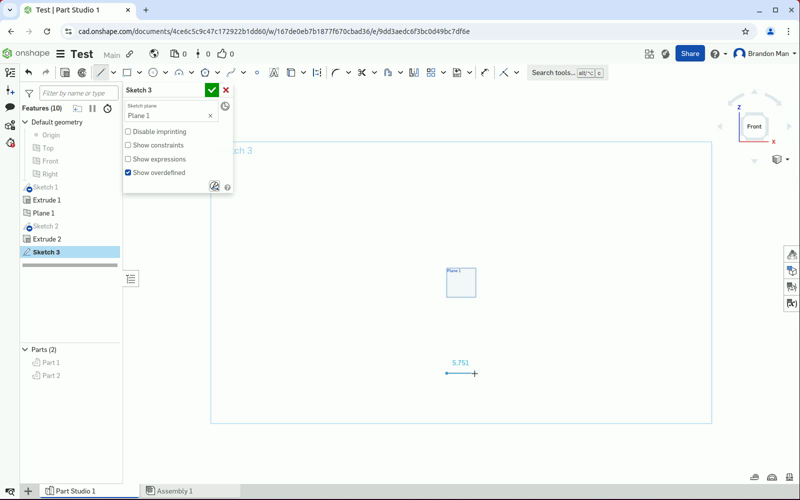
click(474, 373)
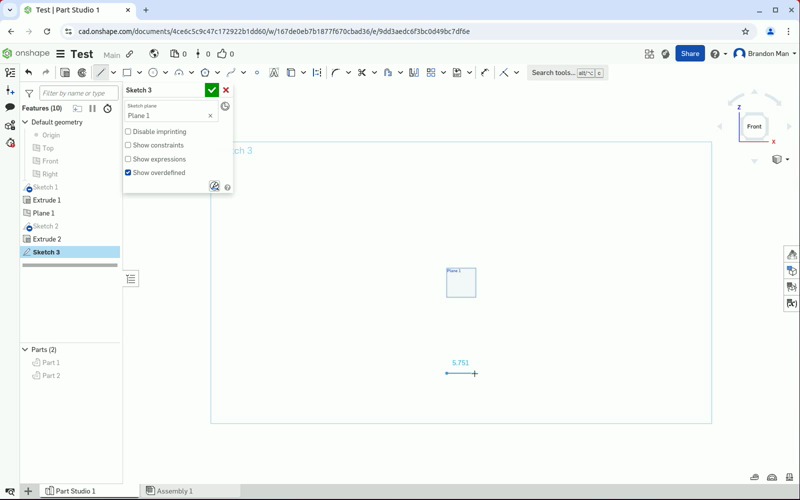
key_up(shift)
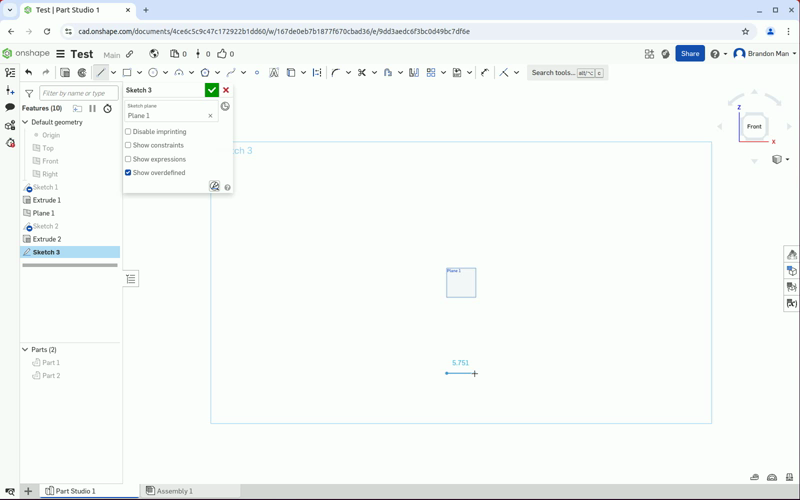
key_down(shift)
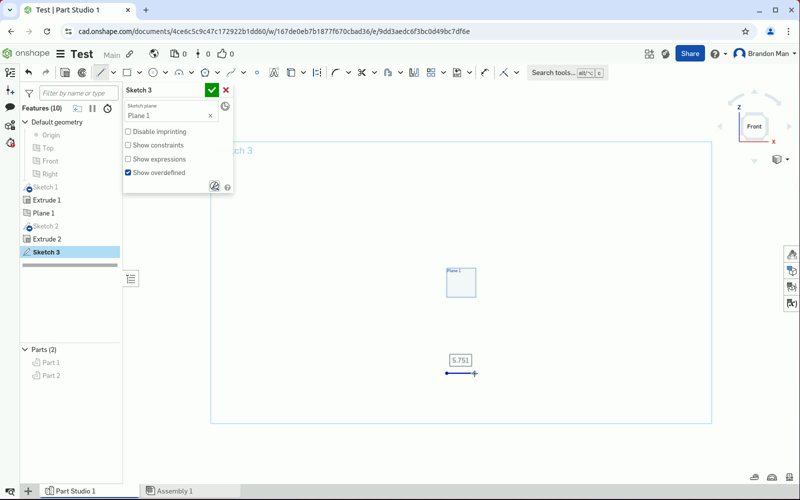
mouse_move(504, 373)
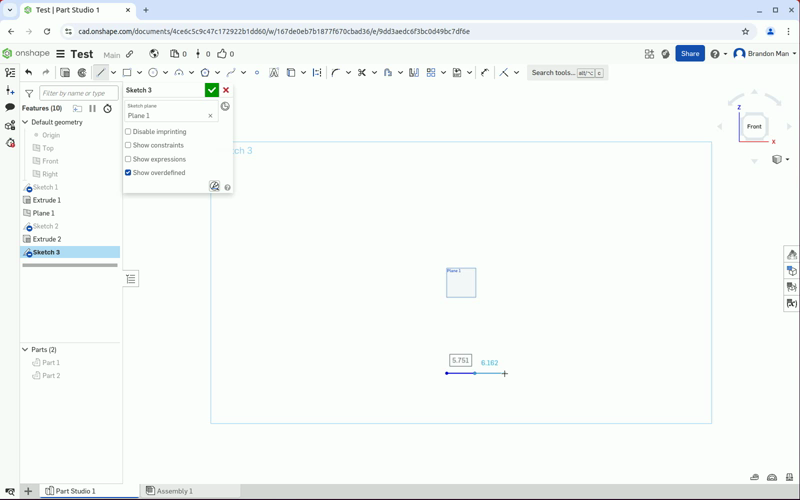
mouse_move(474, 367)
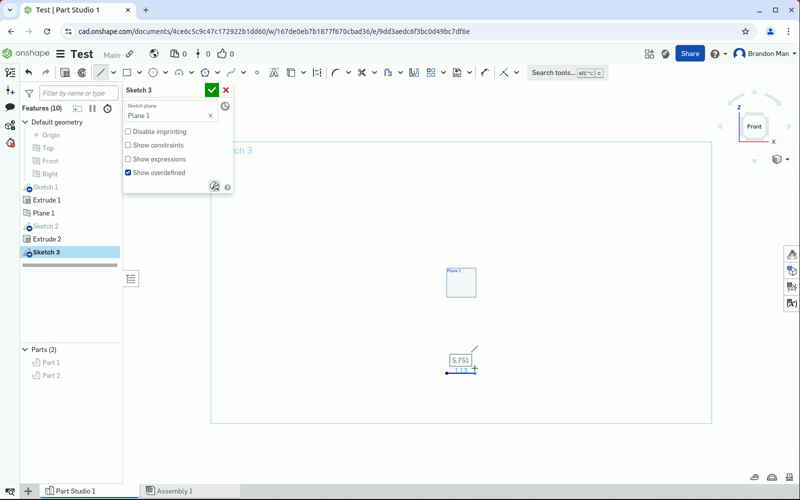
scroll(6)
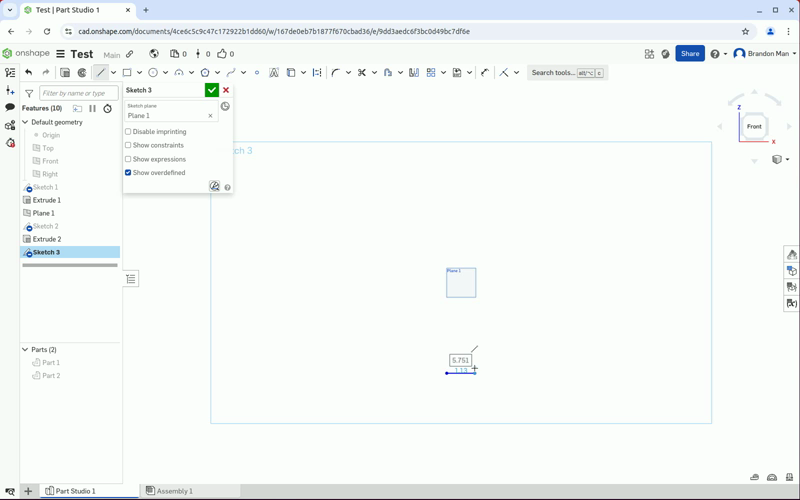
scroll(6)
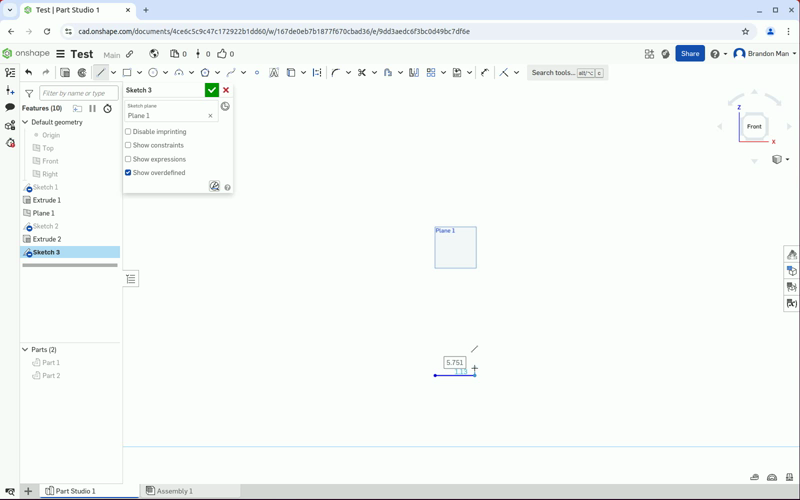
scroll(6)
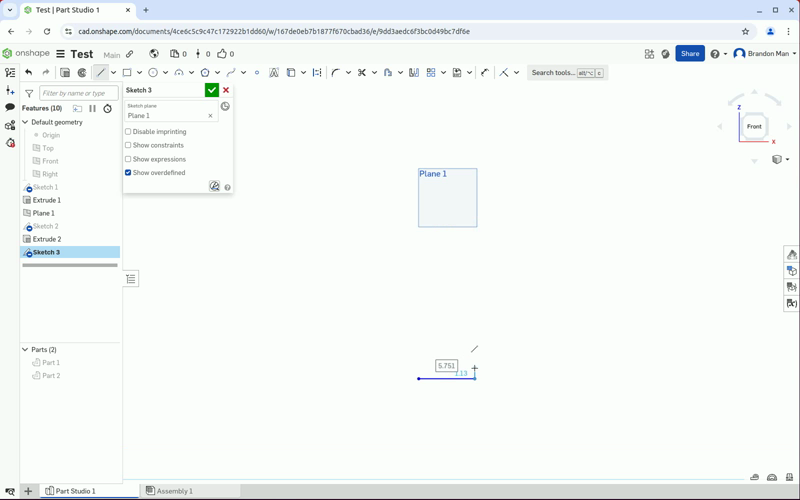
scroll(6)
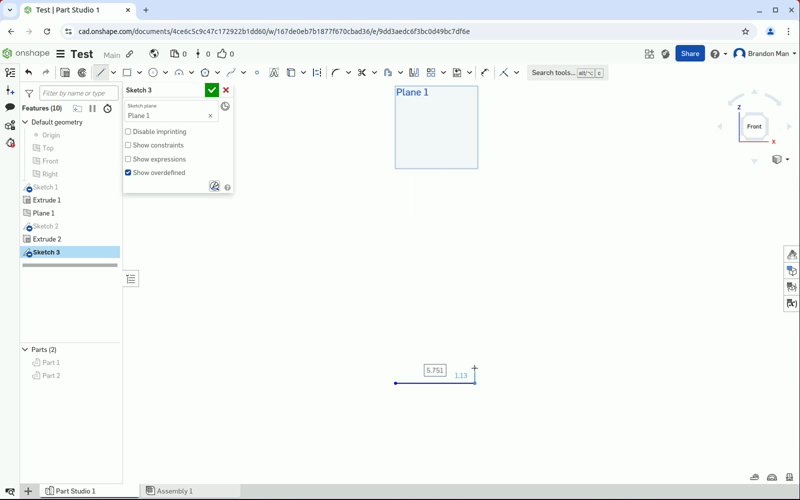
scroll(6)
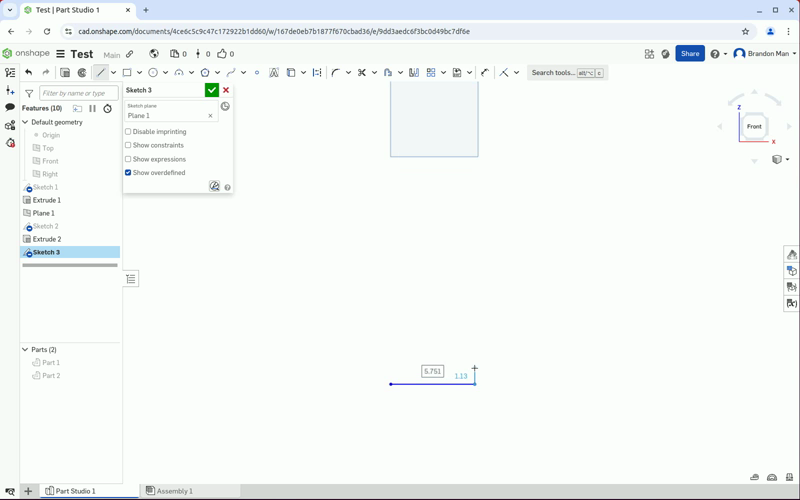
scroll(6)
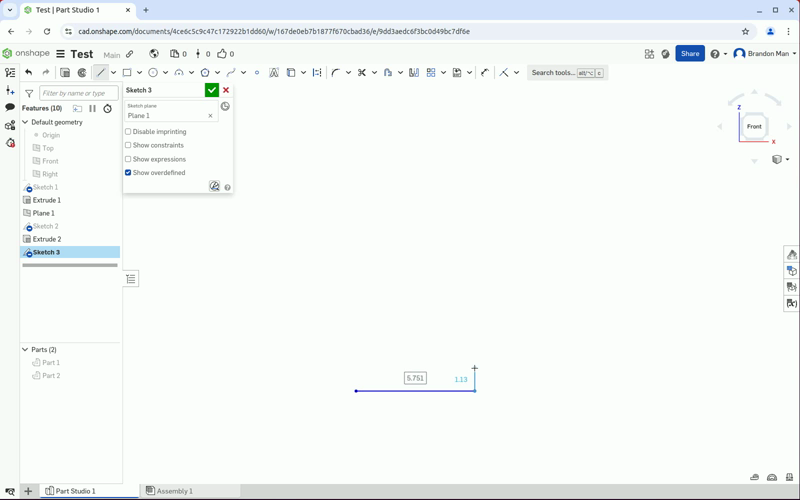
scroll(6)
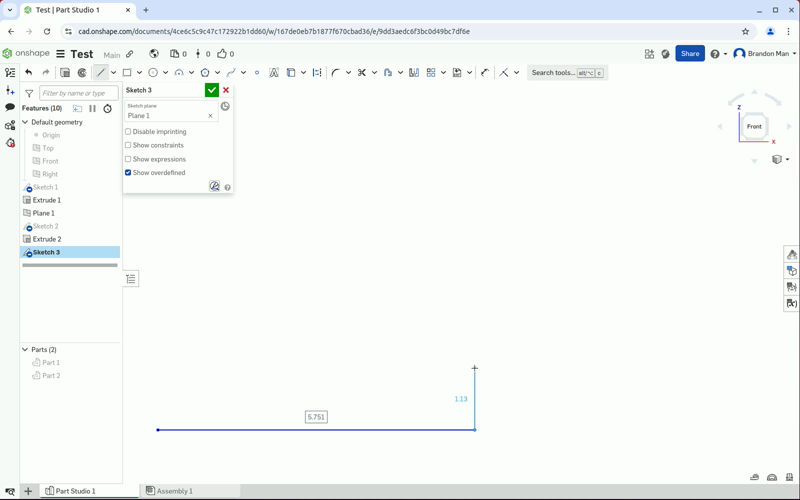
click(474, 367)
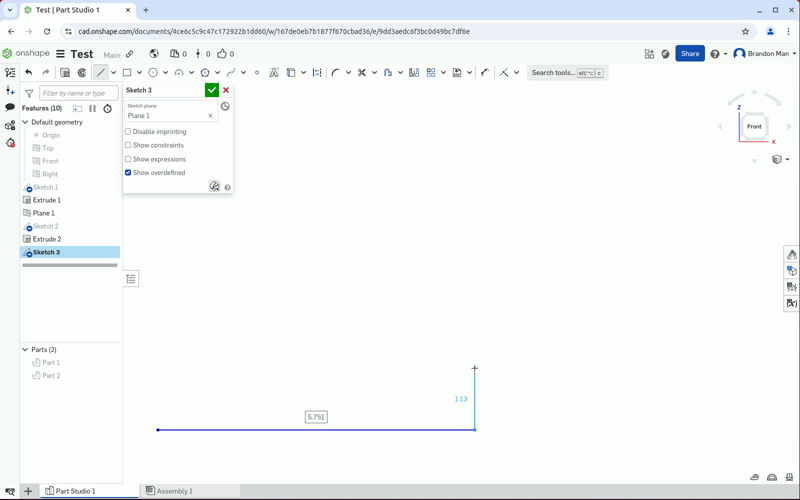
scroll(-6)
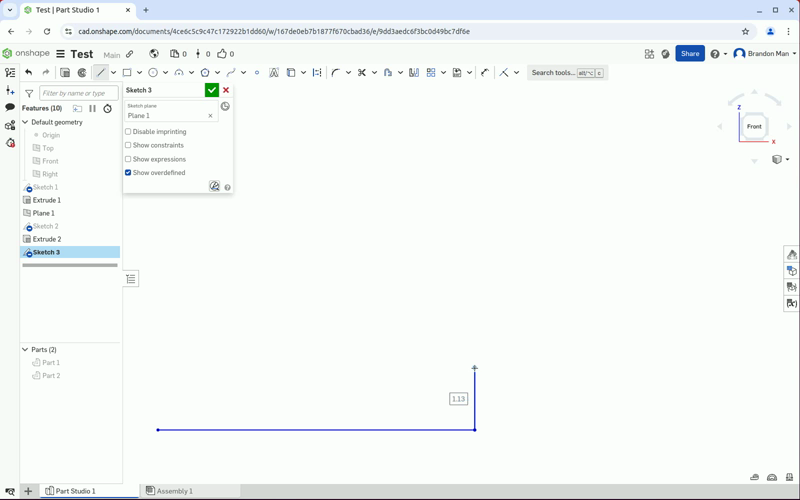
scroll(-6)
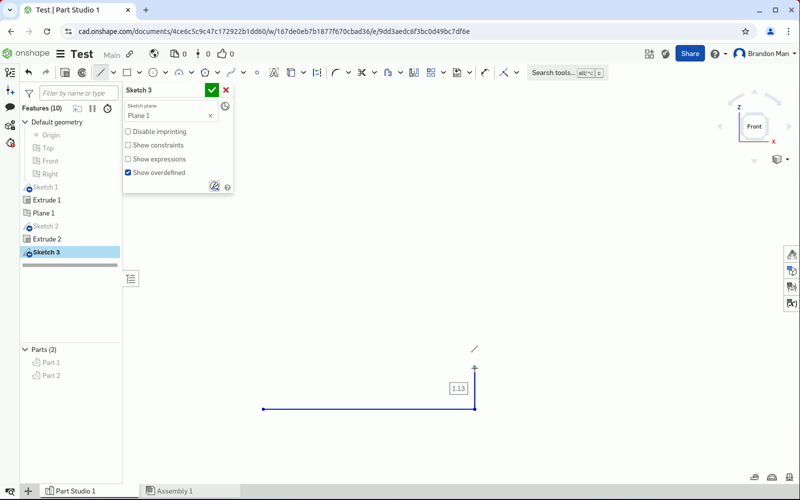
scroll(-6)
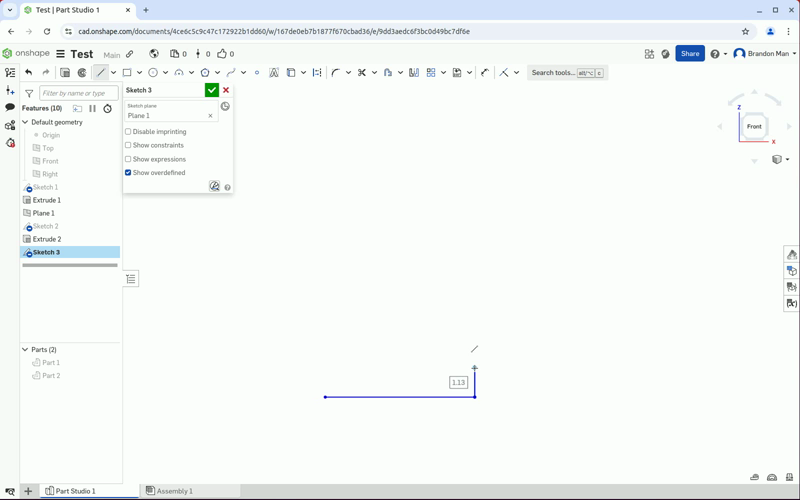
scroll(-6)
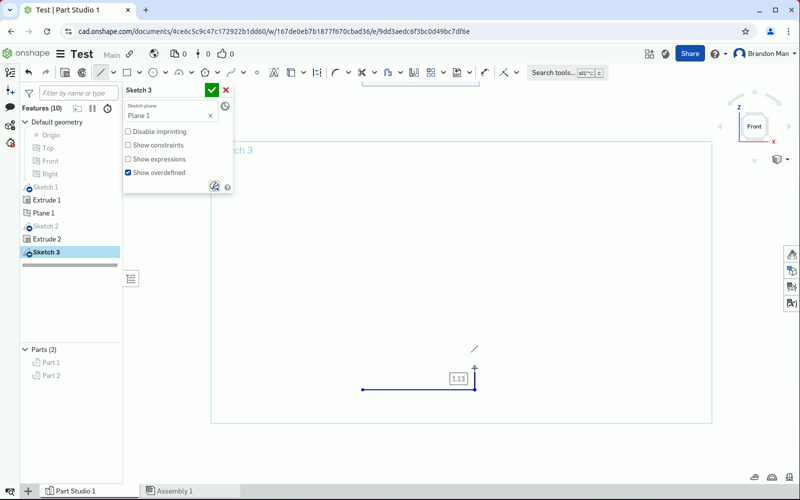
scroll(-6)
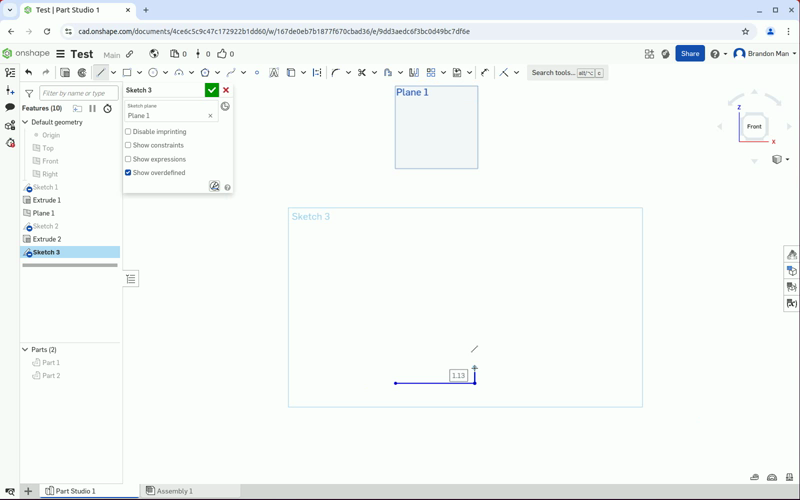
scroll(-6)
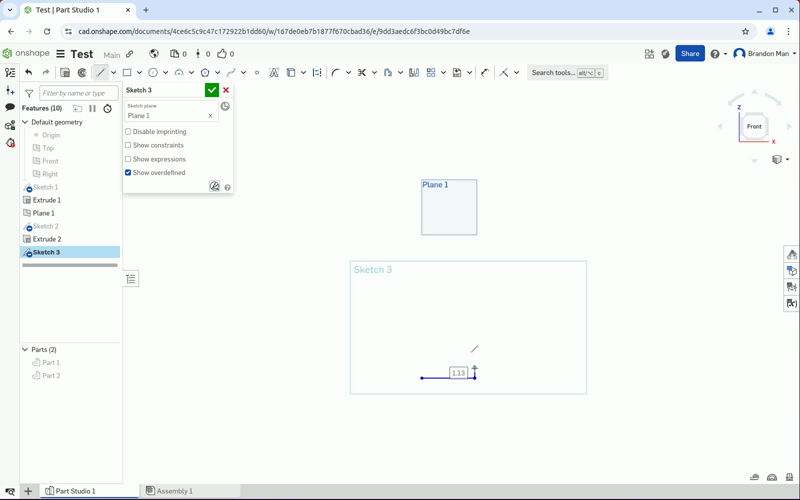
scroll(-6)
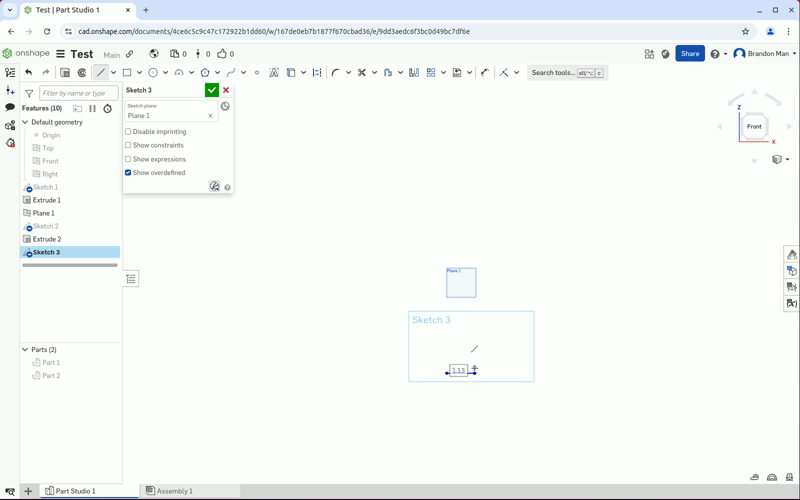
key_up(shift)
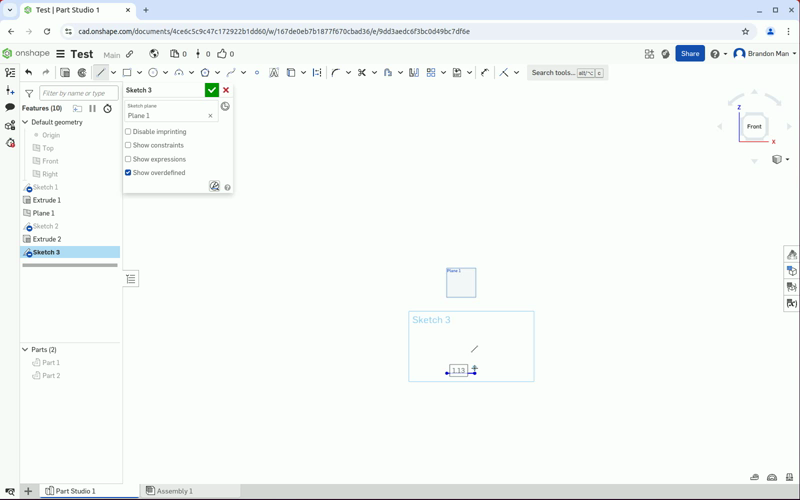
key_down(shift)
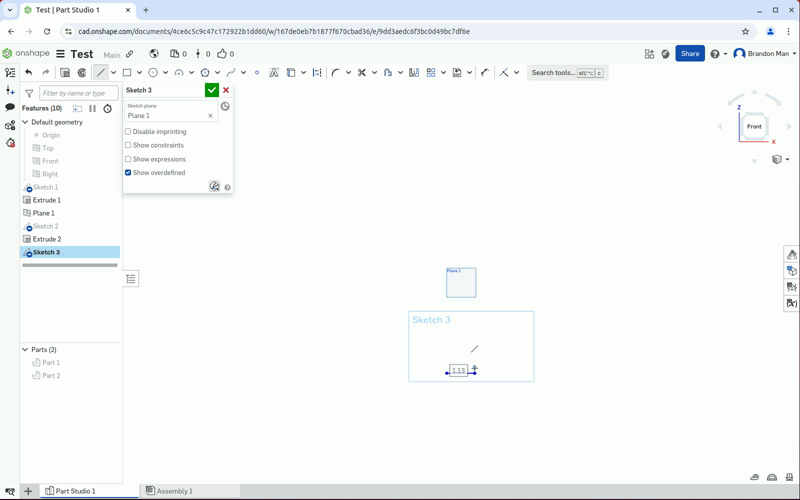
mouse_move(504, 367)
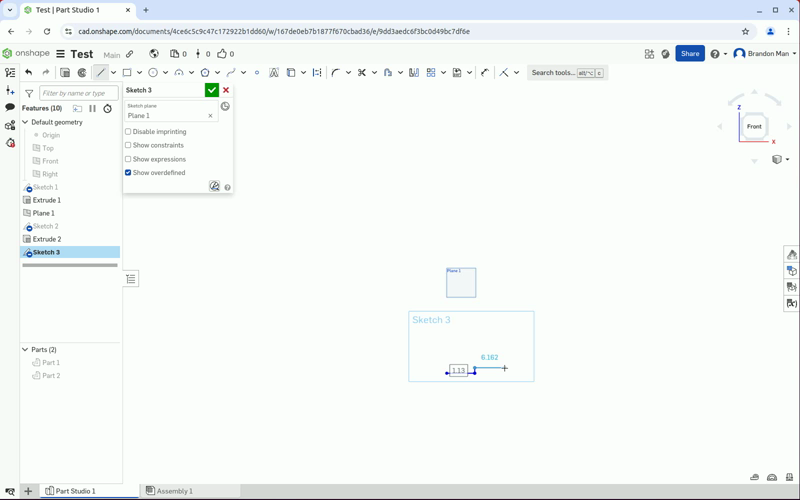
mouse_move(446, 367)
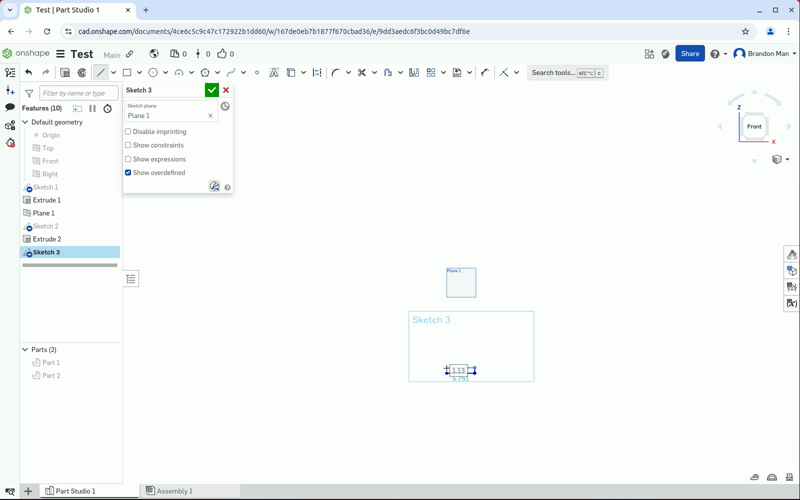
click(446, 367)
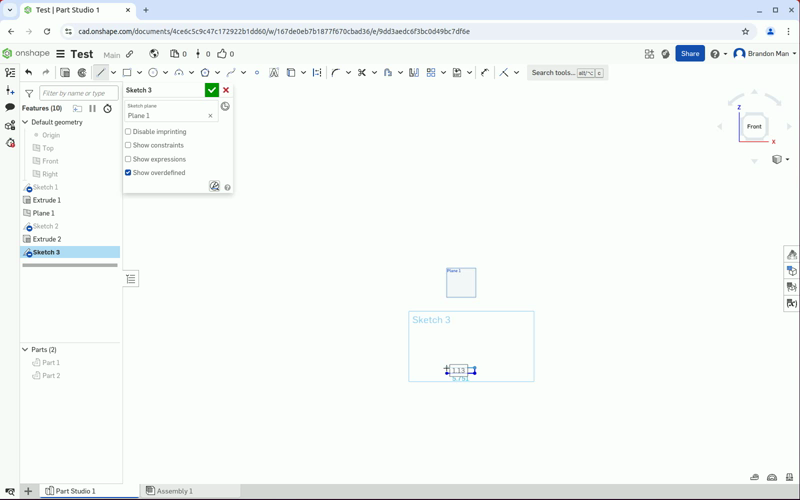
key_up(shift)
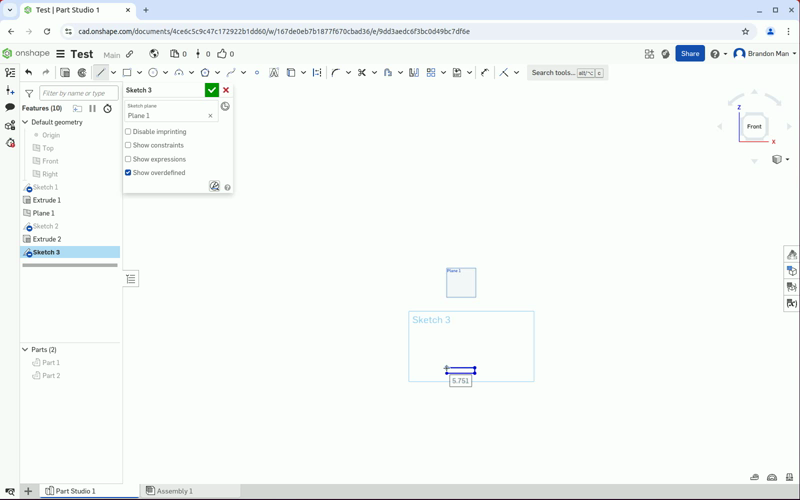
mouse_move(476, 367)
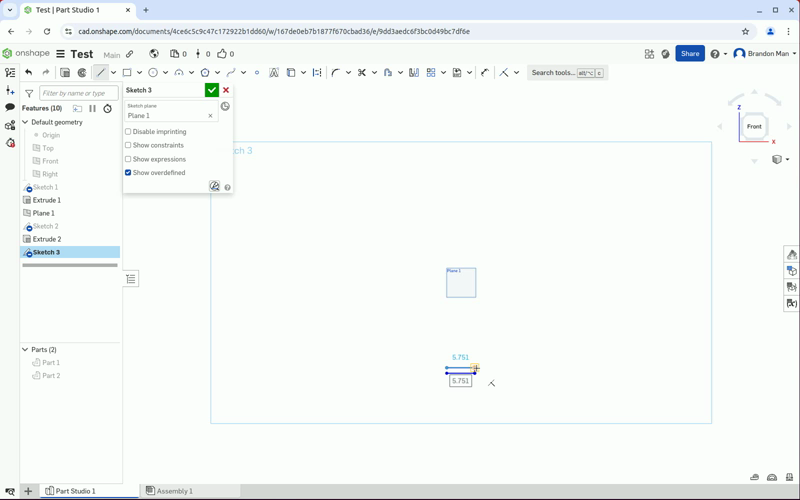
key_down(shift)
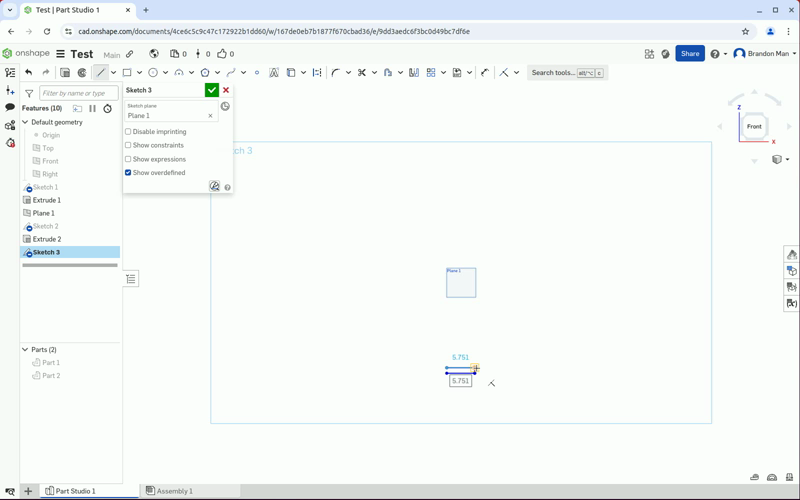
mouse_move(446, 373)
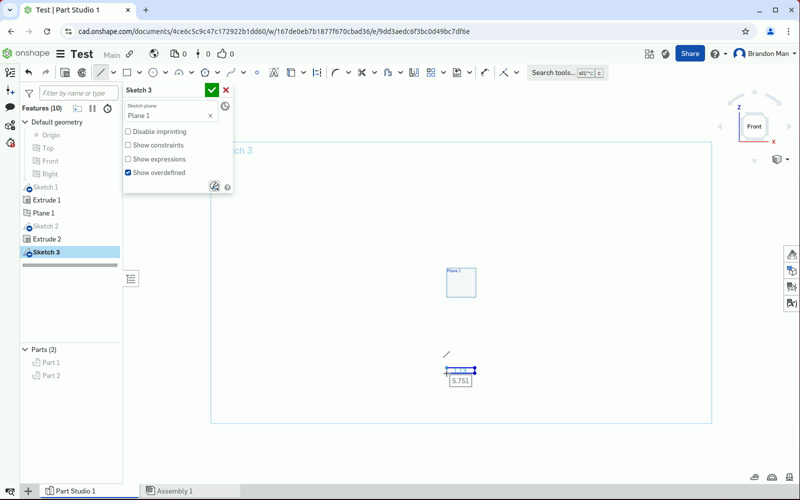
scroll(6)
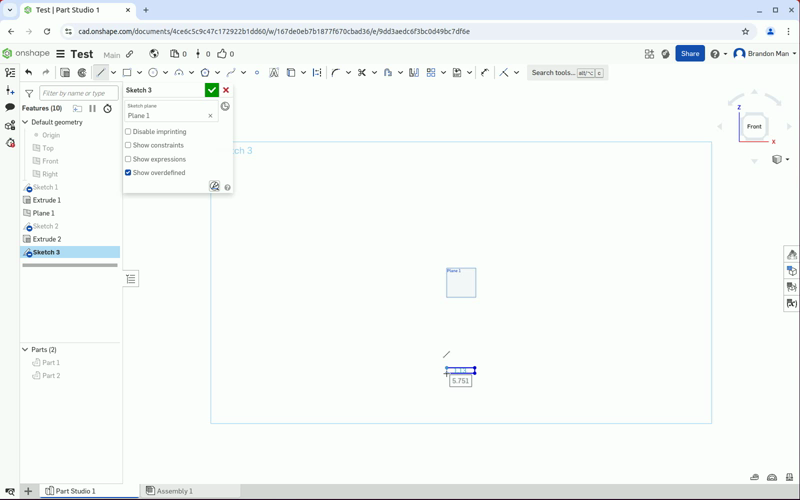
scroll(6)
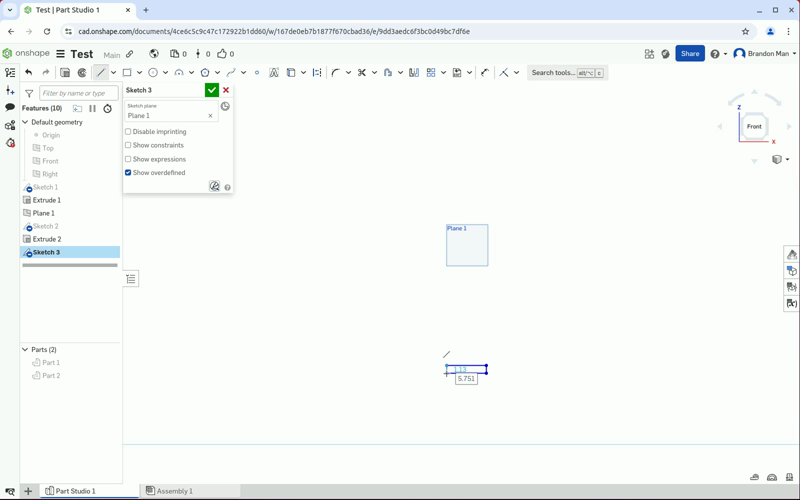
scroll(6)
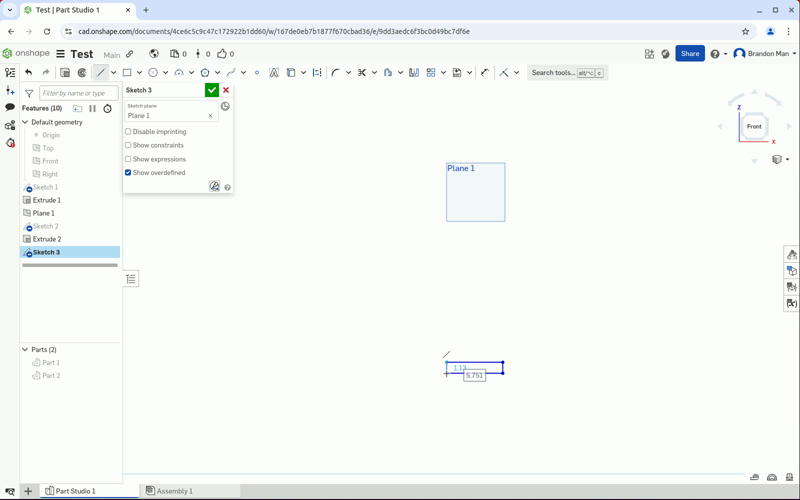
scroll(6)
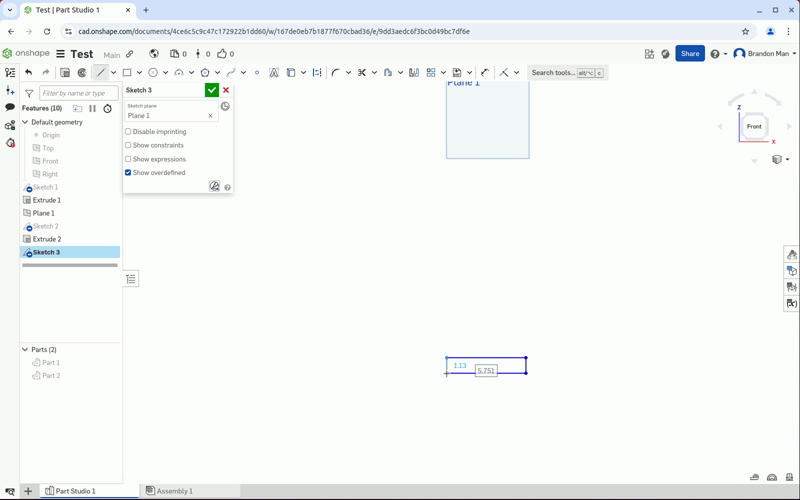
scroll(6)
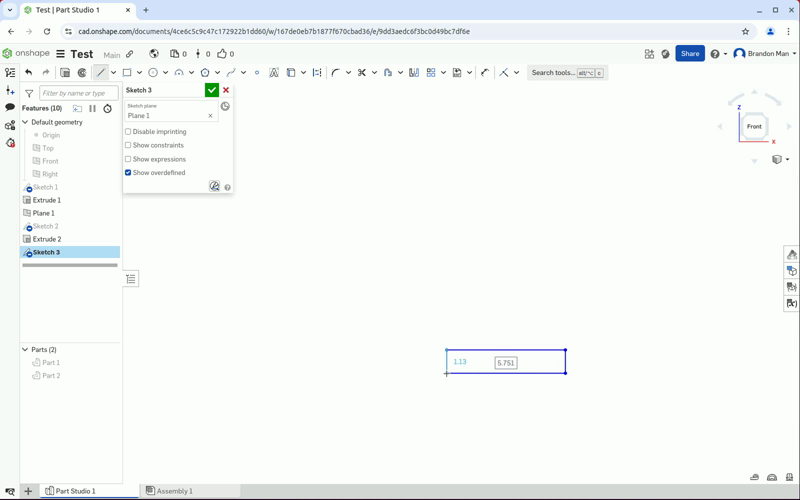
scroll(6)
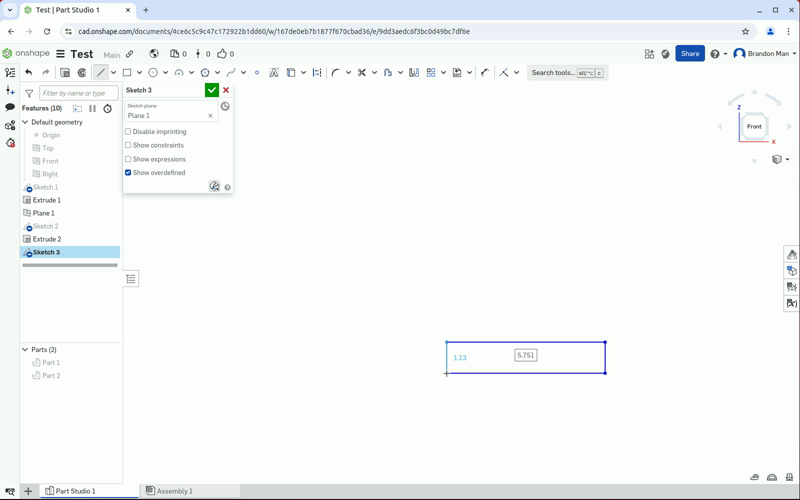
scroll(6)
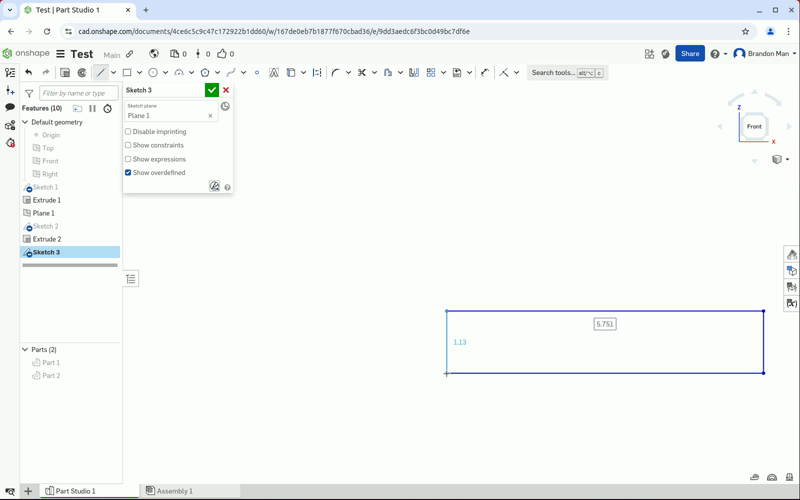
key_up(shift)
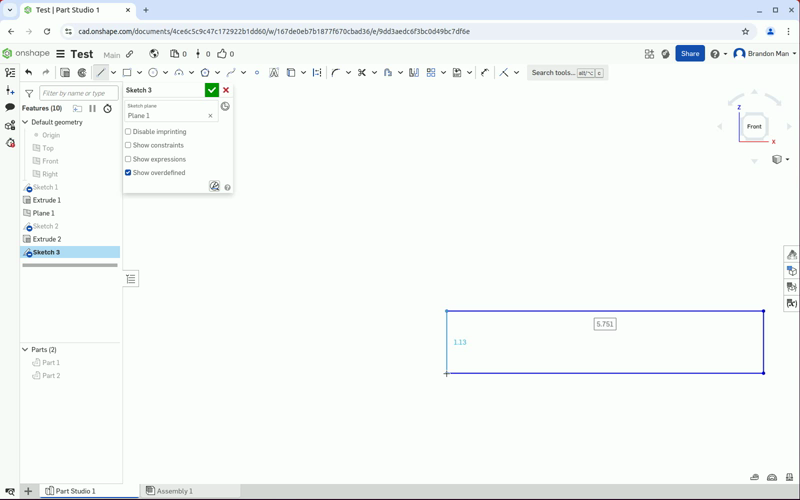
click(446, 373)
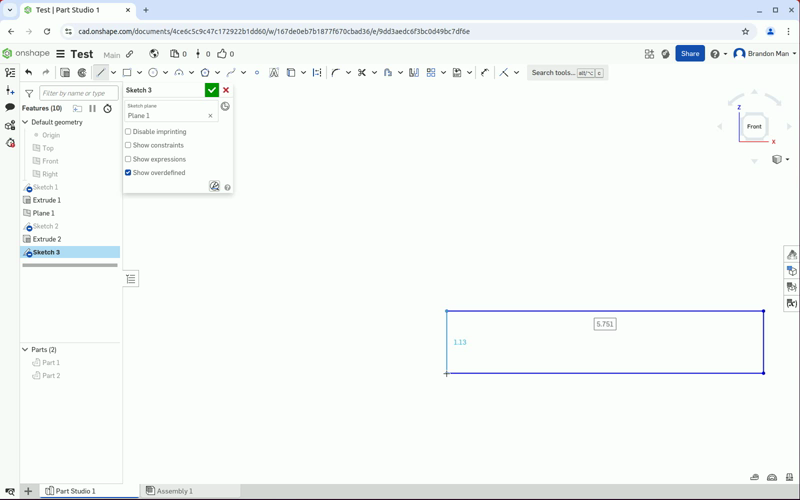
scroll(-6)
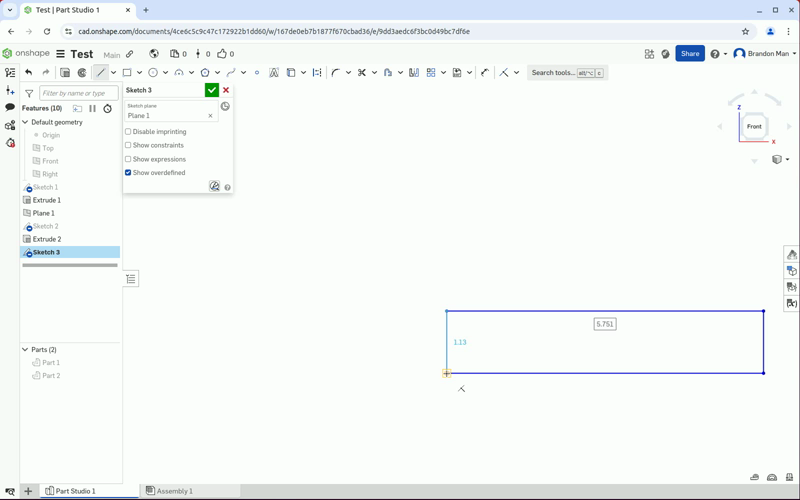
scroll(-6)
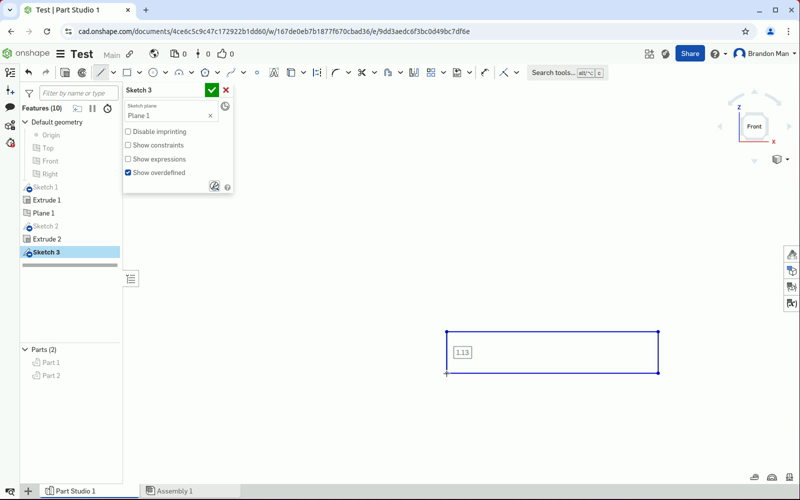
scroll(-6)
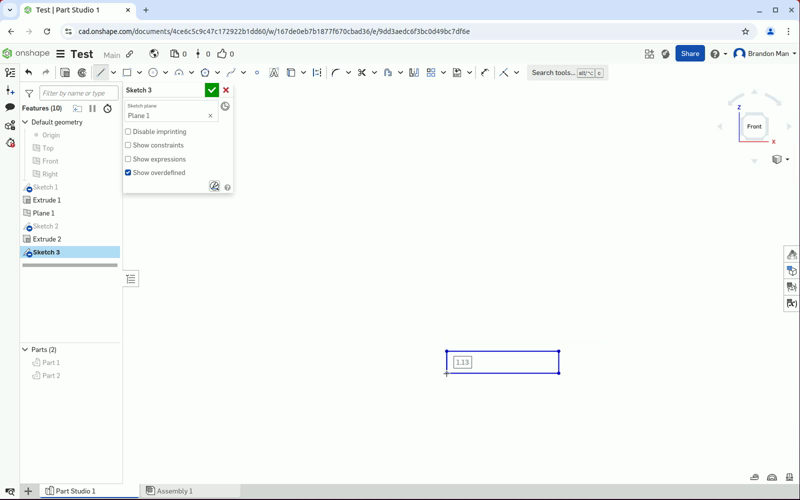
scroll(-6)
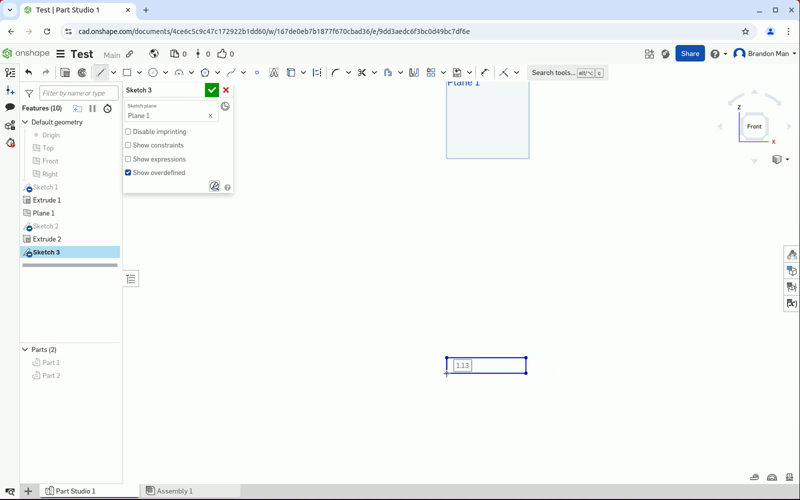
scroll(-6)
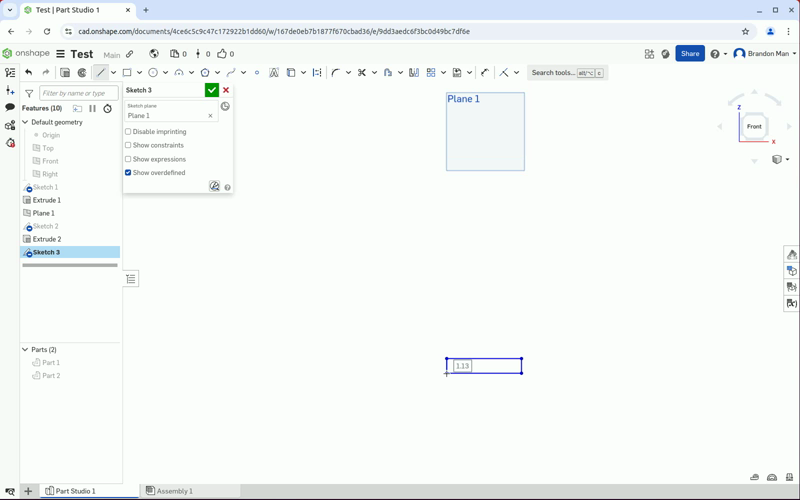
scroll(-6)
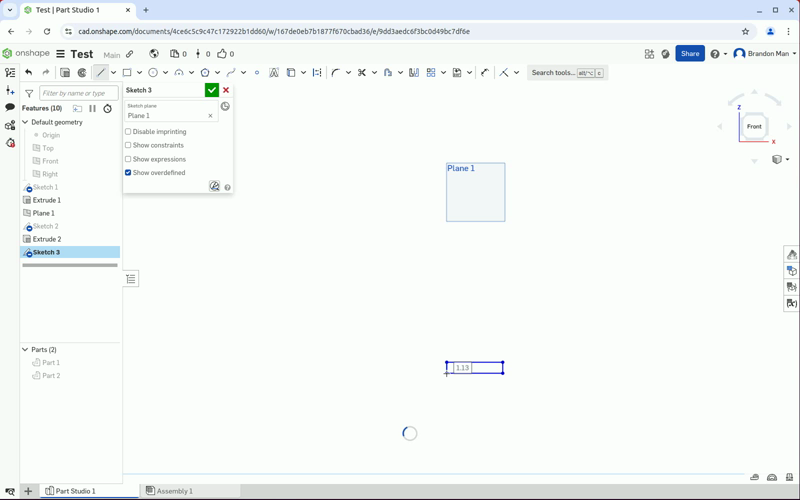
scroll(-6)
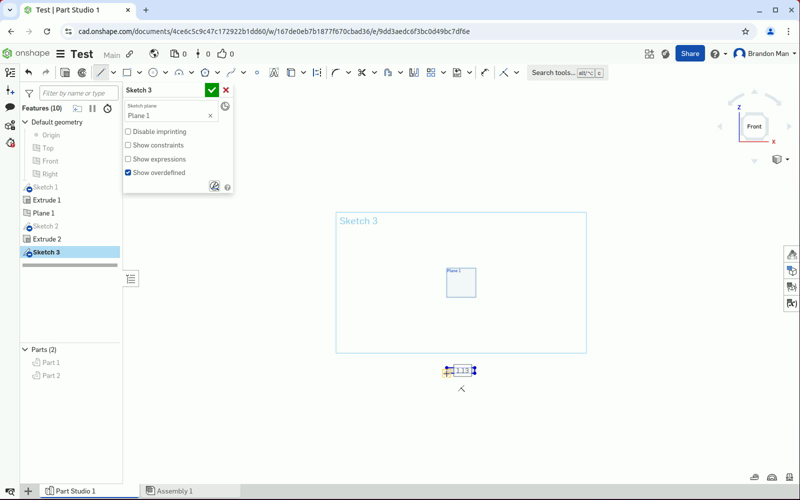
key(esc)
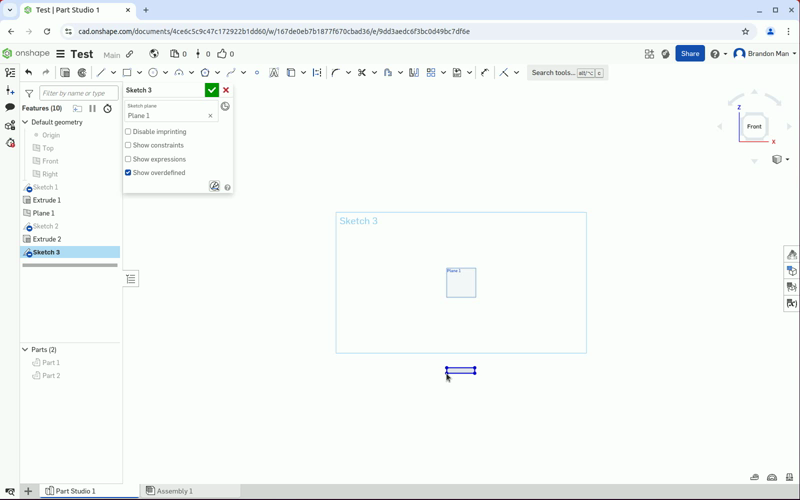
mouse_move(466, 372)
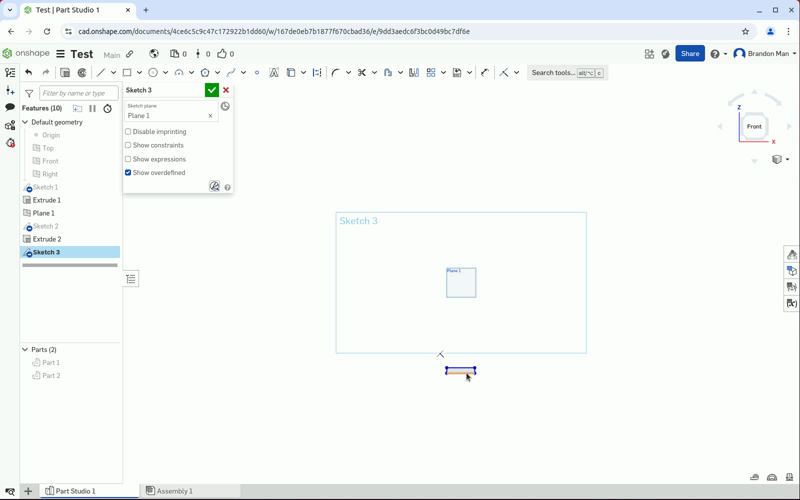
scroll(6)
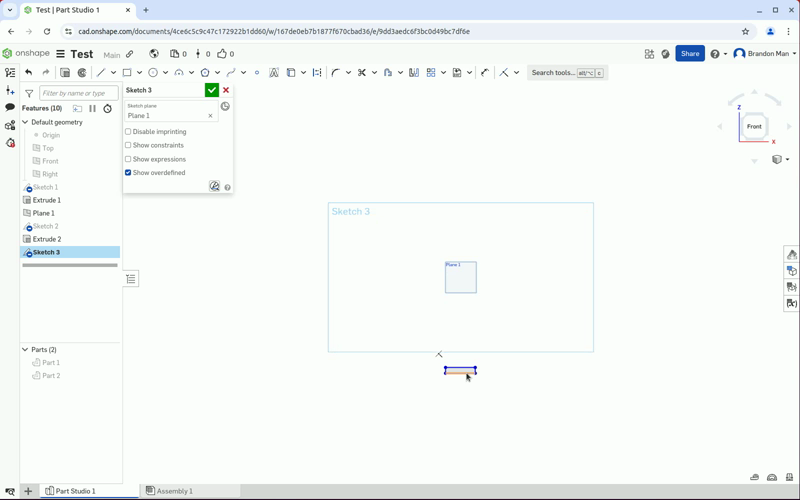
scroll(6)
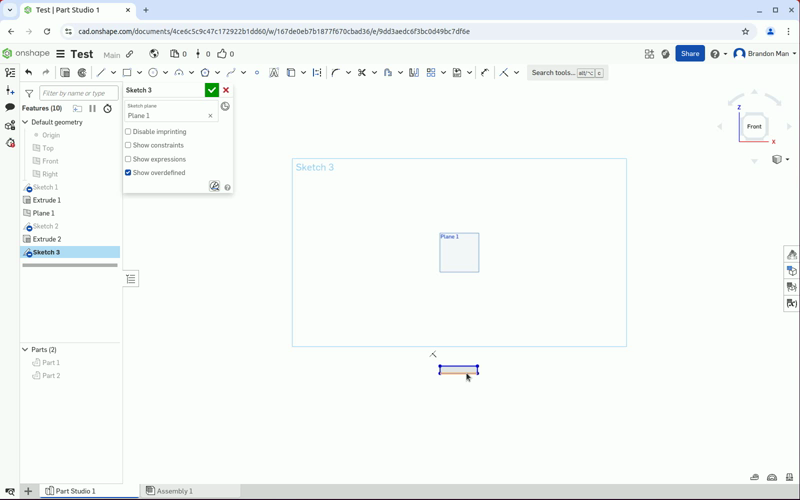
scroll(6)
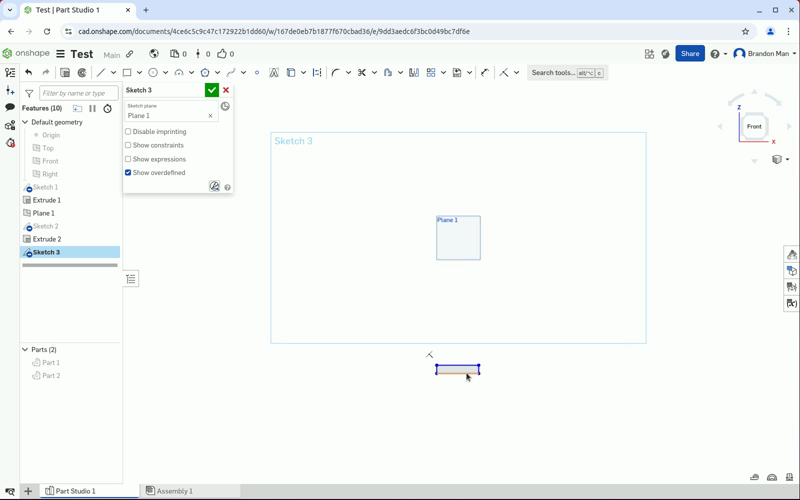
scroll(6)
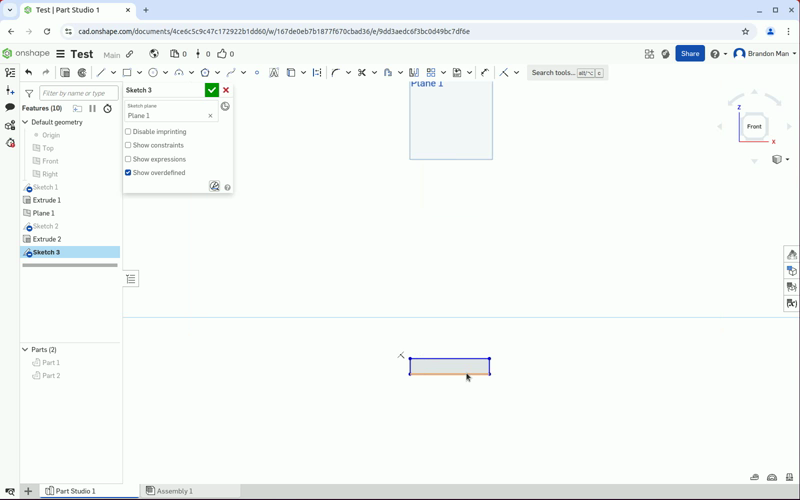
scroll(6)
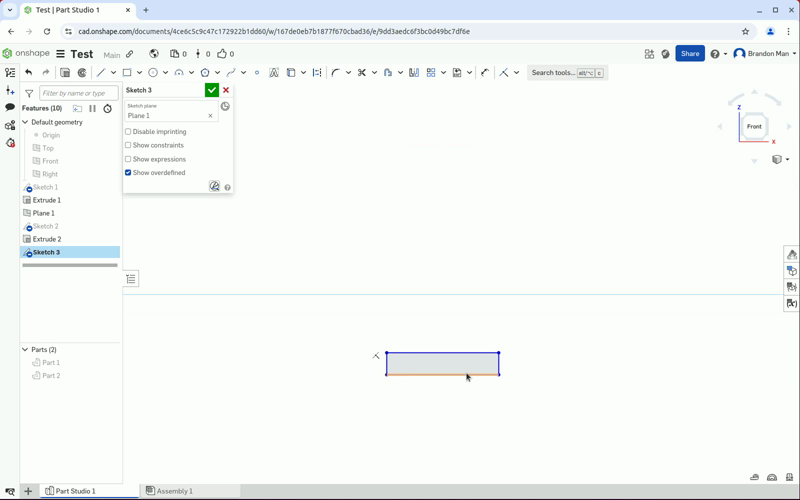
scroll(6)
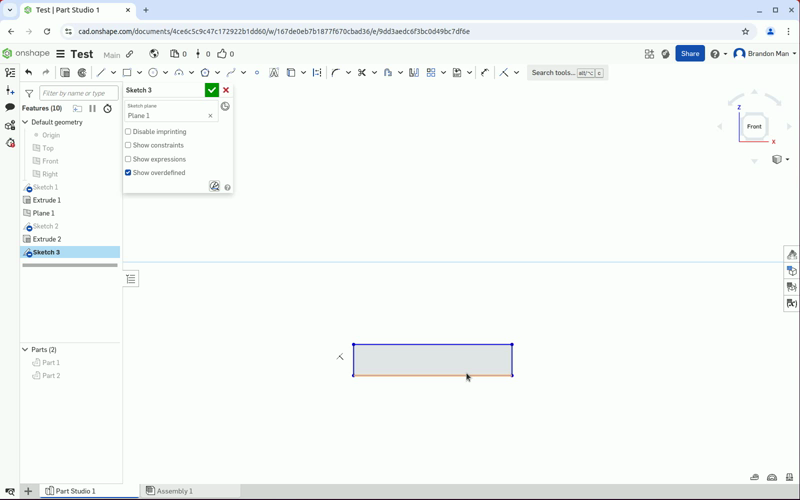
scroll(6)
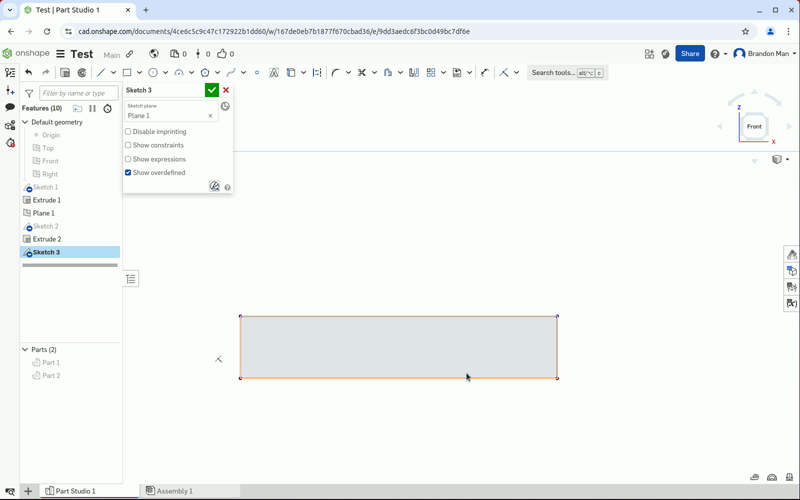
click(466, 372)
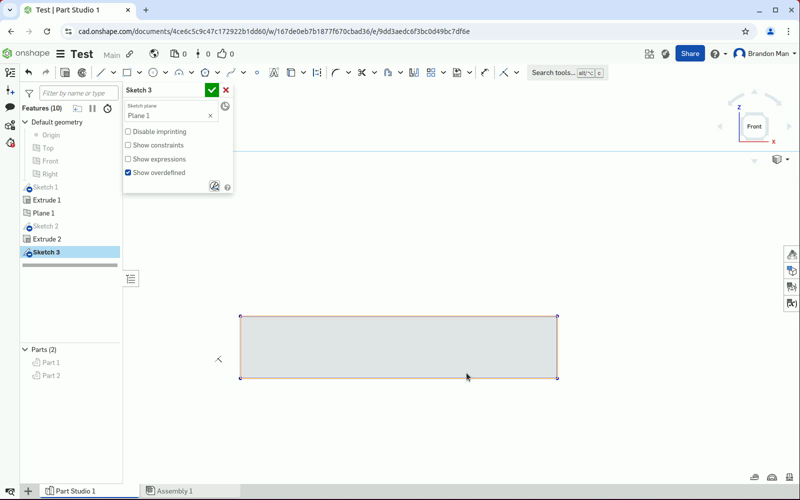
scroll(-6)
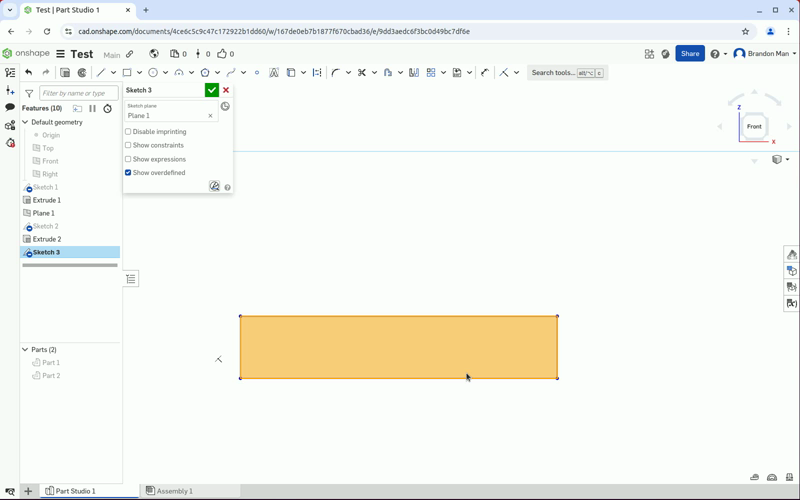
scroll(-6)
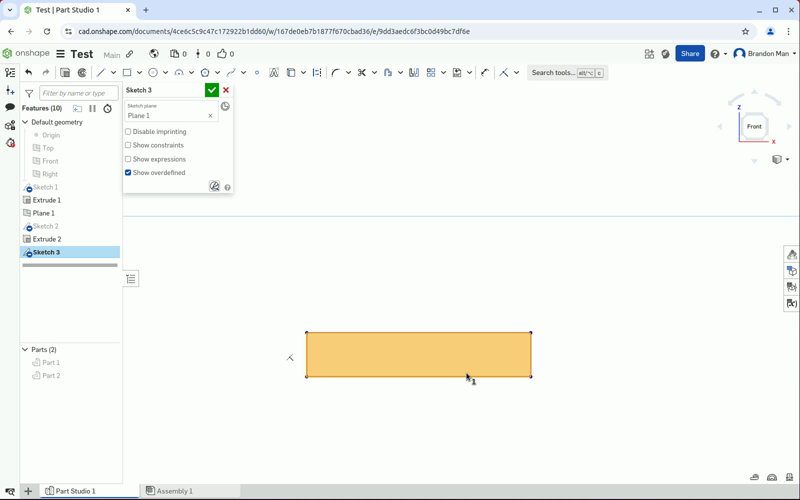
scroll(-6)
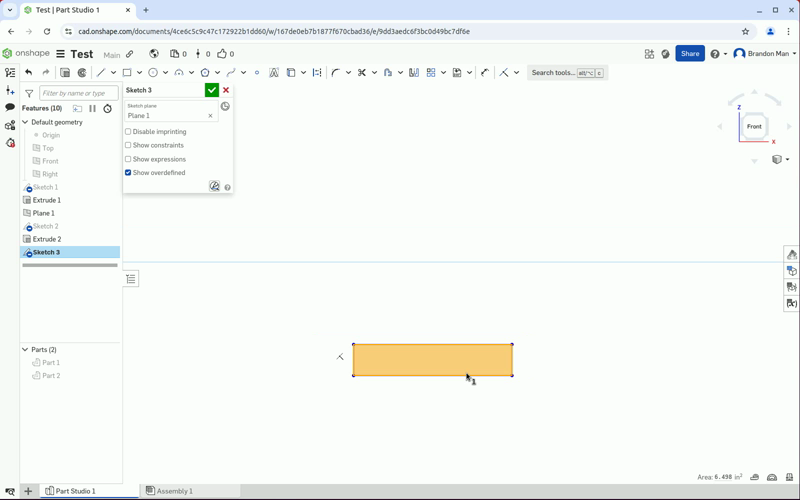
scroll(-6)
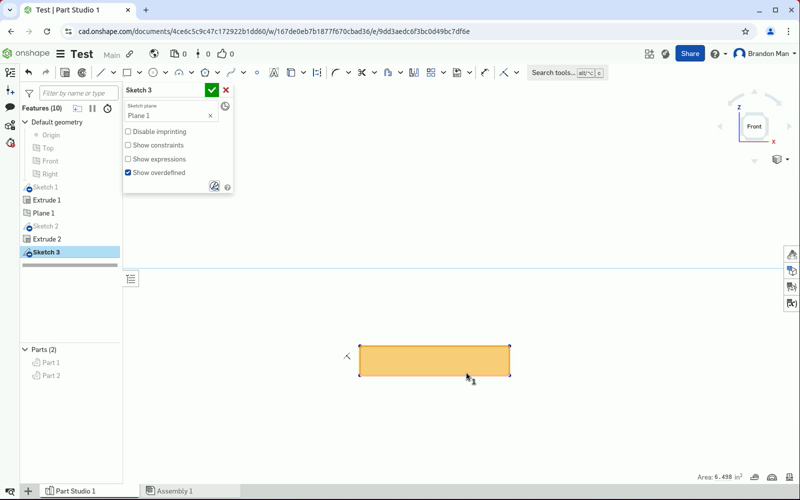
scroll(-6)
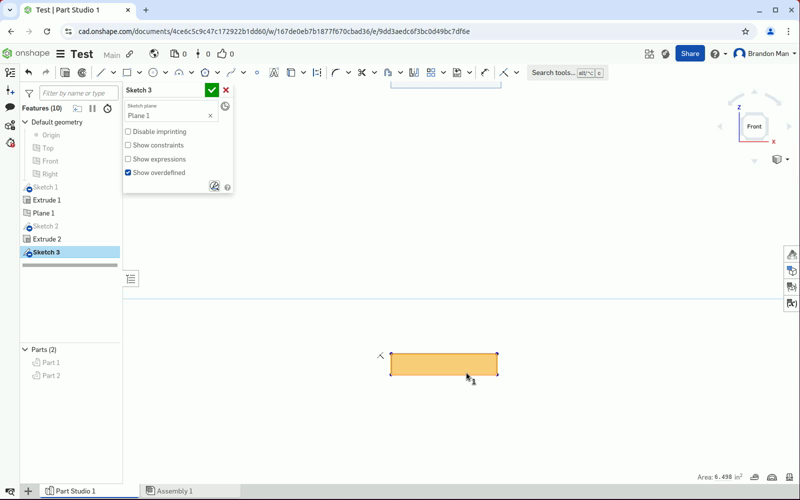
scroll(-6)
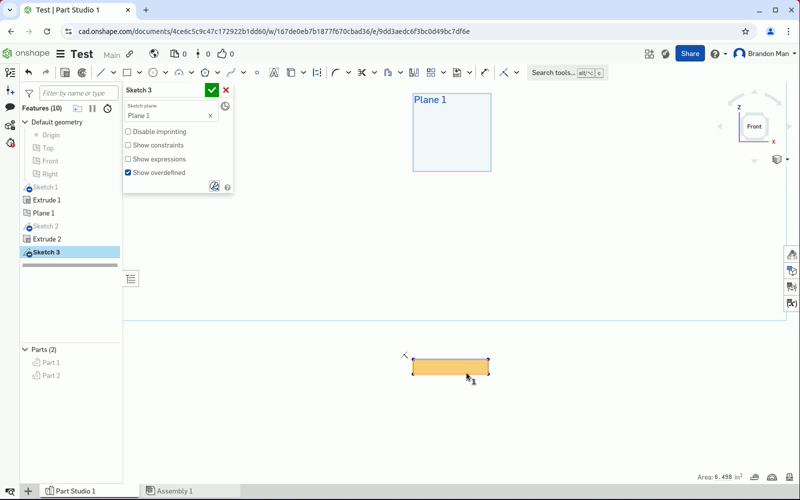
scroll(-6)
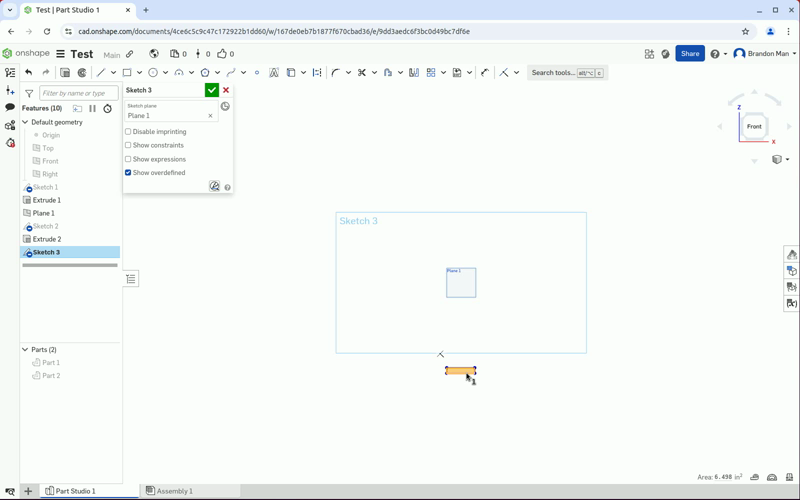
mouse_move(73, 352)
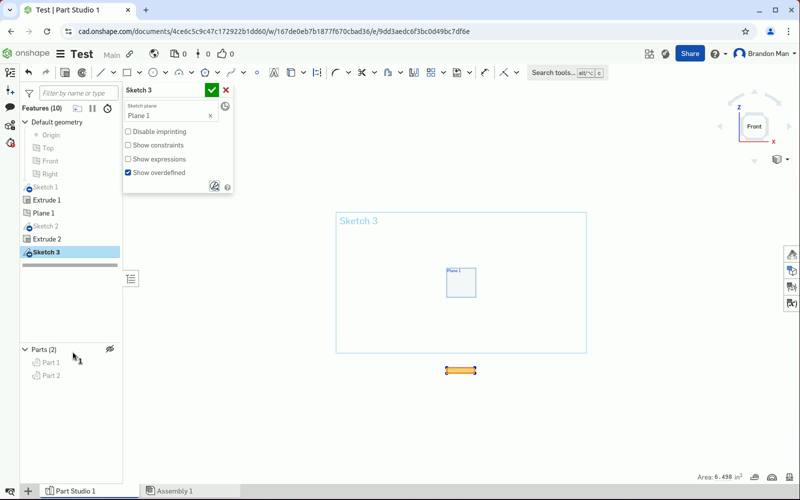
key(shift+y)
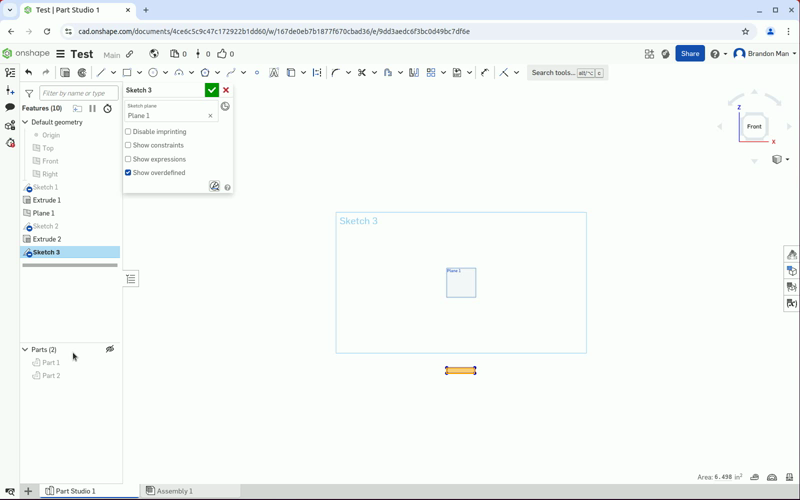
key(shift+e)
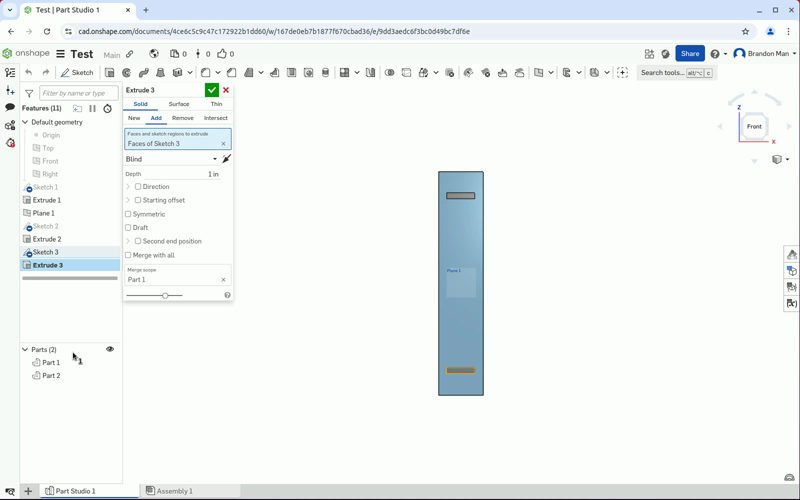
mouse_move(143, 106)
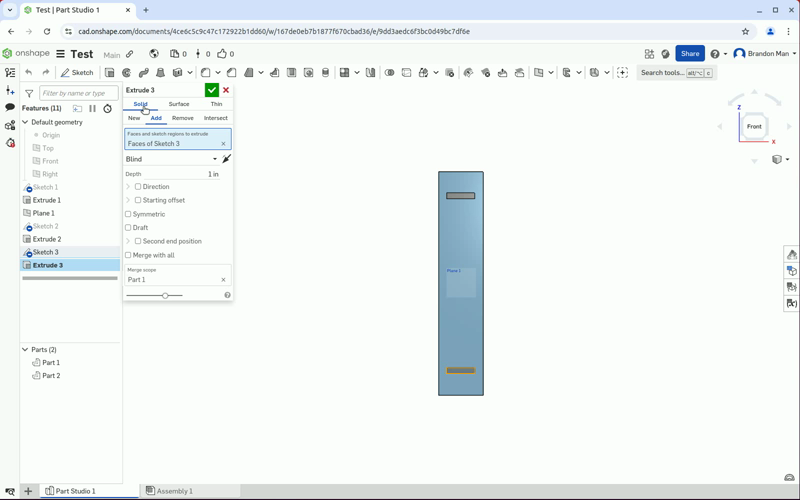
click(143, 106)
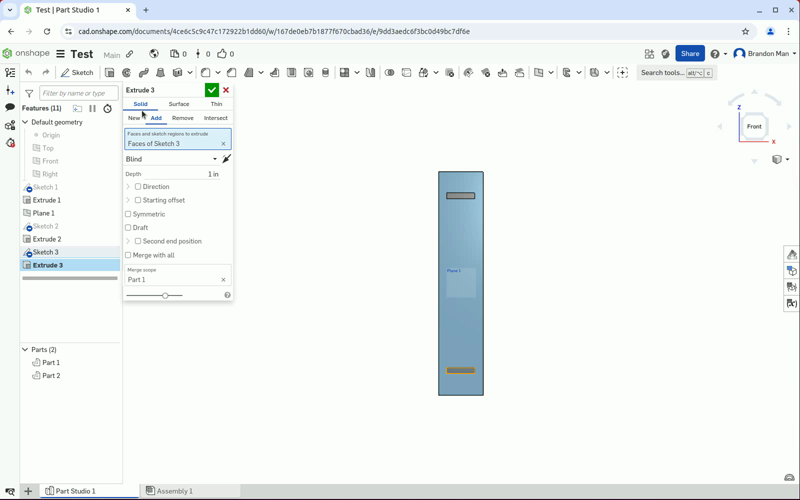
mouse_move(137, 120)
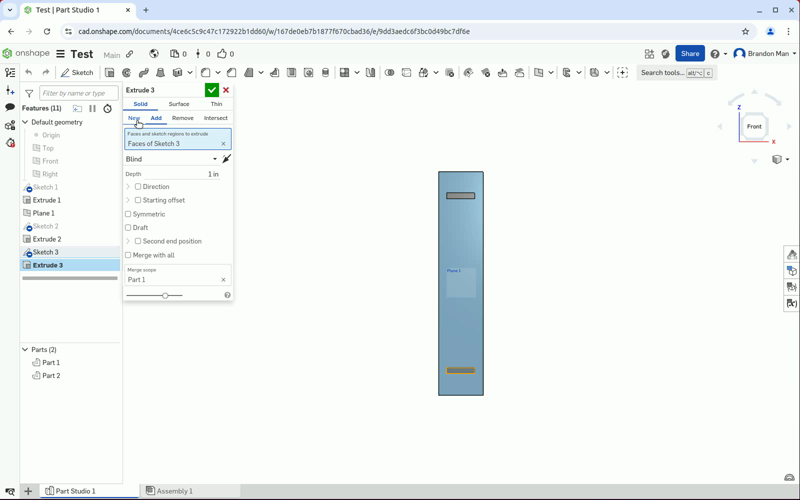
click(137, 120)
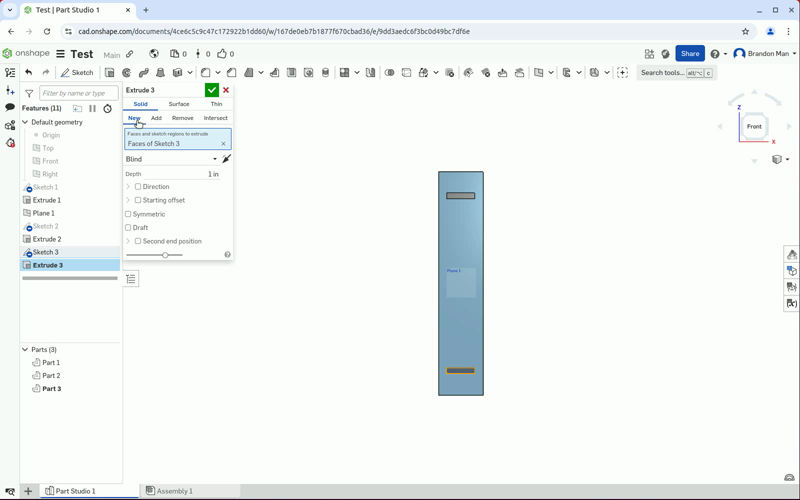
key(tab, 4)
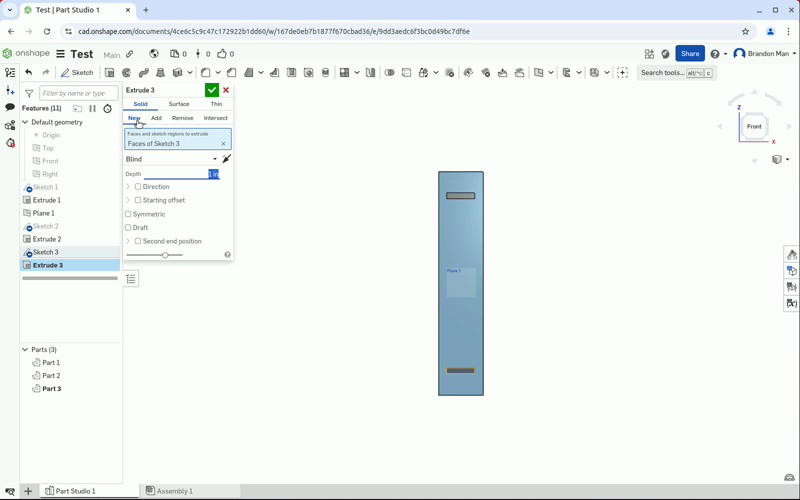
text(4.574)
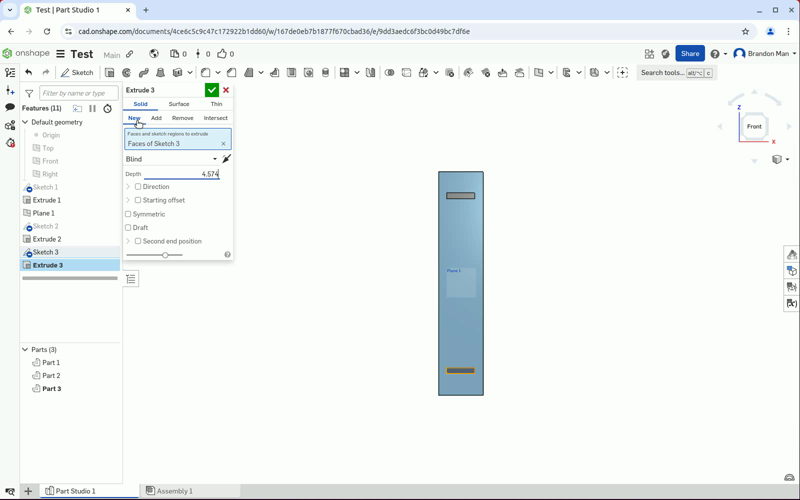
key(enter)
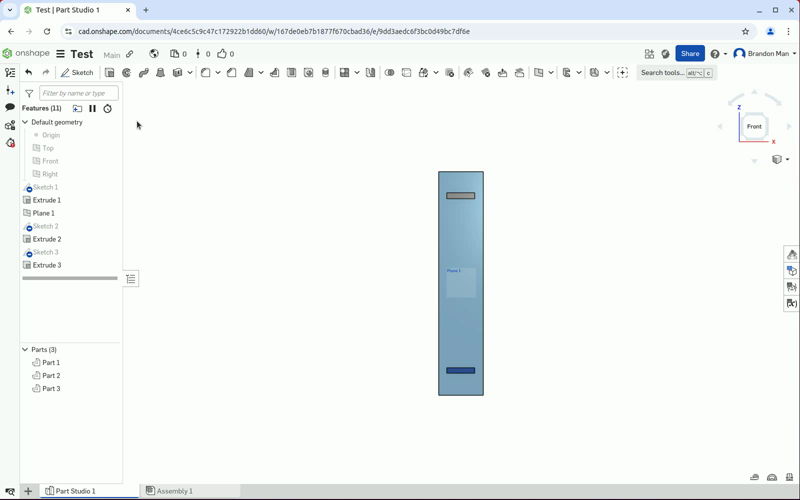
key(shift+h)
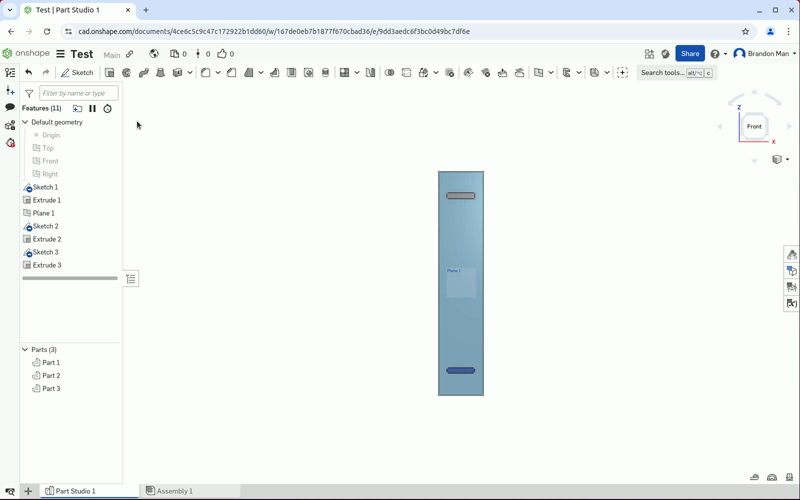
key(shift+h)
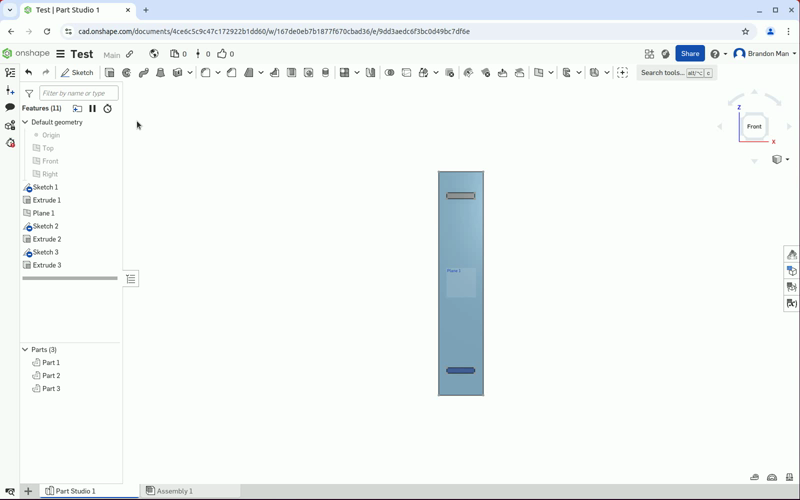
key(shift+7)
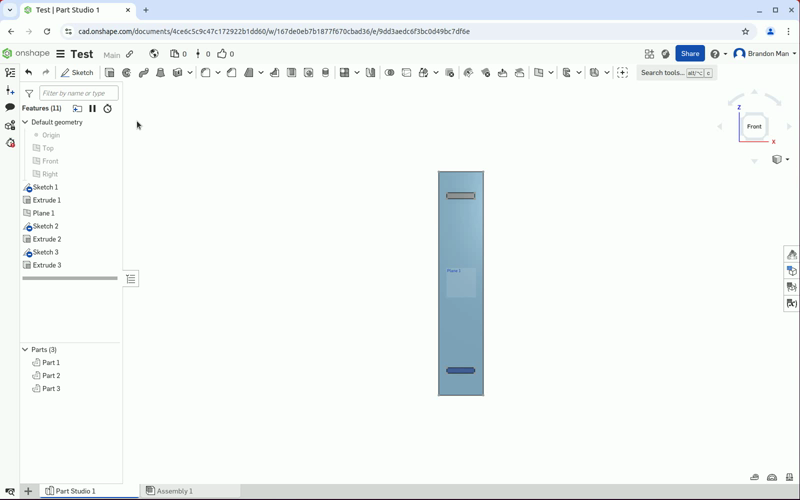
key(left, 2)
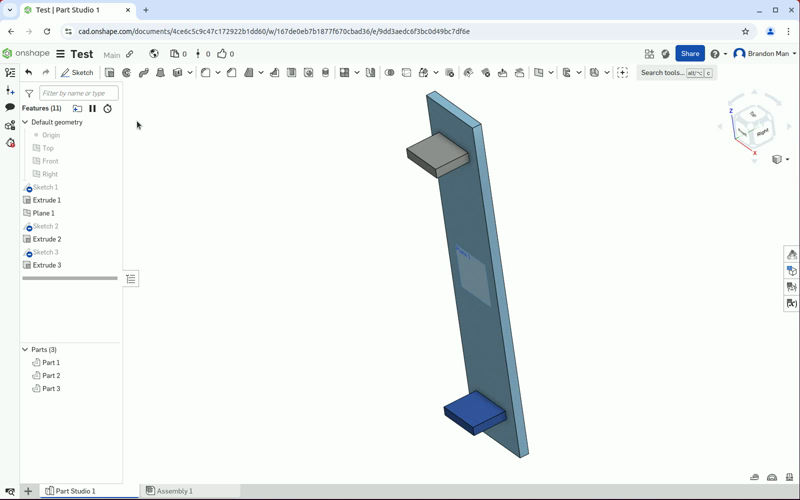
key(down, 2)
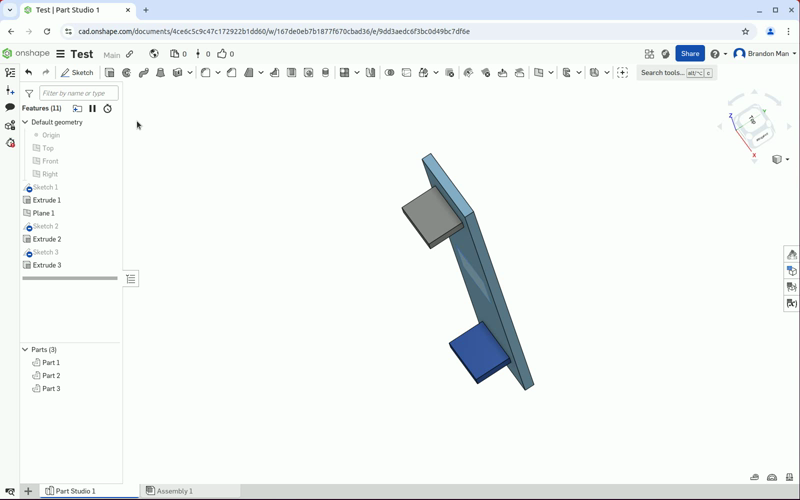
key(up, 2)
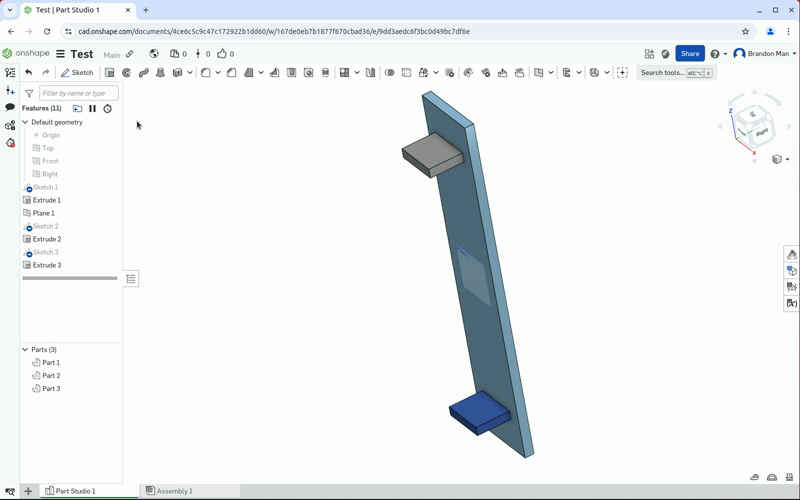
key(right, 2)
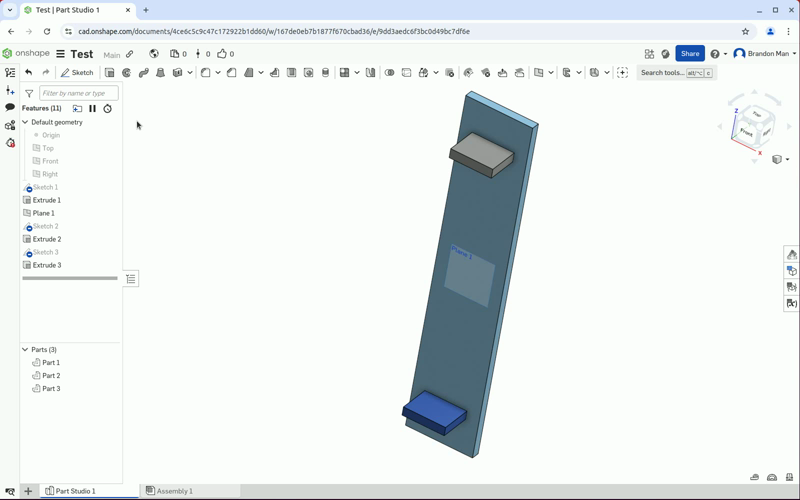
mouse_move(73, 189)
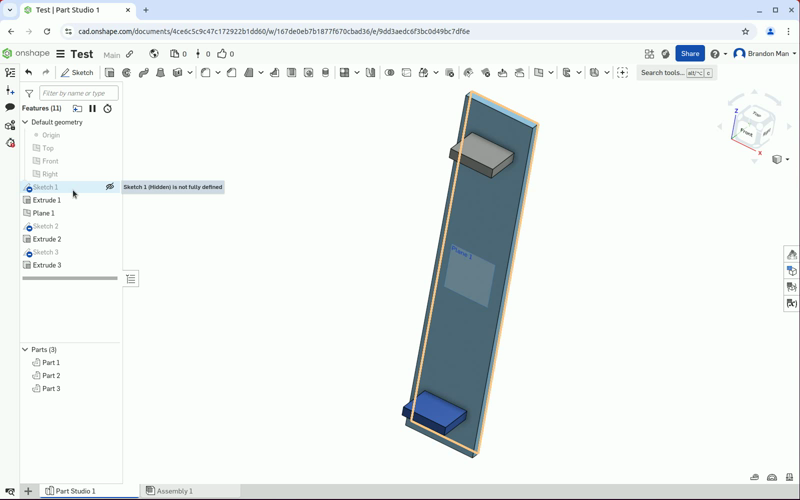
click(73, 189)